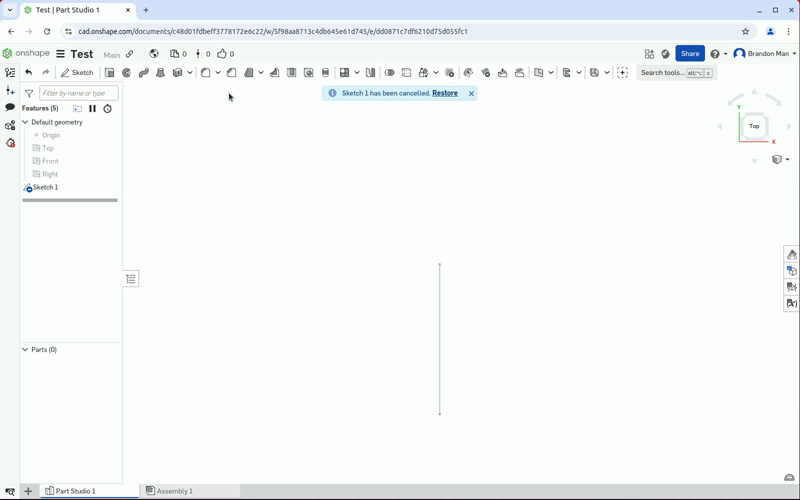
key(shift+h)
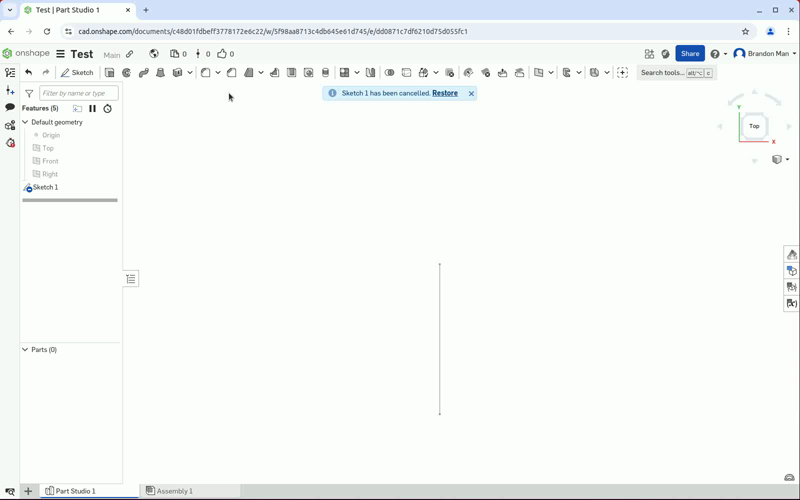
key(shift+s)
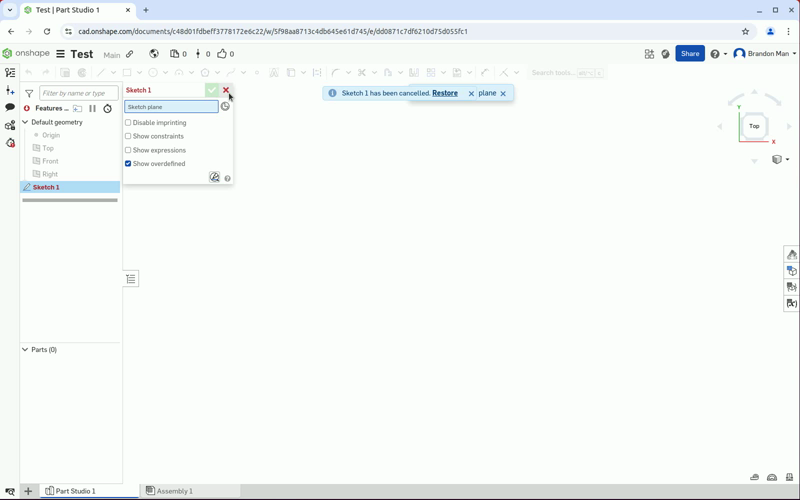
mouse_move(73, 150)
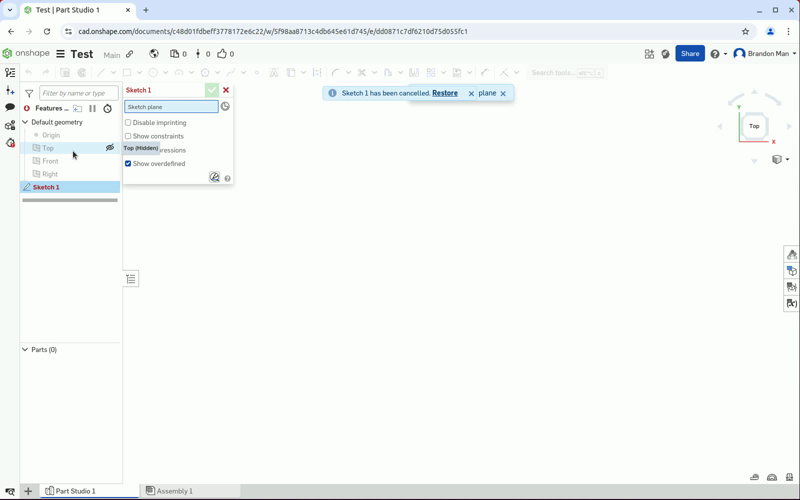
click(73, 150)
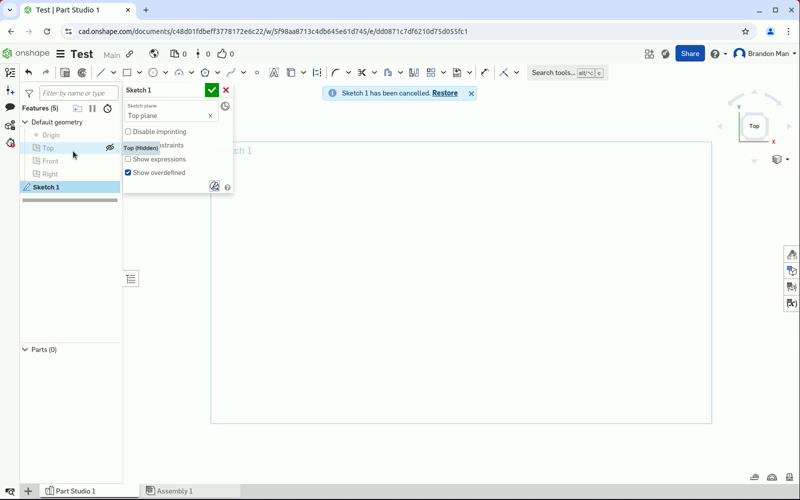
mouse_move(73, 352)
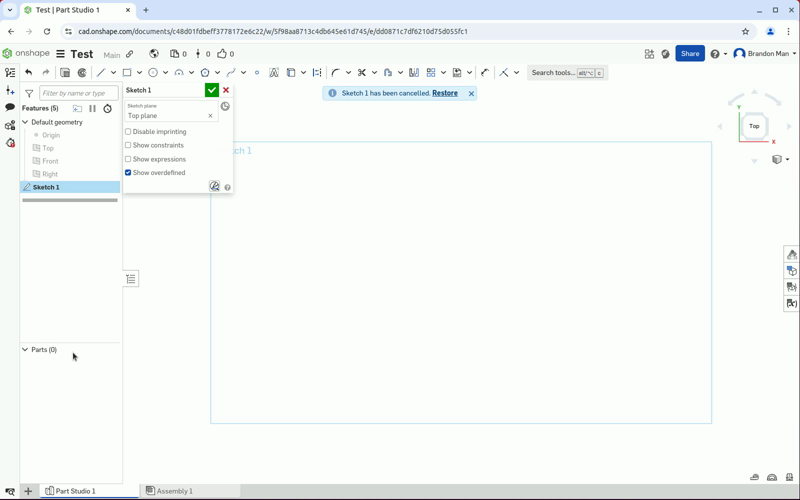
key(y)
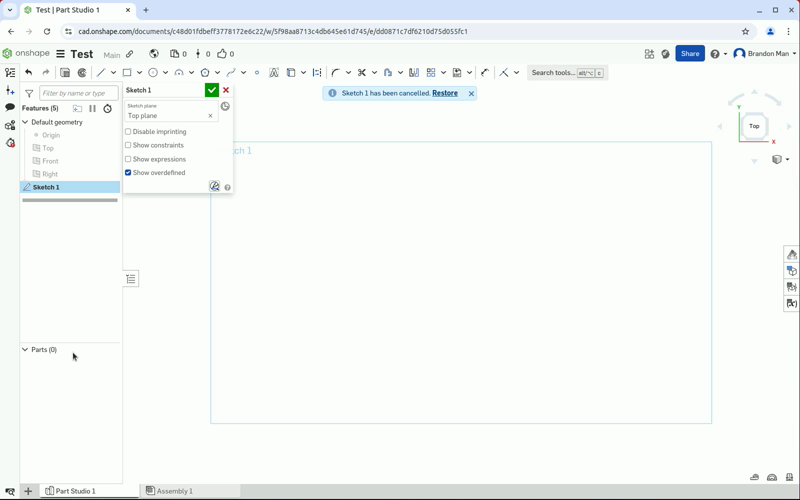
key(c)
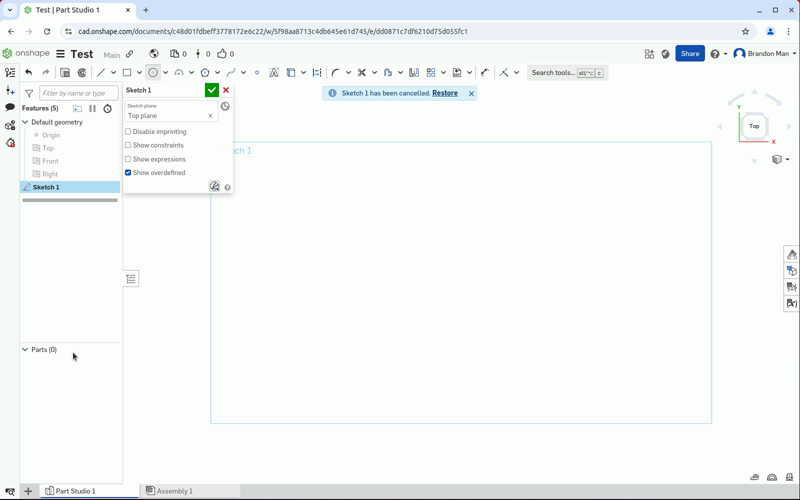
key_down(shift)
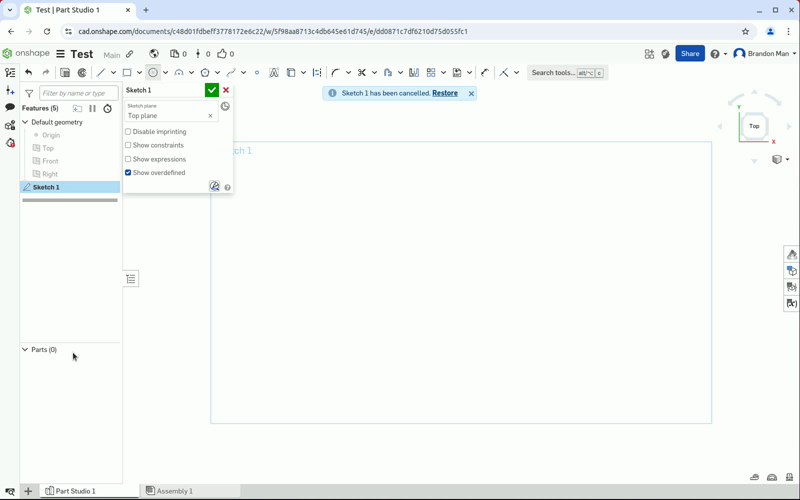
mouse_move(461, 282)
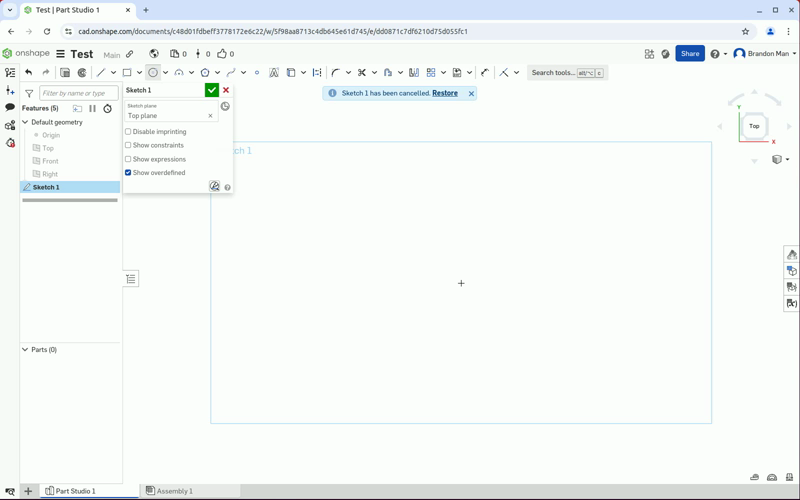
click(461, 282)
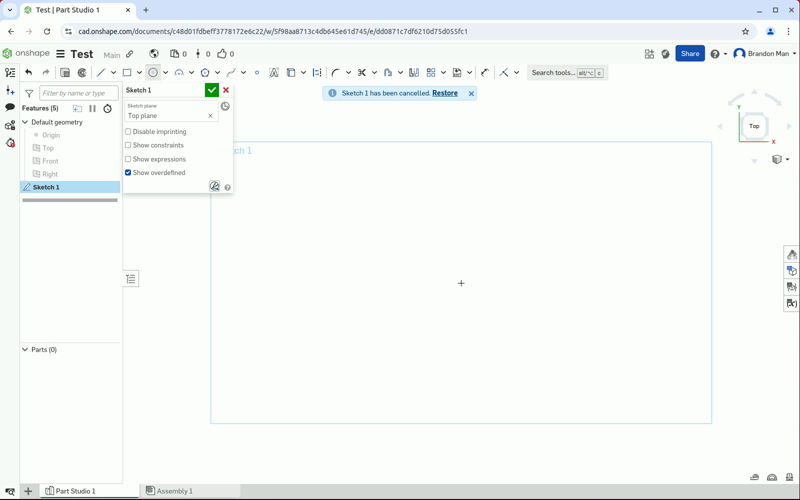
key_up(shift)
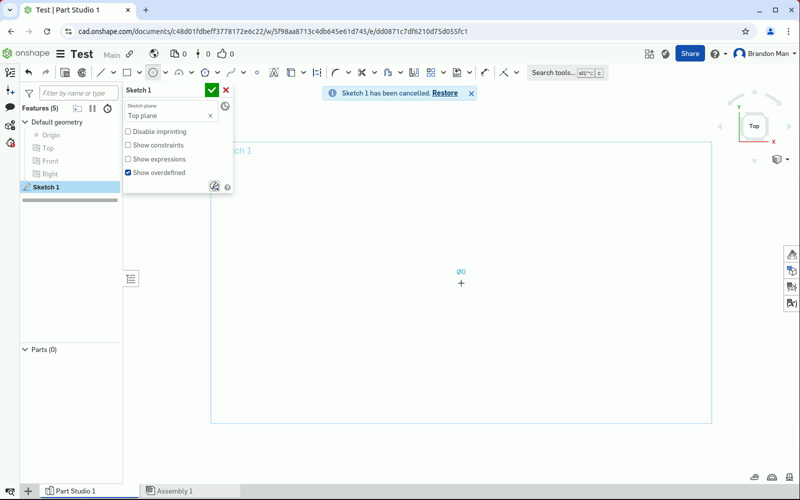
mouse_move(574, 282)
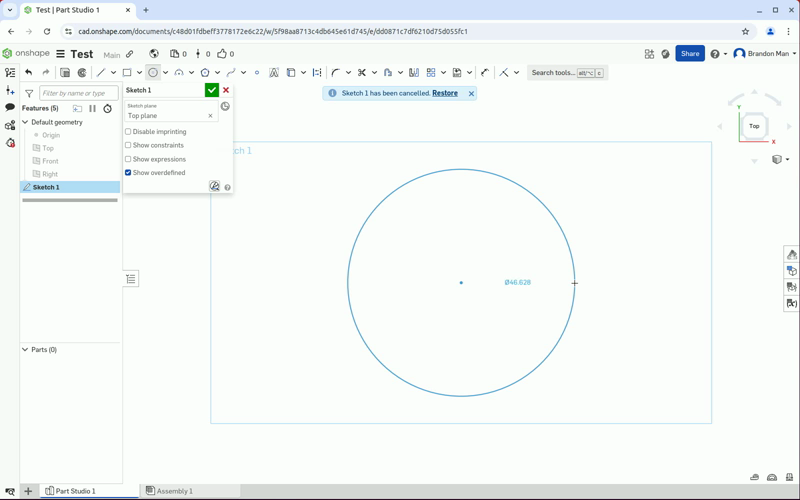
click(574, 282)
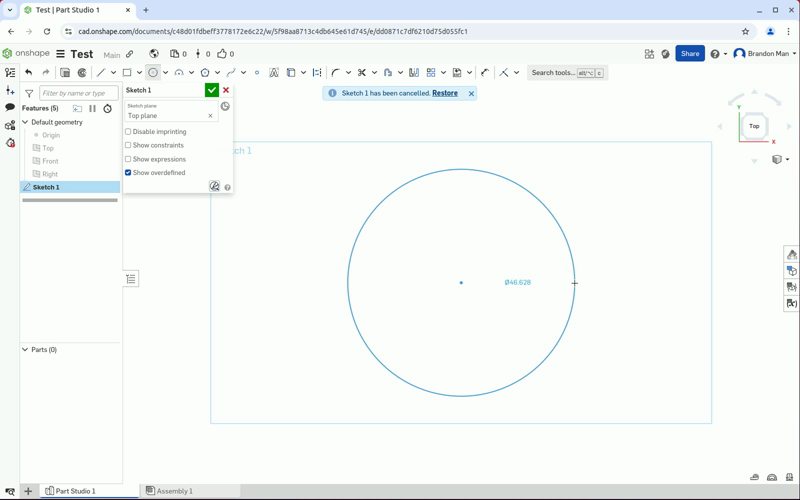
key(esc)
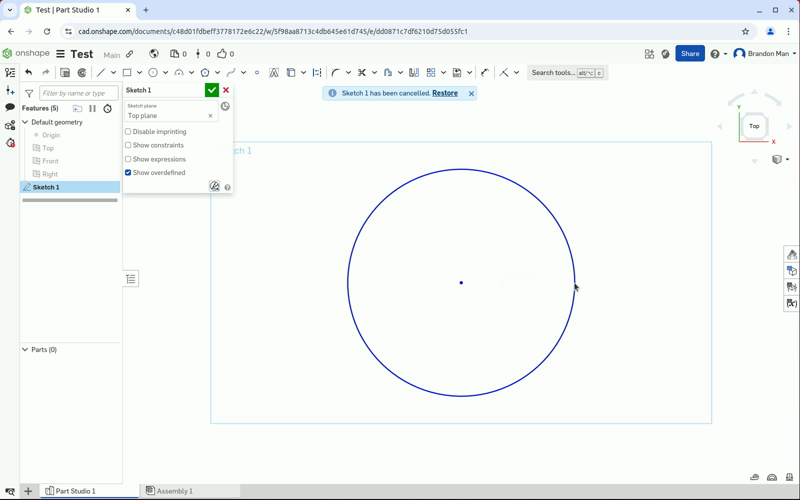
key(c)
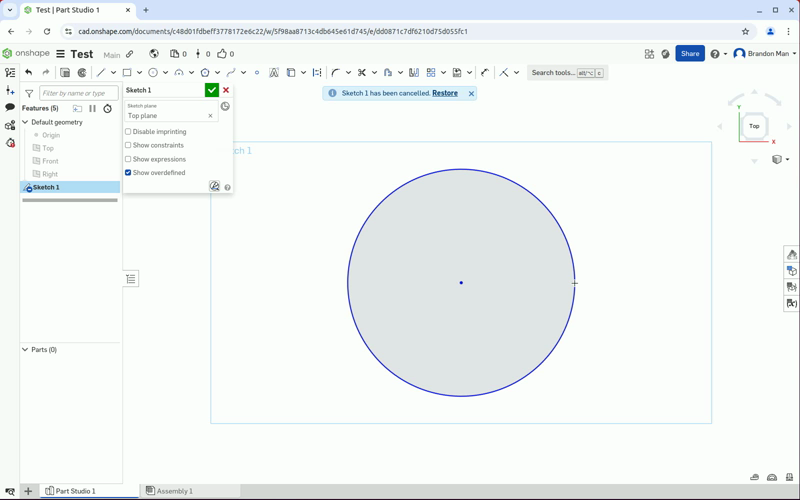
key_down(shift)
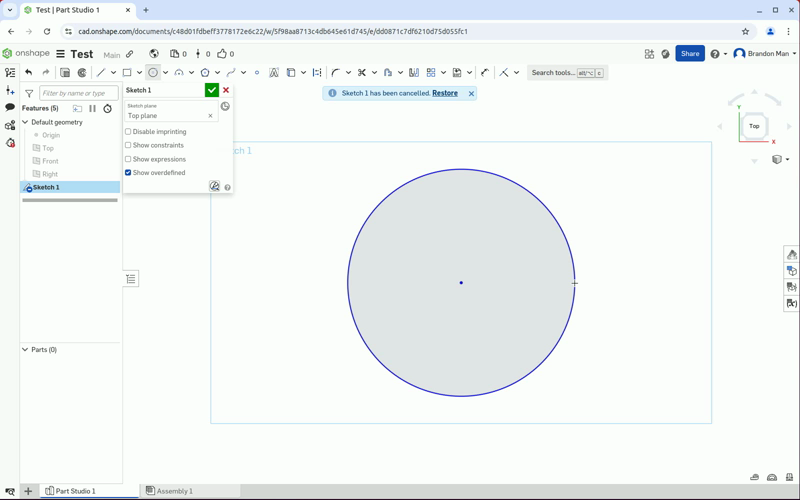
mouse_move(461, 282)
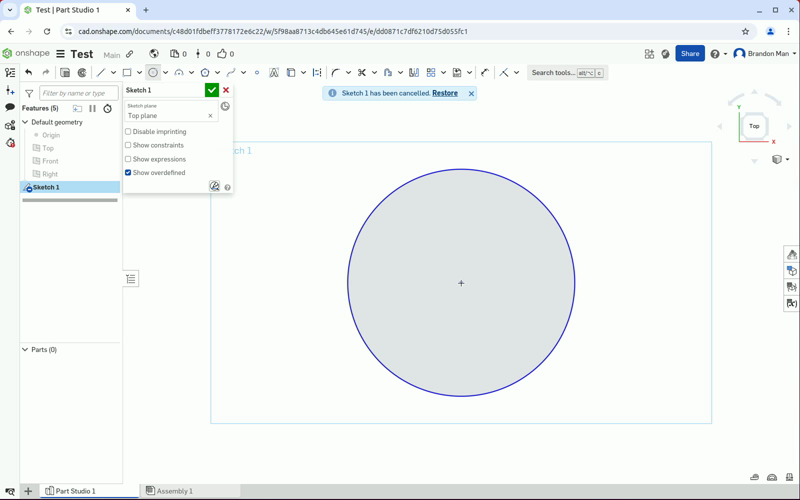
click(461, 282)
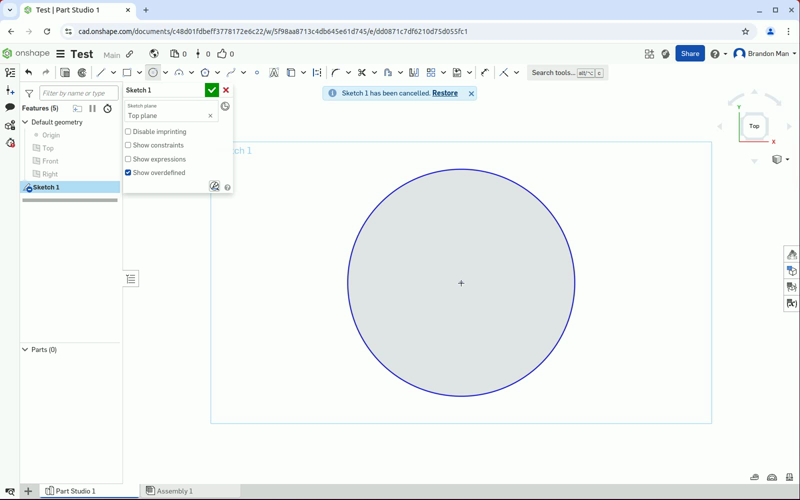
key_up(shift)
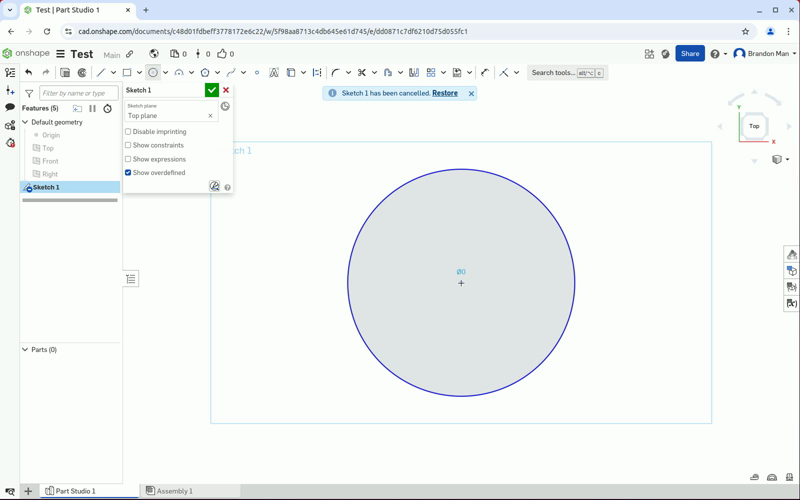
mouse_move(503, 282)
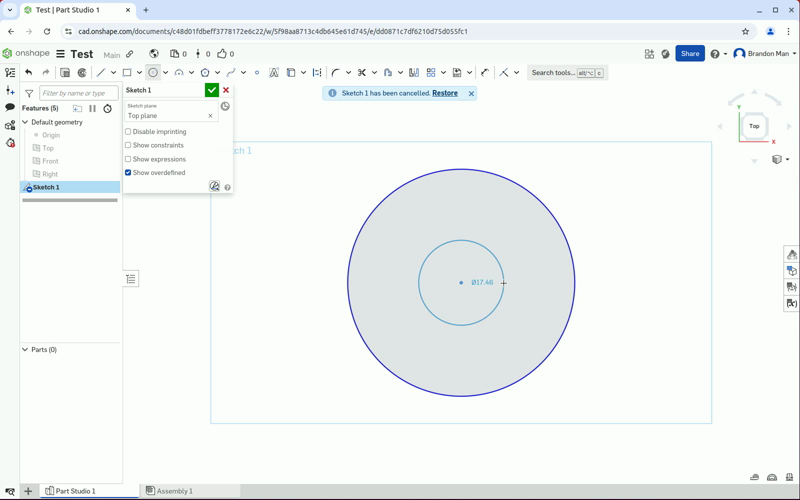
click(503, 282)
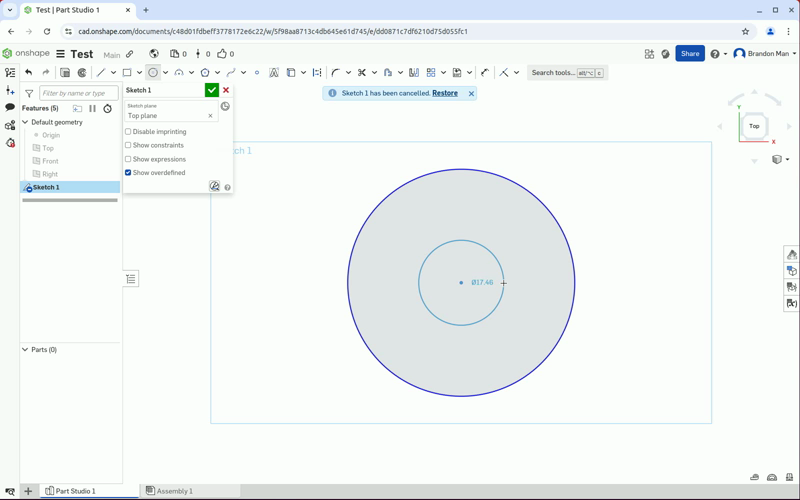
key(esc)
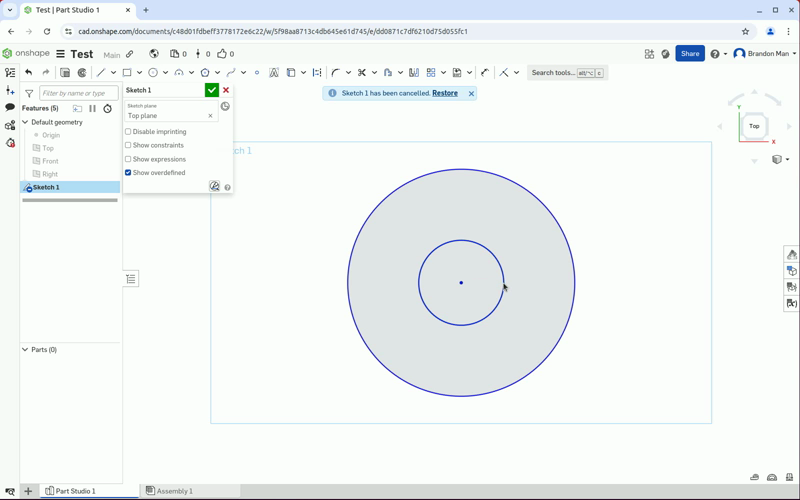
mouse_move(527, 289)
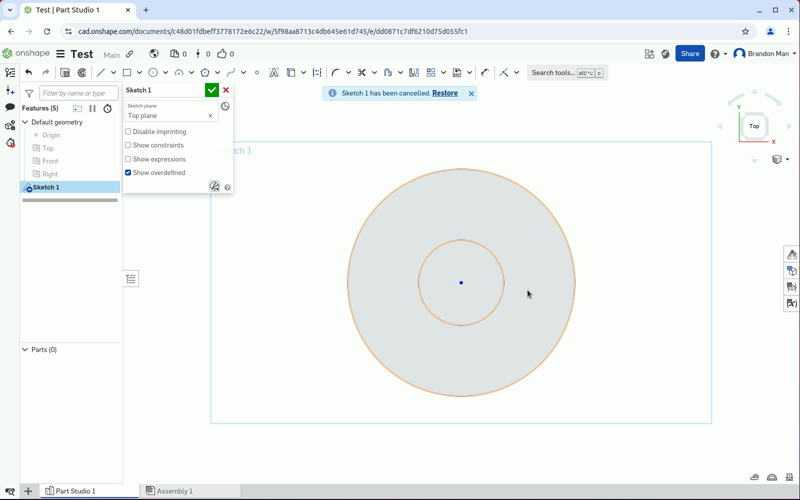
click(527, 289)
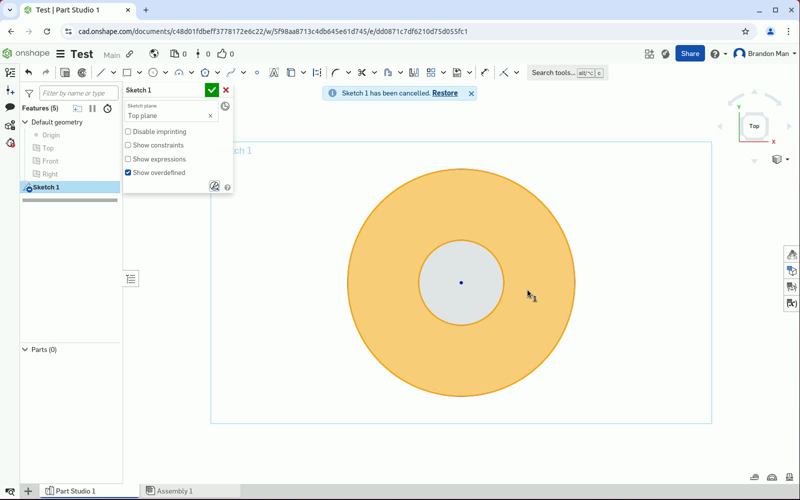
mouse_move(73, 352)
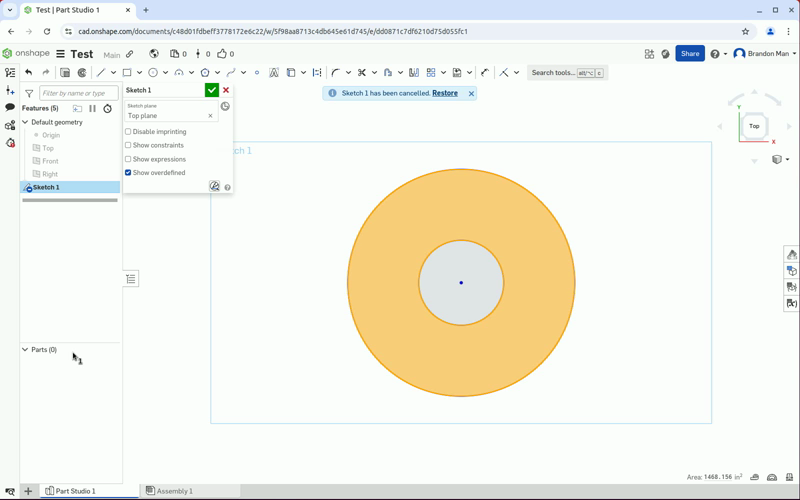
key(shift+y)
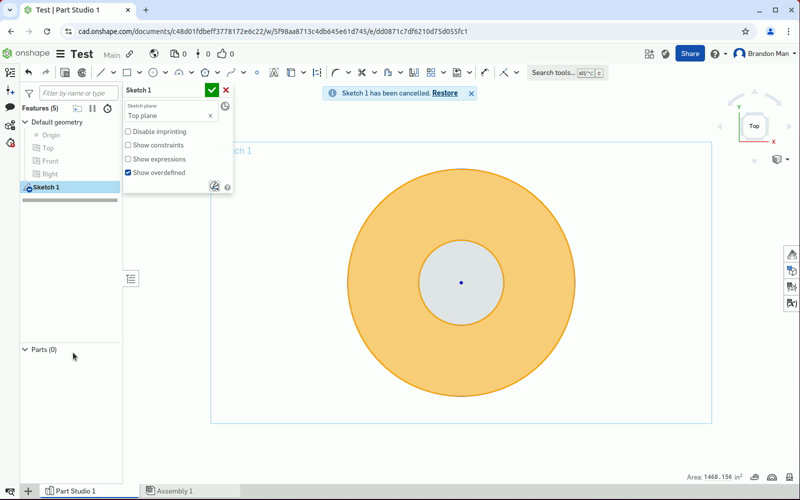
key(shift+e)
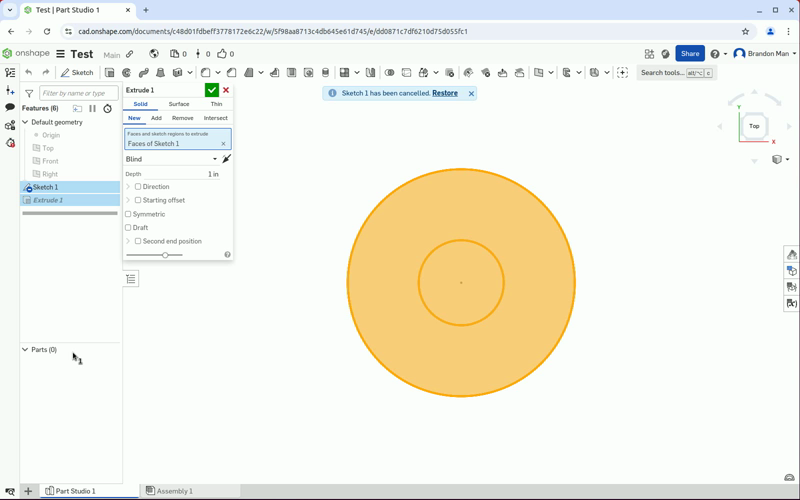
mouse_move(143, 106)
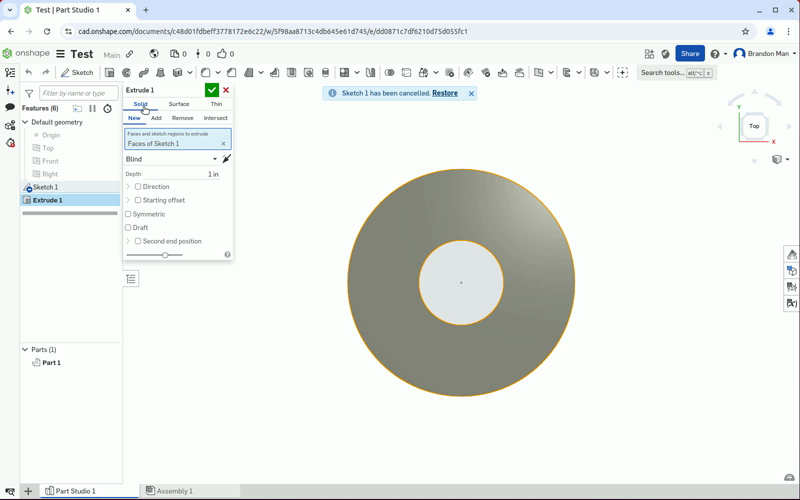
click(143, 106)
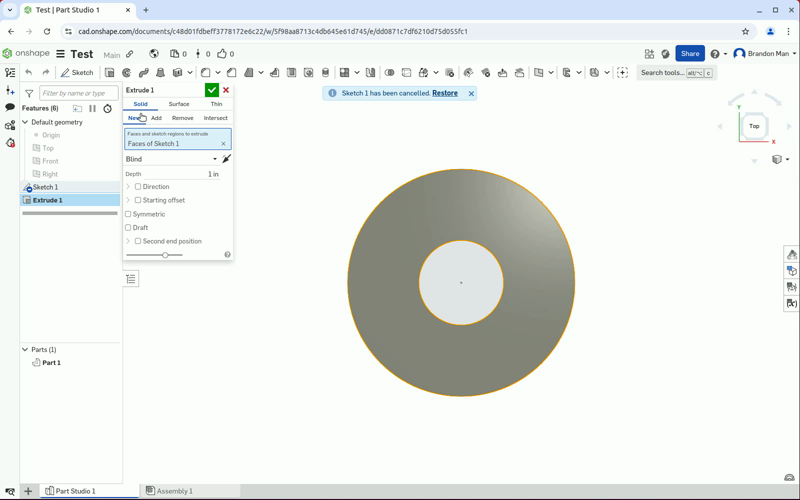
mouse_move(137, 120)
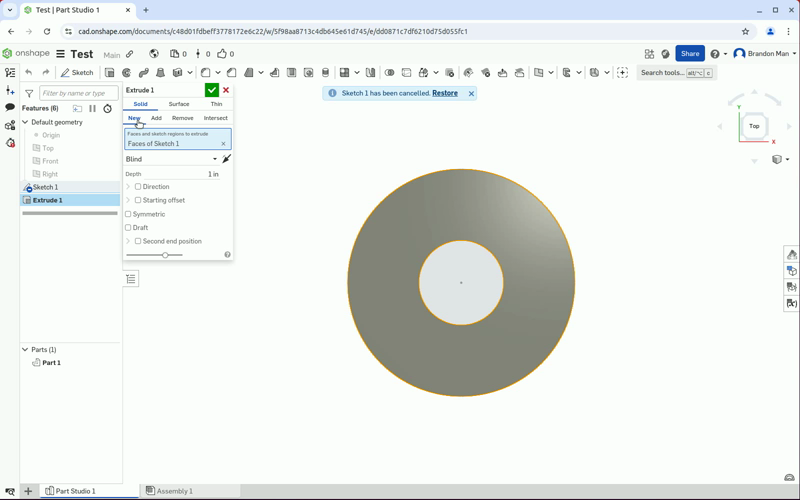
click(137, 120)
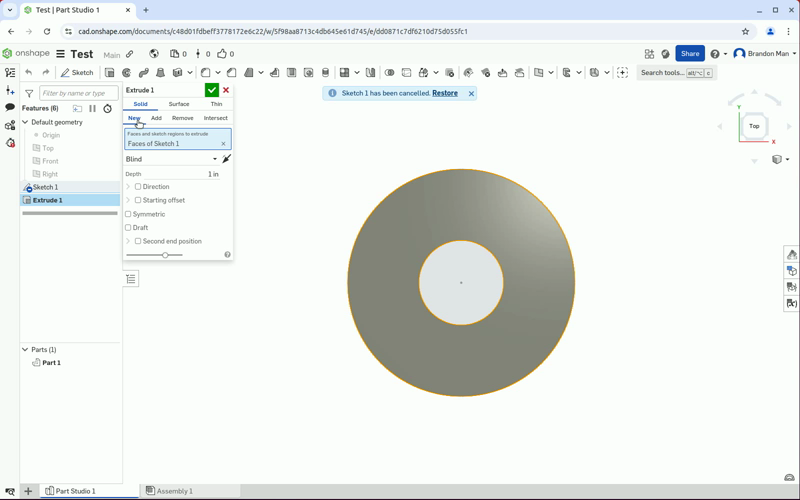
key(tab, 4)
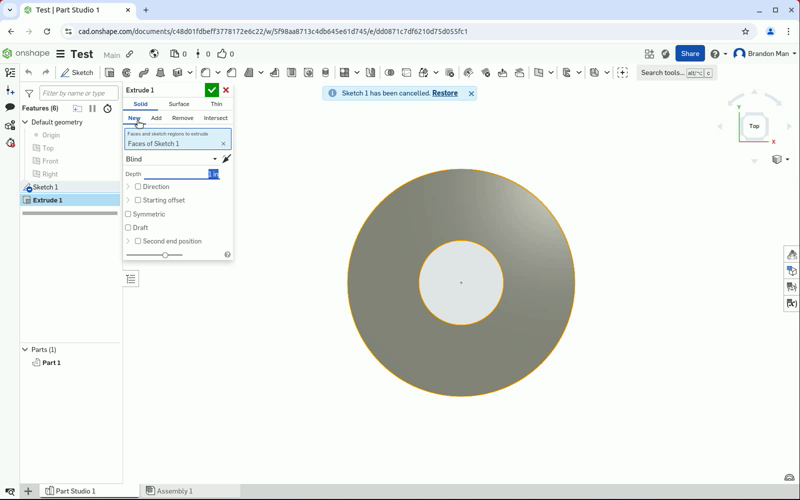
text(1.685)
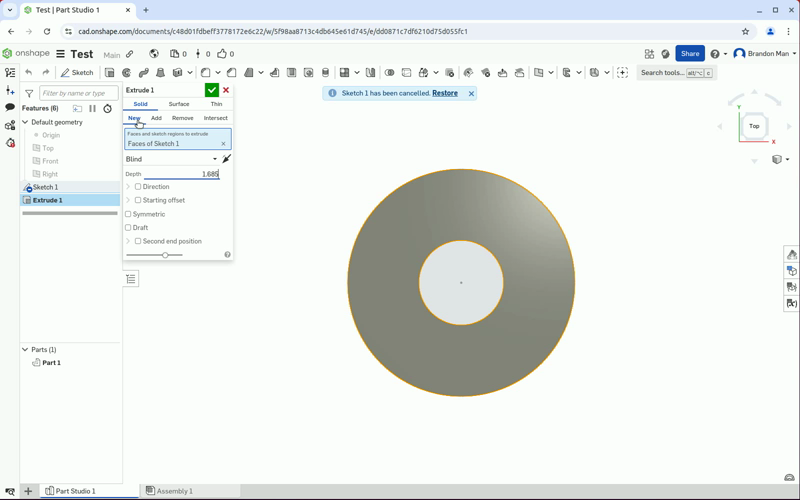
key(enter)
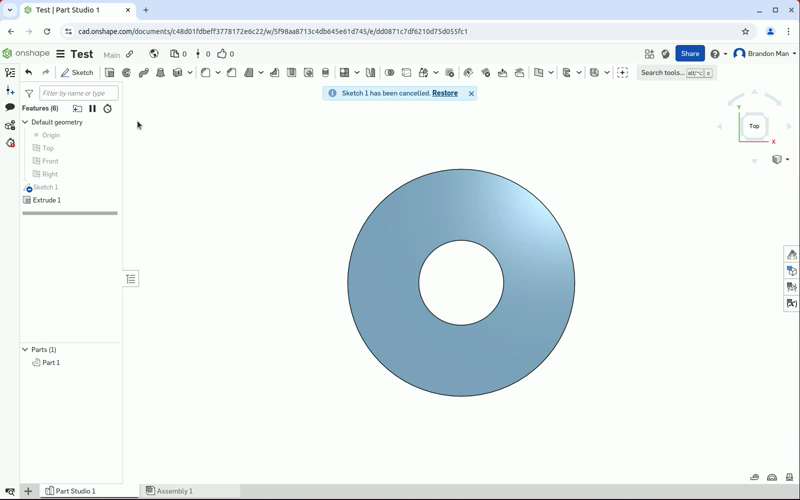
key(shift+h)
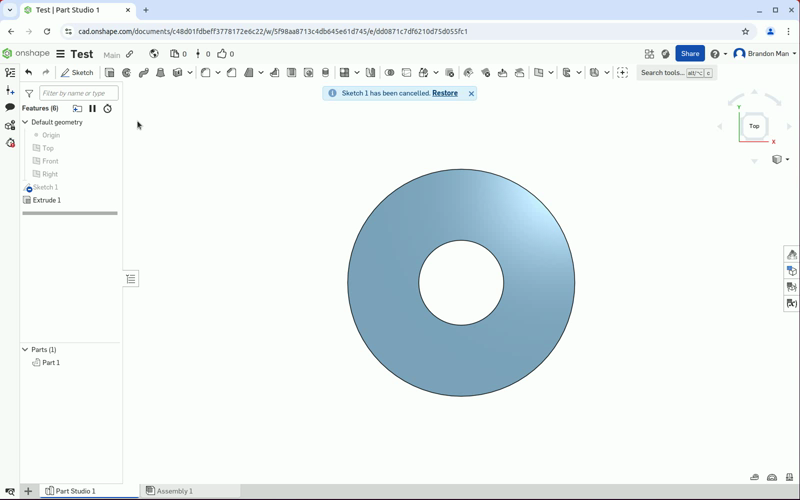
key(shift+h)
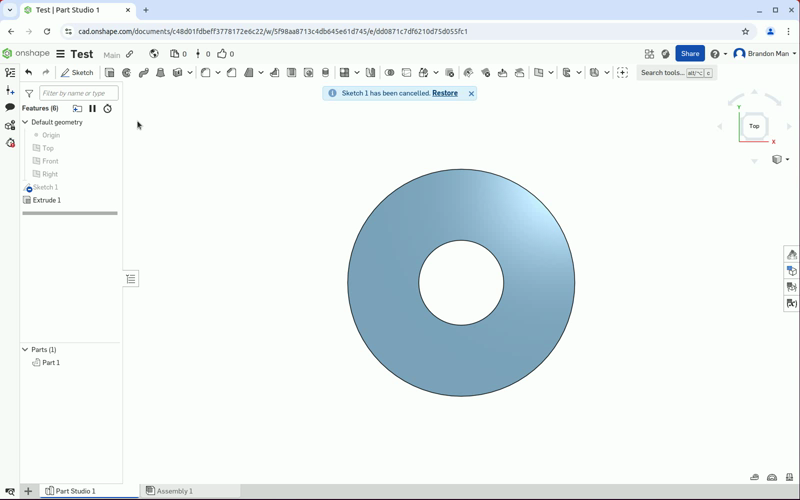
mouse_move(73, 189)
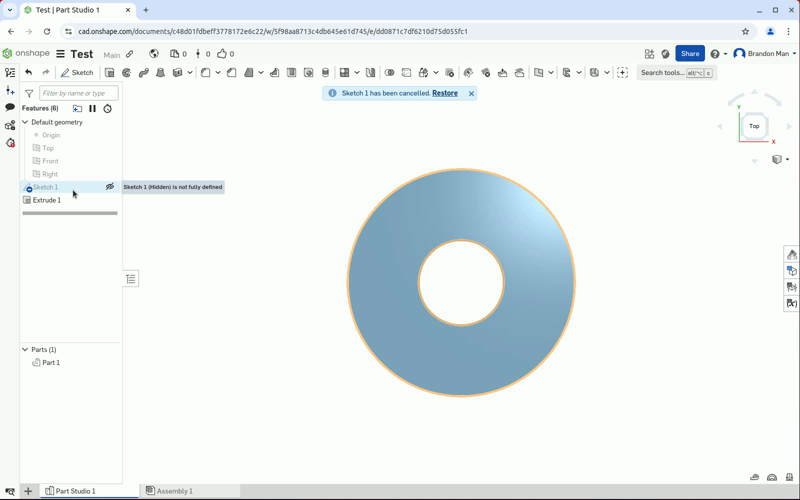
click(73, 189)
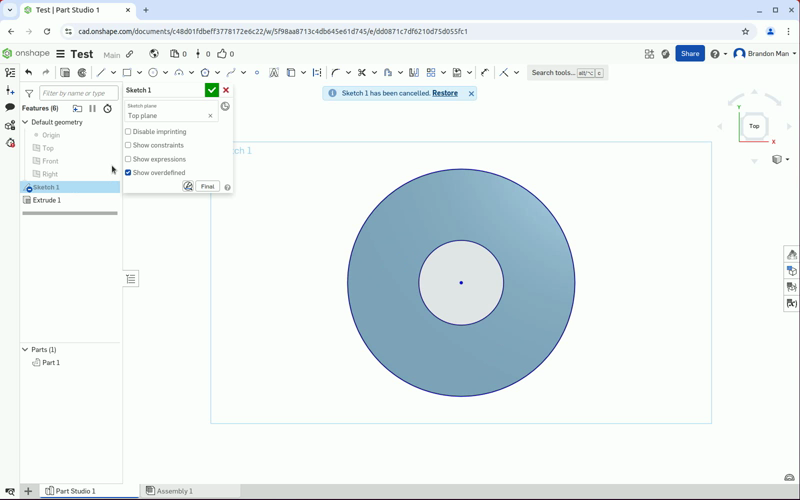
mouse_move(229, 92)
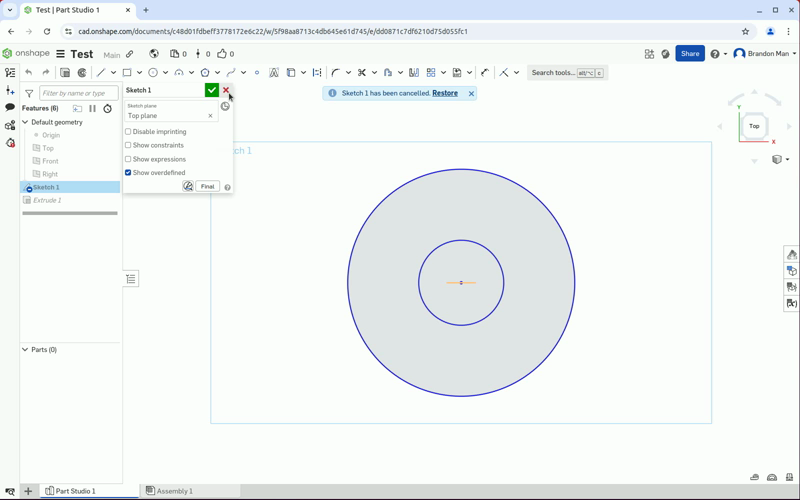
click(229, 92)
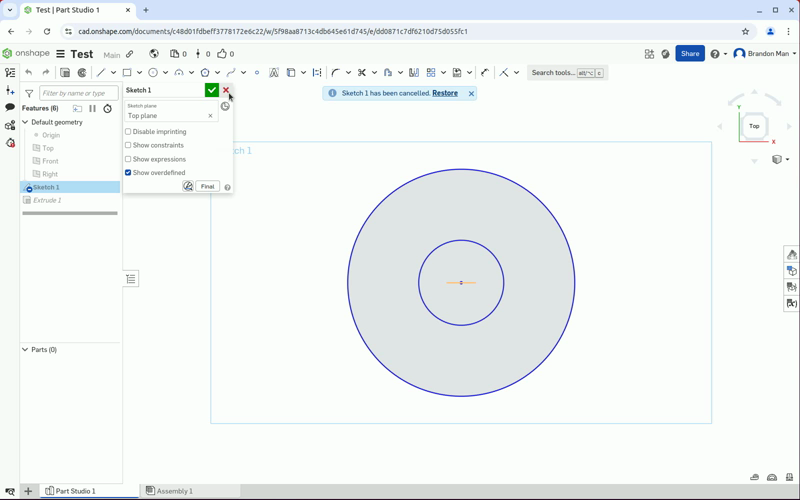
key(shift+s)
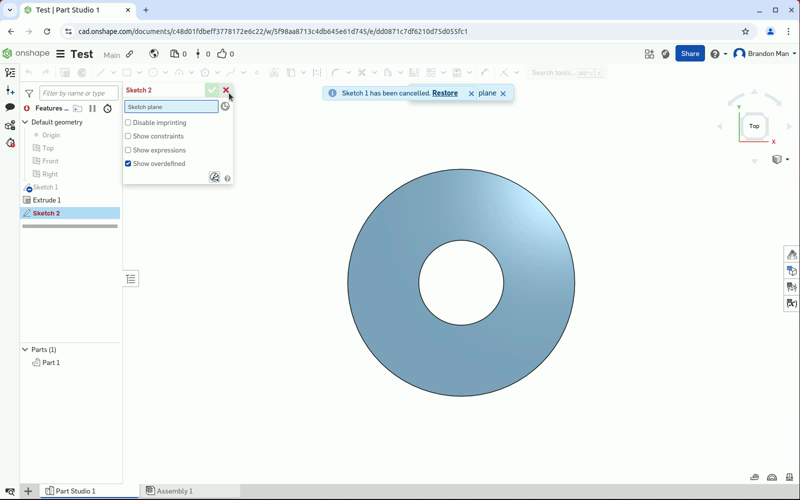
mouse_move(73, 150)
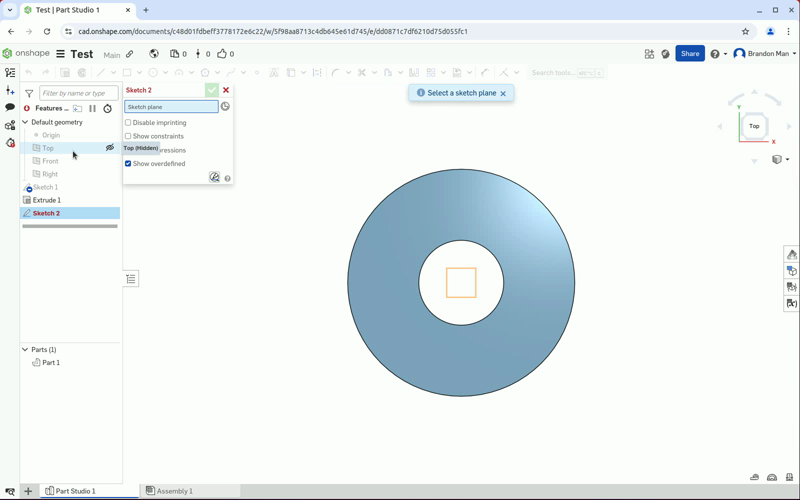
click(73, 150)
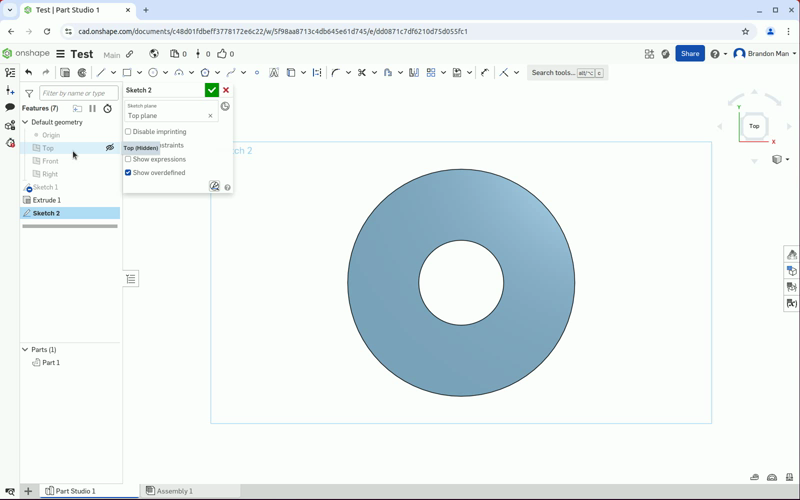
mouse_move(73, 352)
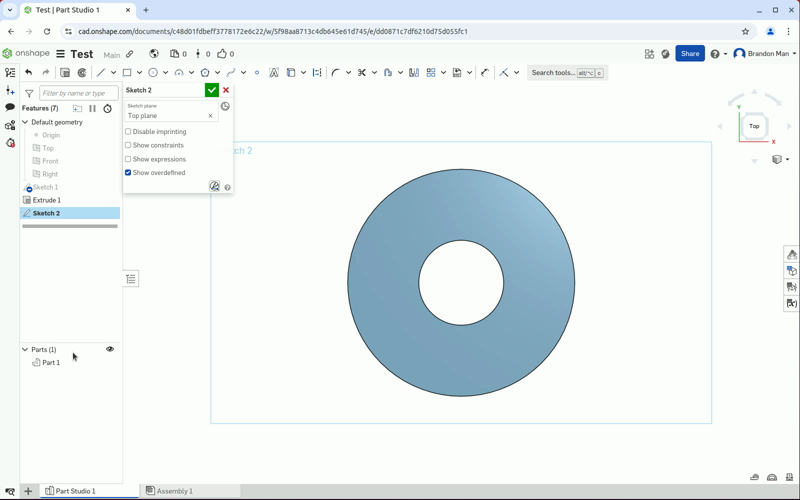
key(y)
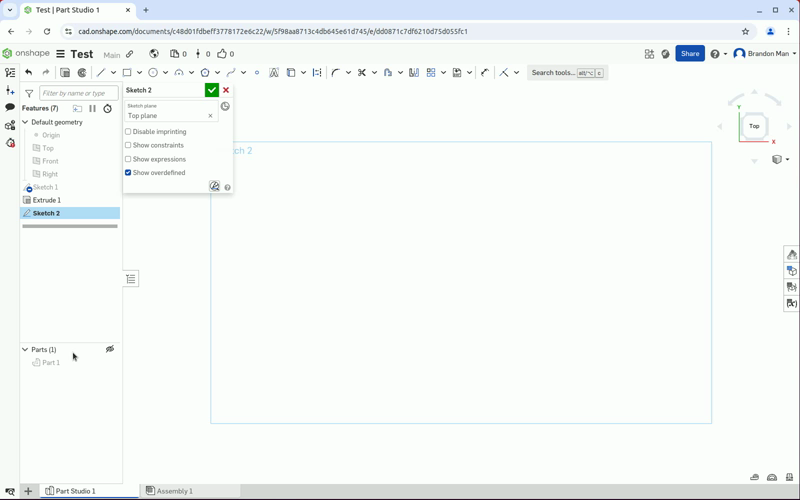
key(c)
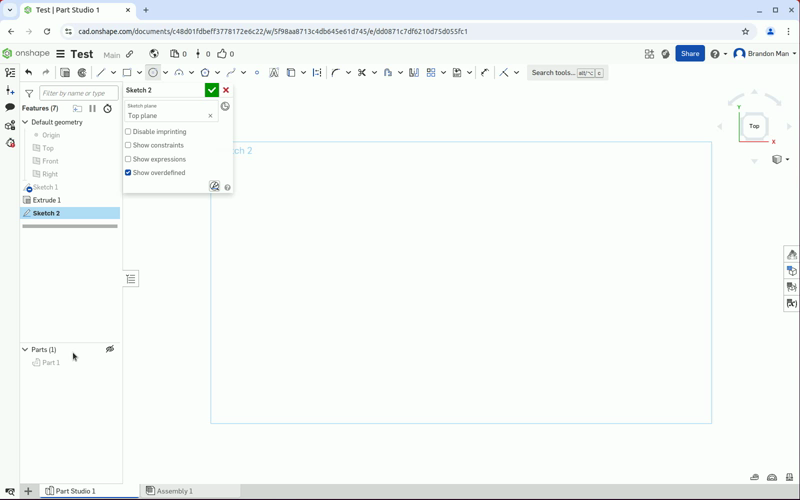
key_down(shift)
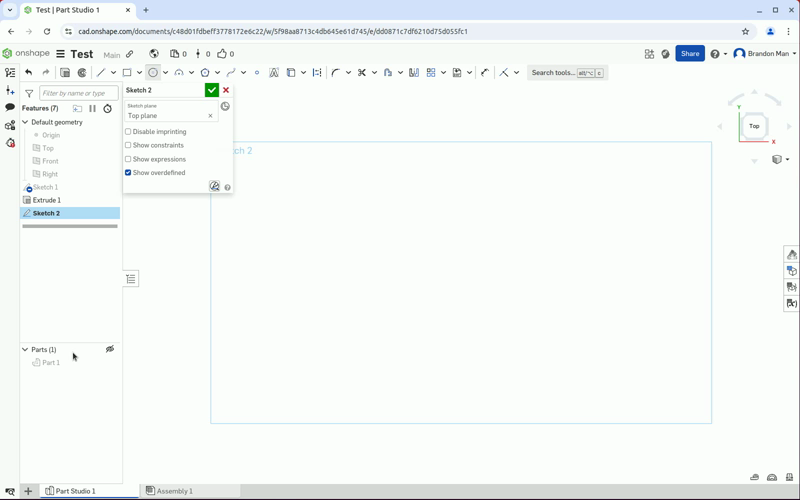
mouse_move(461, 282)
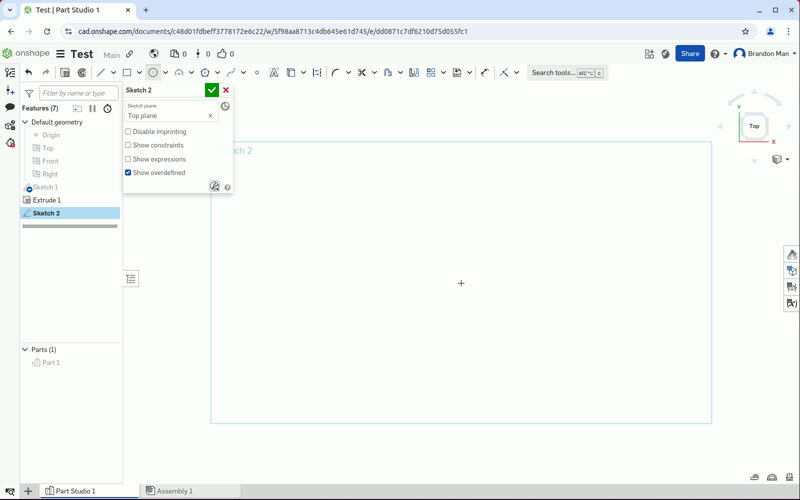
click(461, 282)
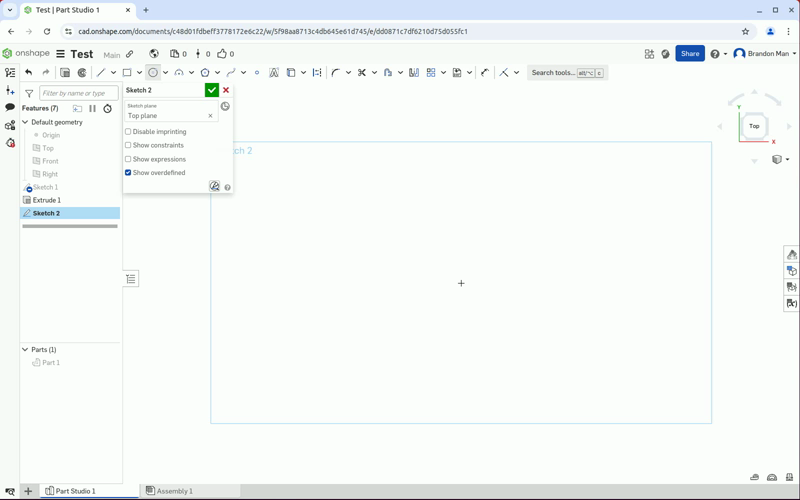
key_up(shift)
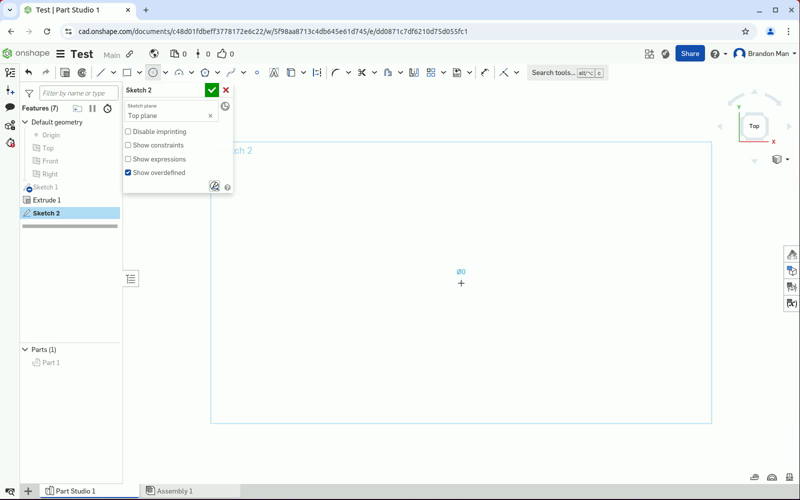
mouse_move(494, 282)
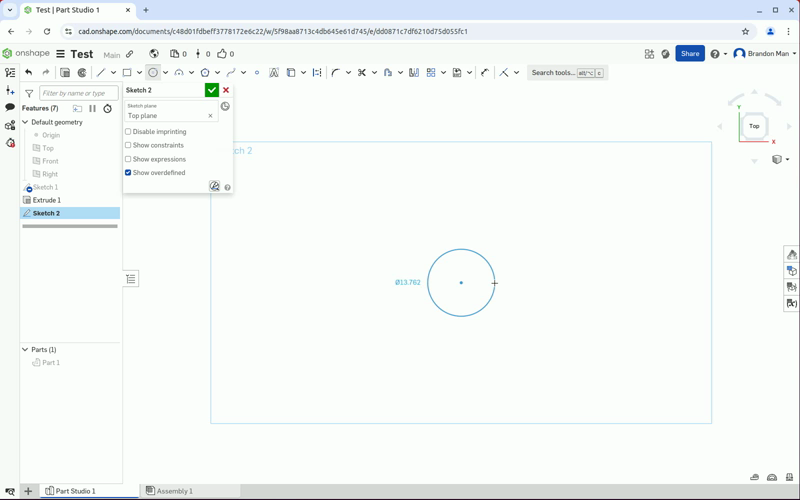
click(494, 282)
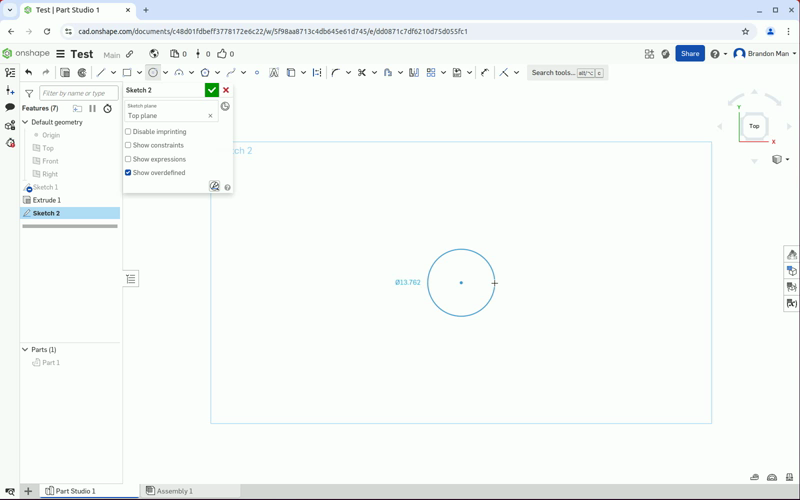
key(esc)
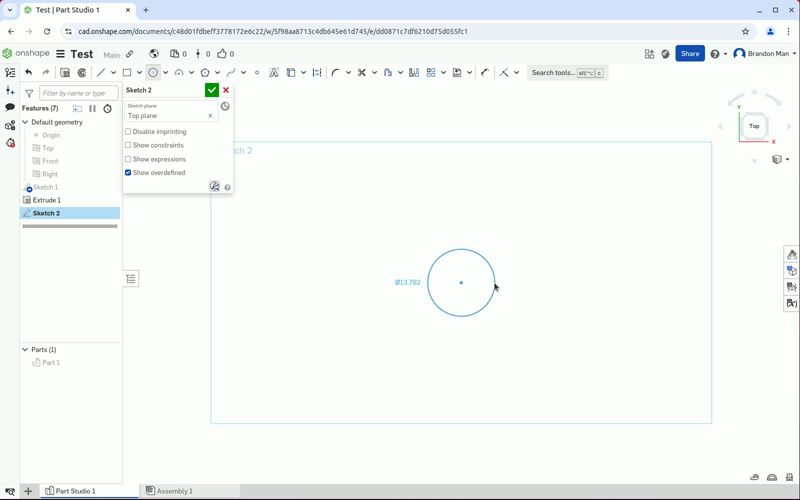
key(c)
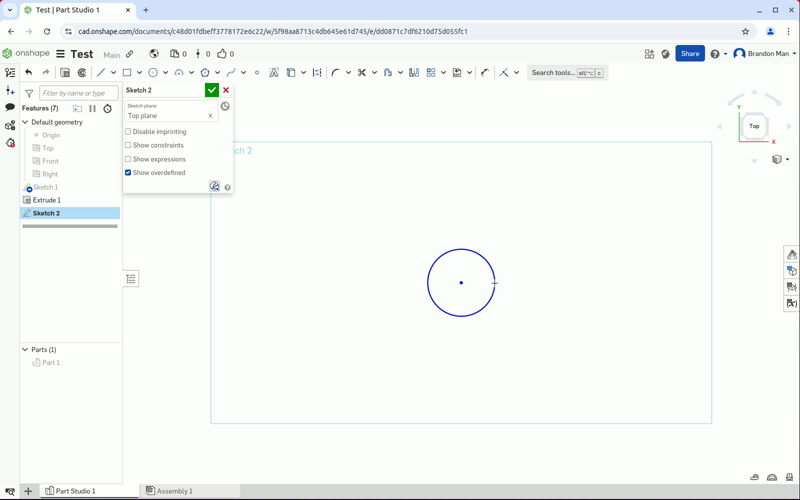
key_down(shift)
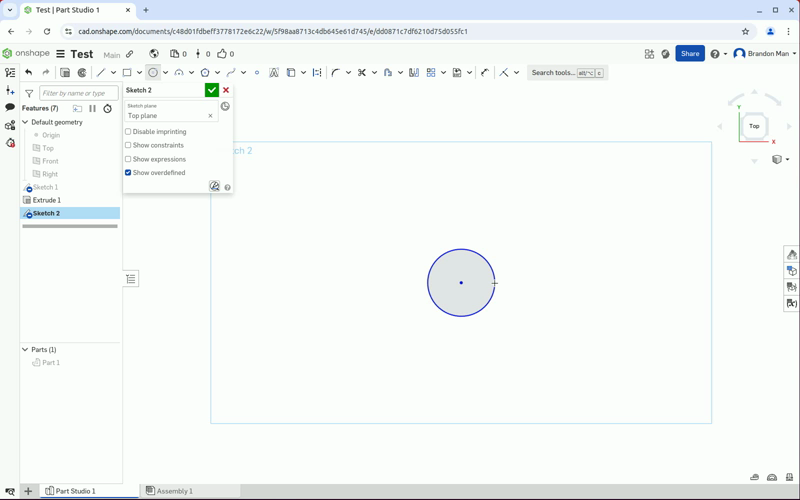
mouse_move(461, 282)
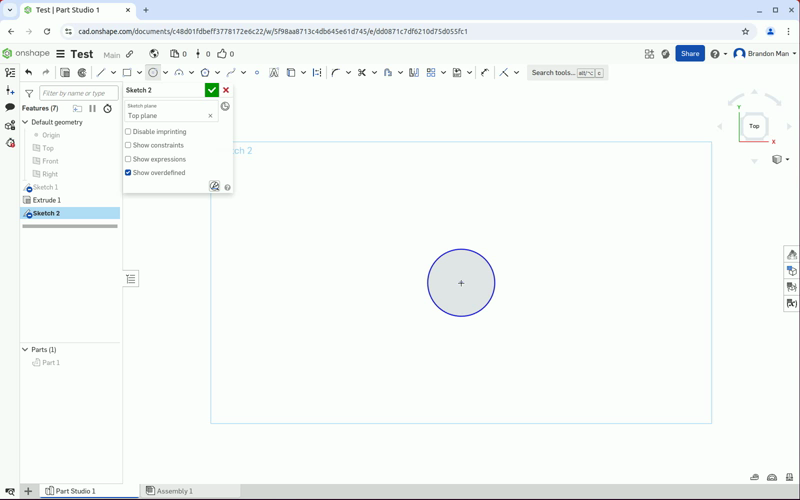
click(461, 282)
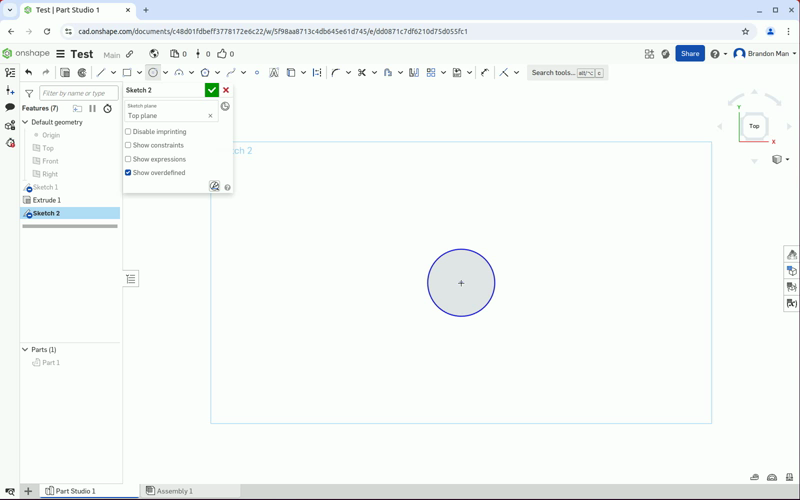
key_up(shift)
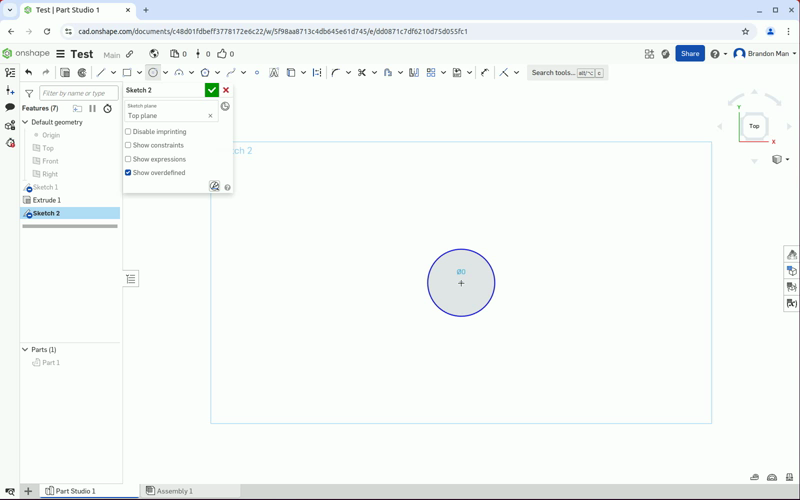
mouse_move(467, 282)
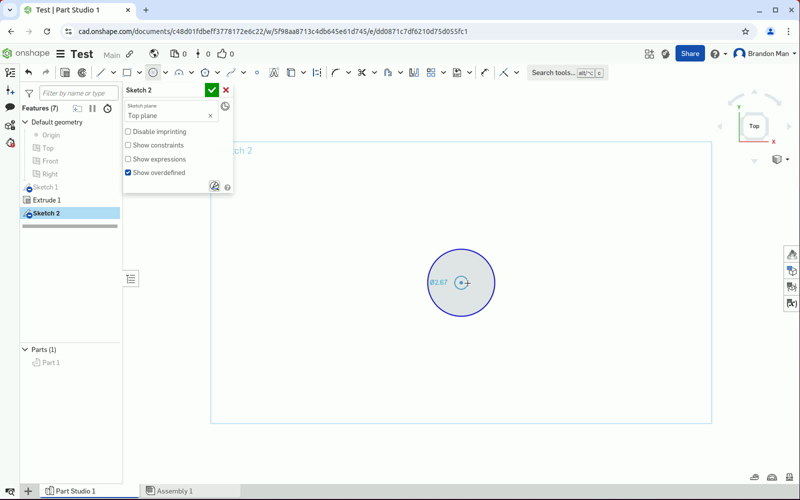
click(467, 282)
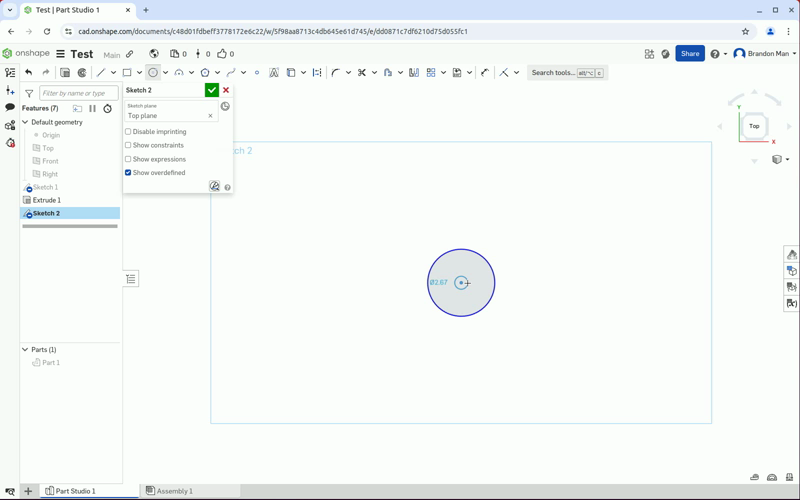
key(esc)
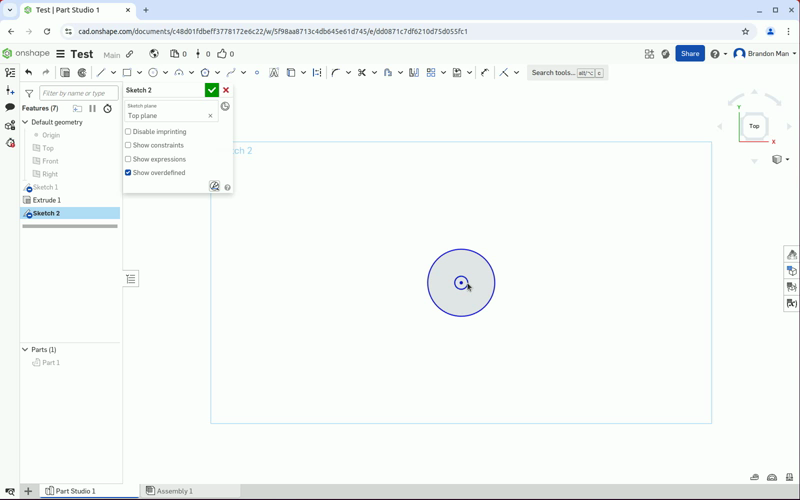
mouse_move(488, 289)
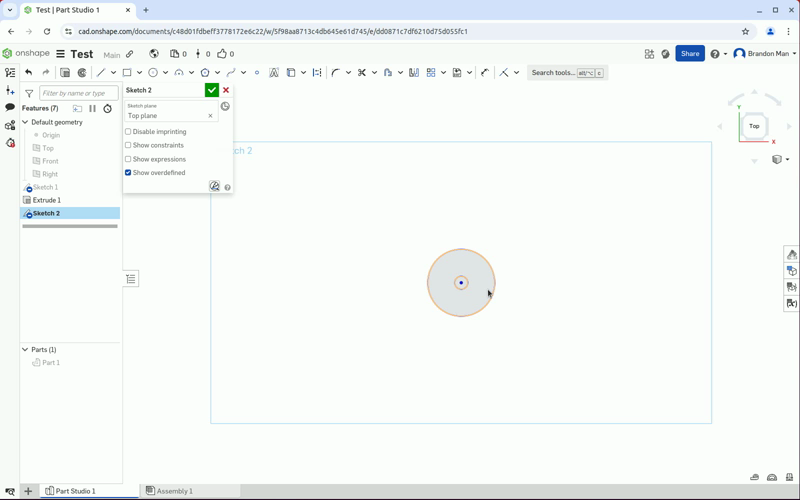
click(488, 289)
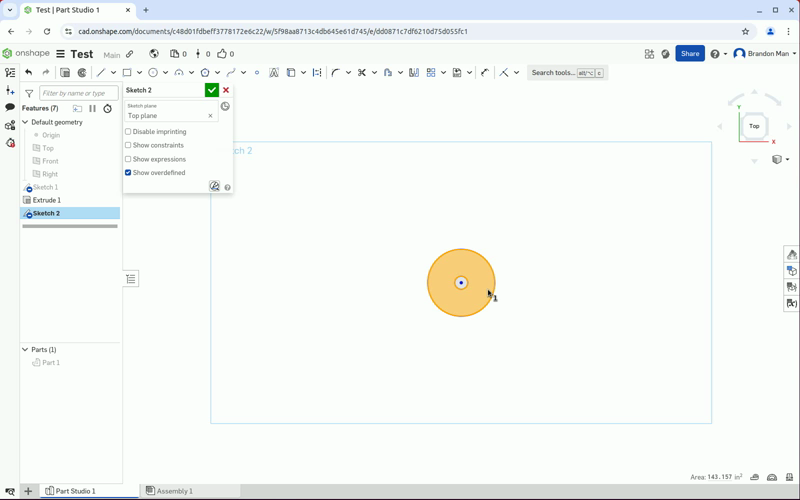
mouse_move(73, 352)
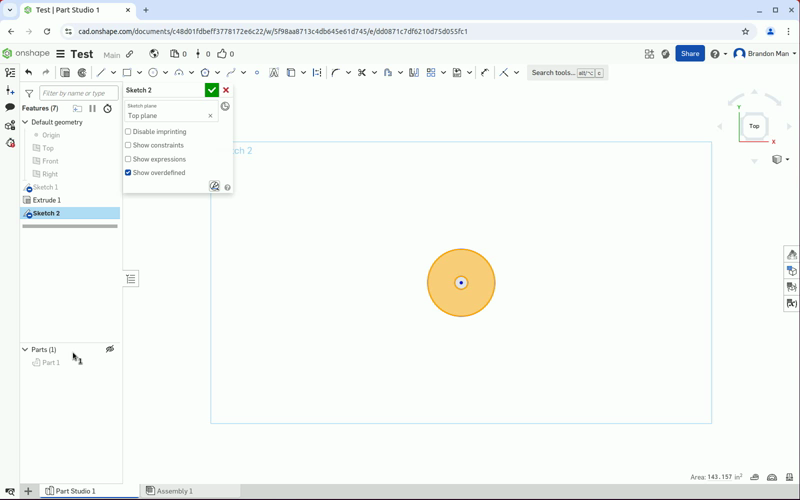
key(shift+y)
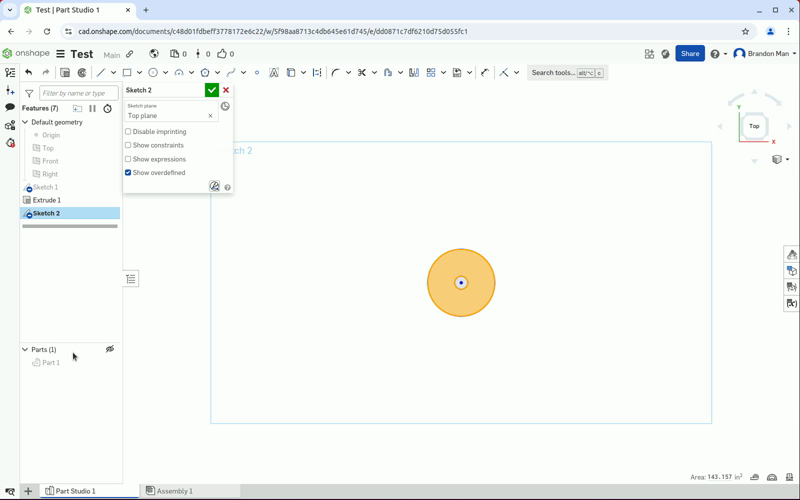
key(shift+e)
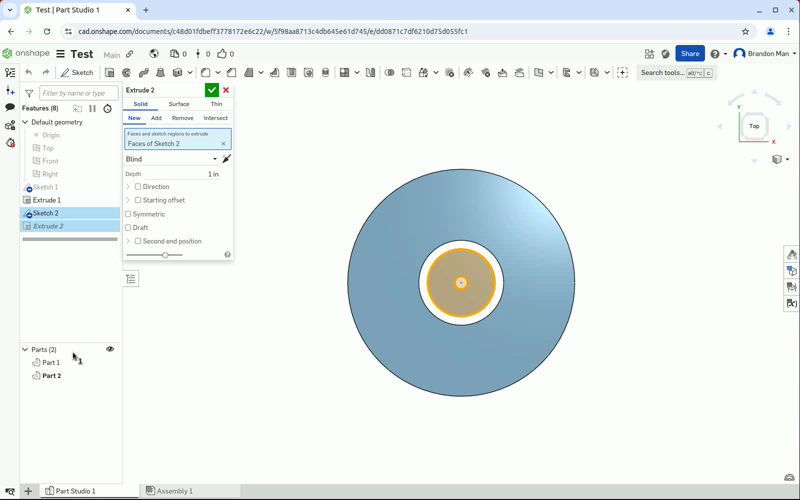
mouse_move(143, 106)
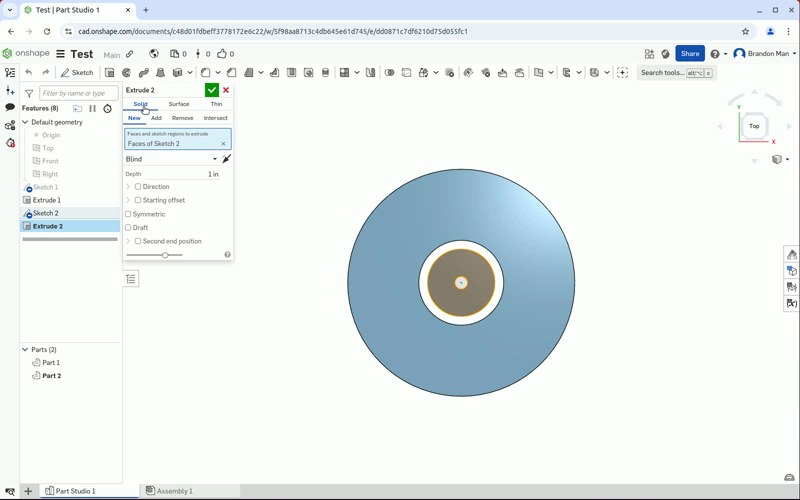
click(143, 106)
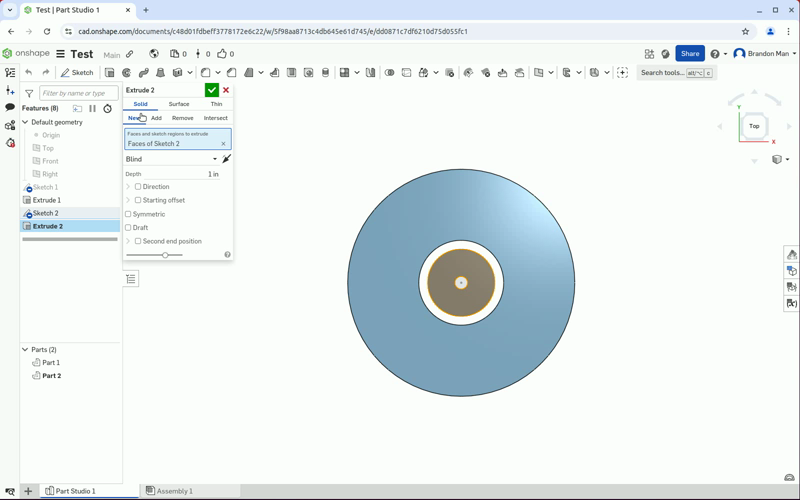
mouse_move(137, 120)
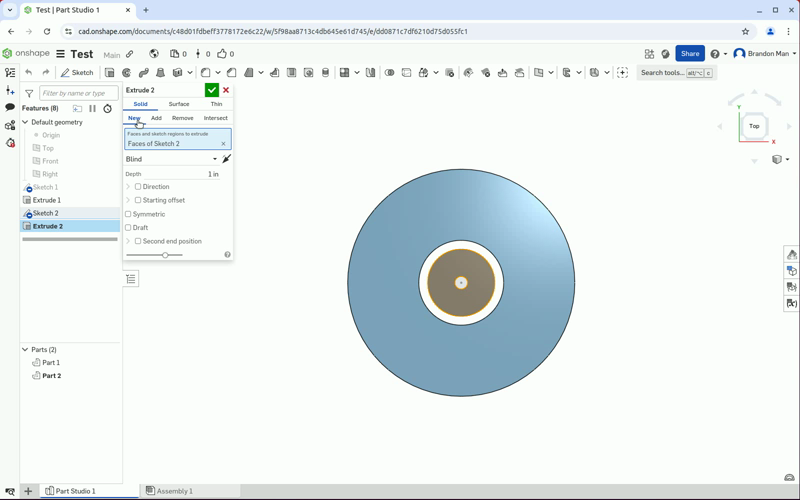
click(137, 120)
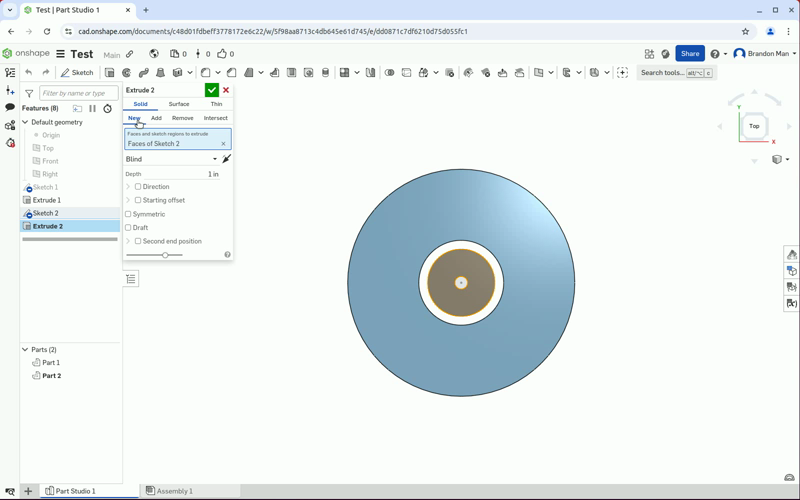
key(tab, 4)
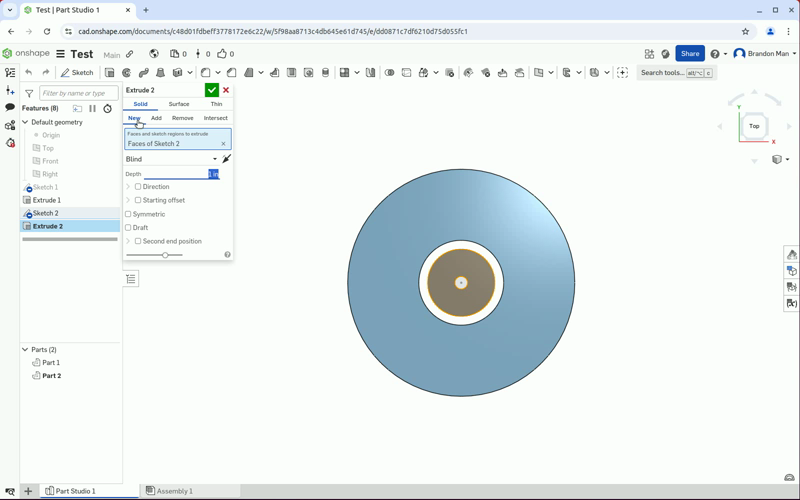
text(1.685)
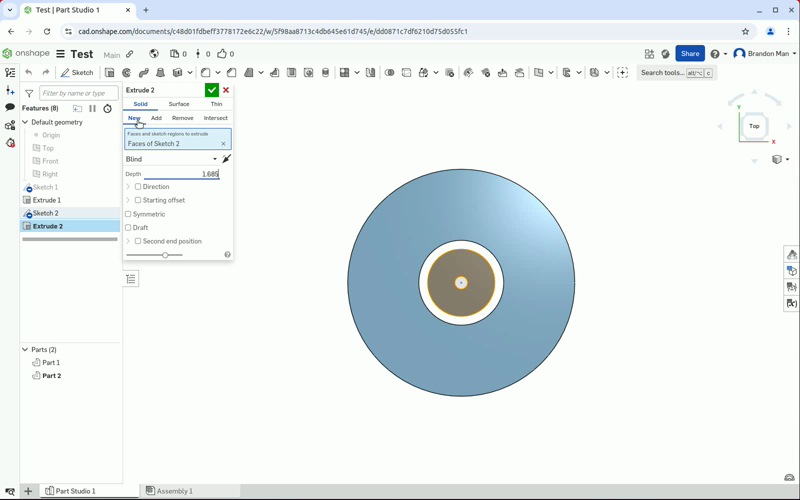
key(enter)
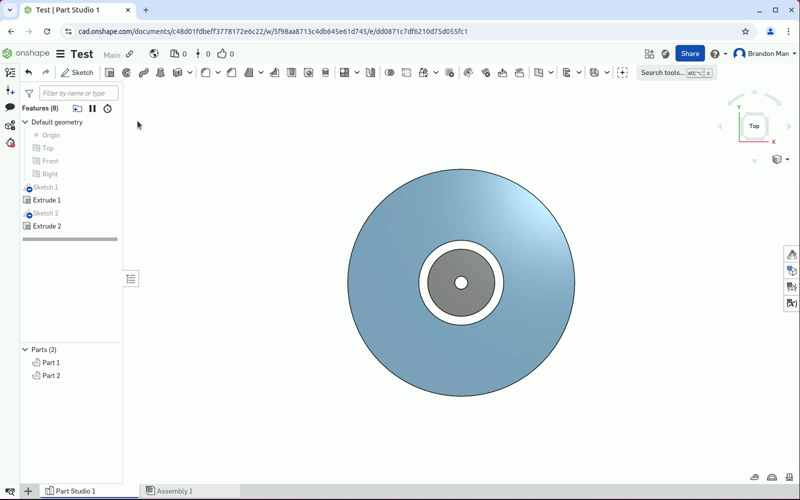
key(shift+h)
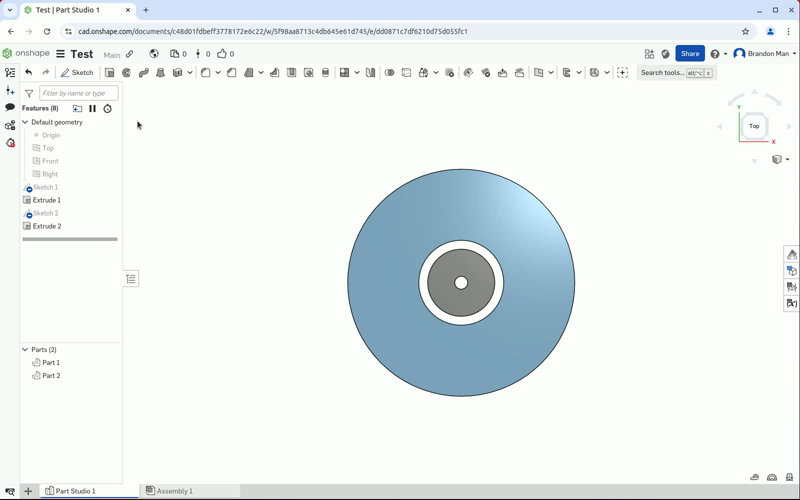
key(shift+h)
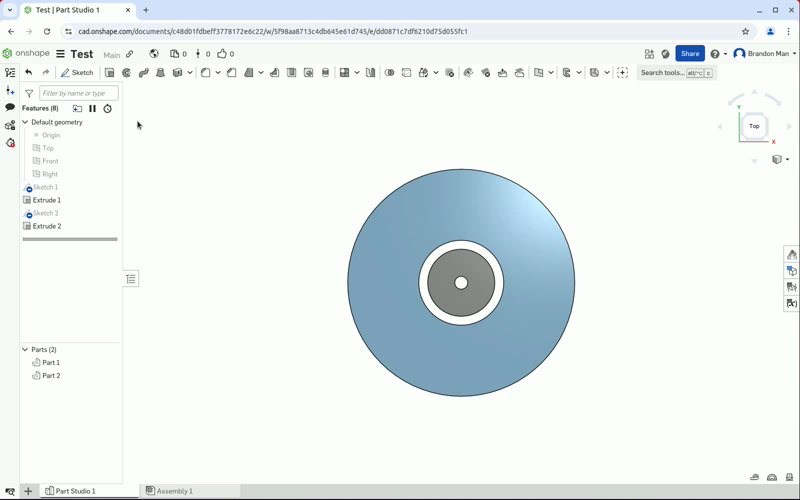
mouse_move(73, 189)
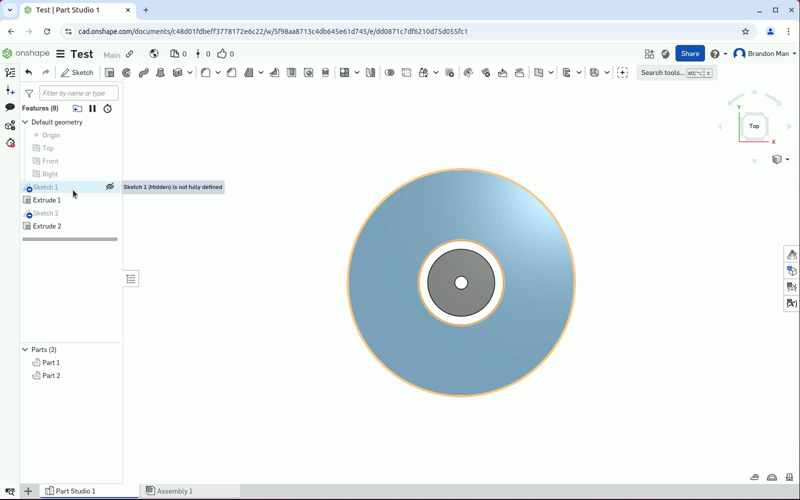
click(73, 189)
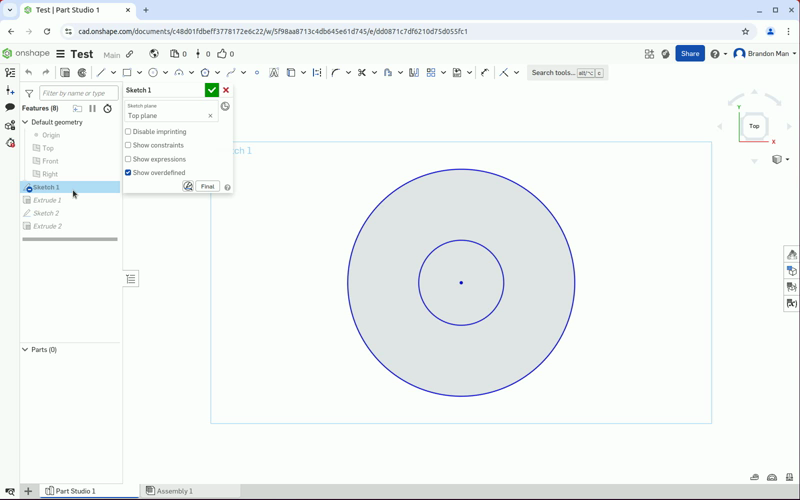
mouse_move(229, 92)
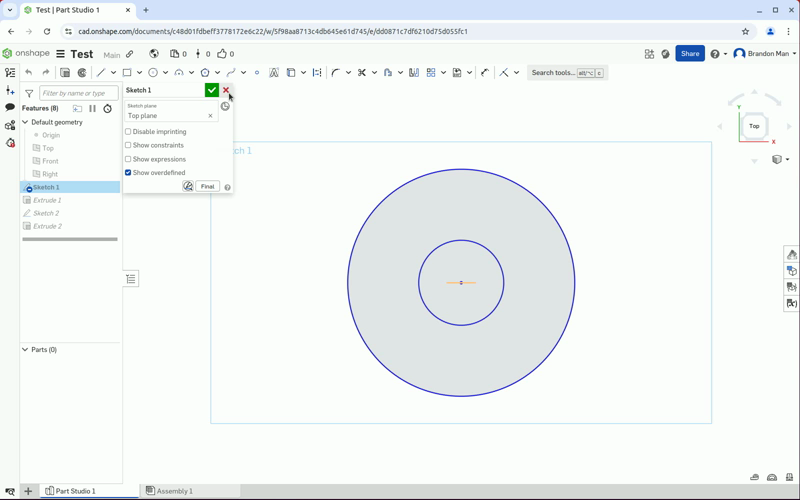
click(229, 92)
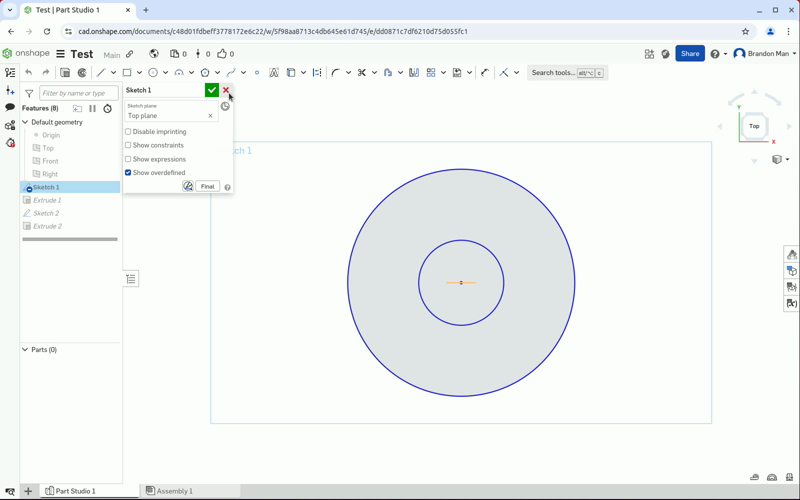
key(shift+s)
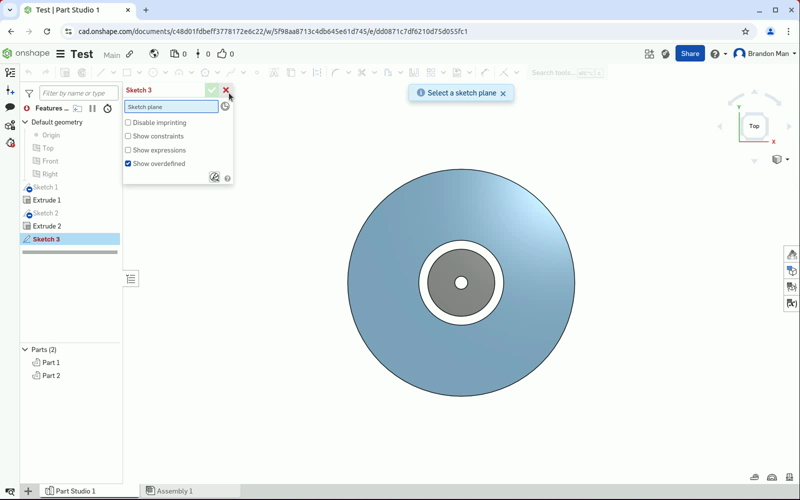
mouse_move(73, 150)
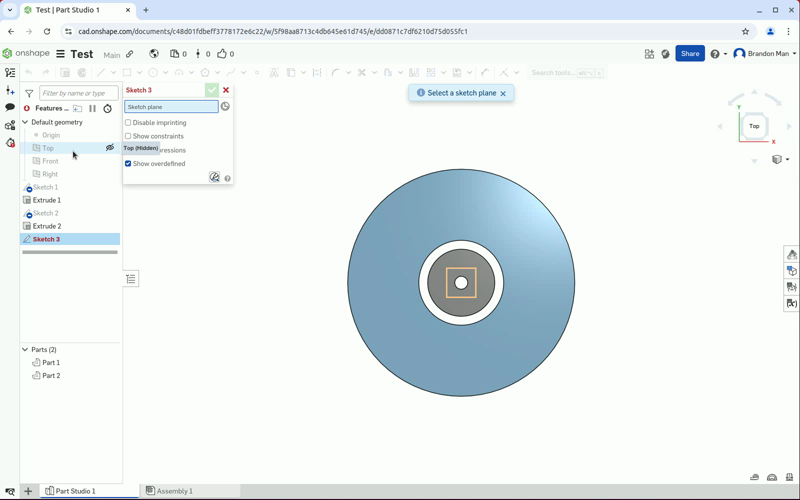
click(73, 150)
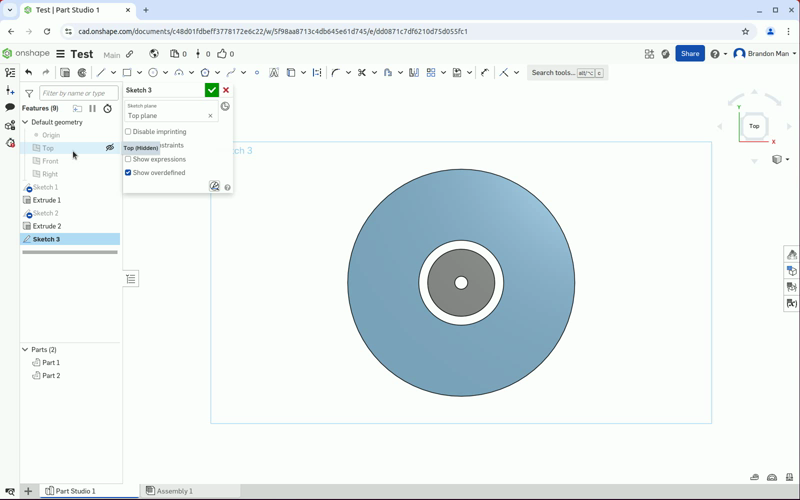
mouse_move(73, 352)
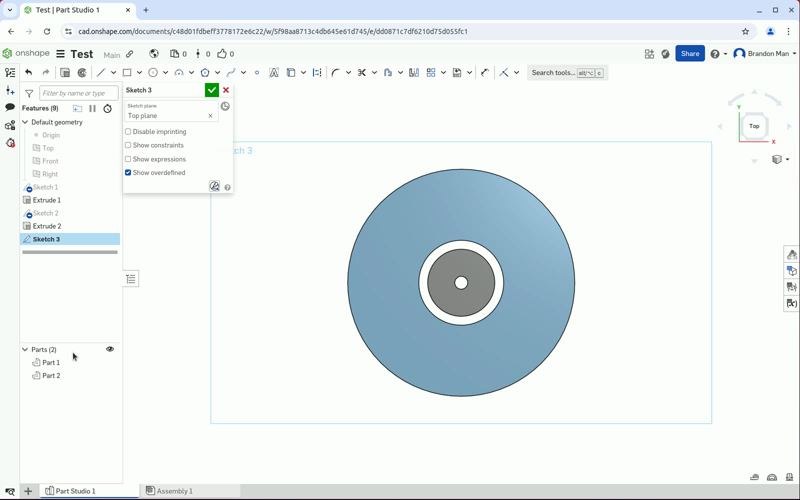
key(y)
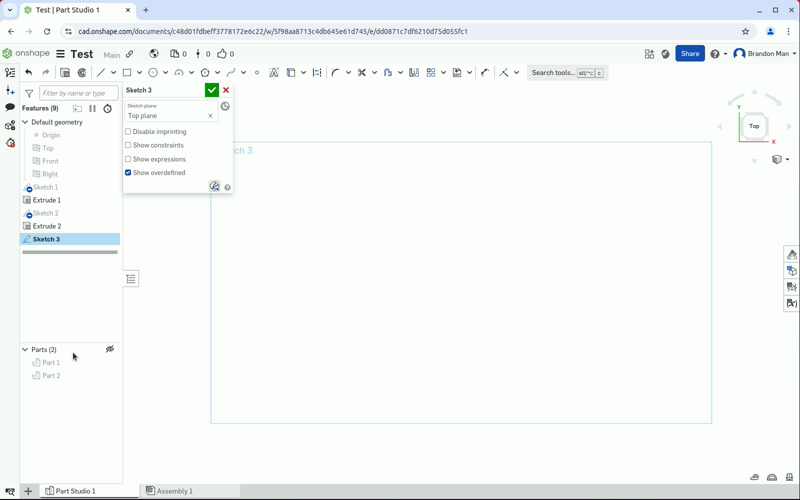
key(c)
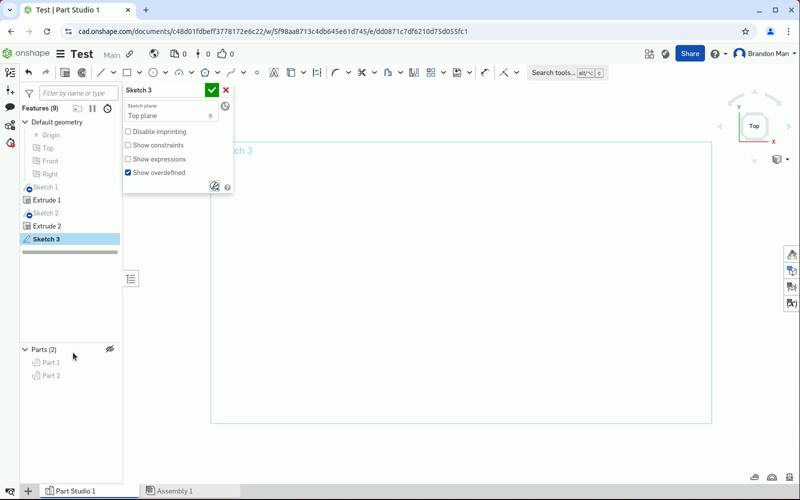
key_down(shift)
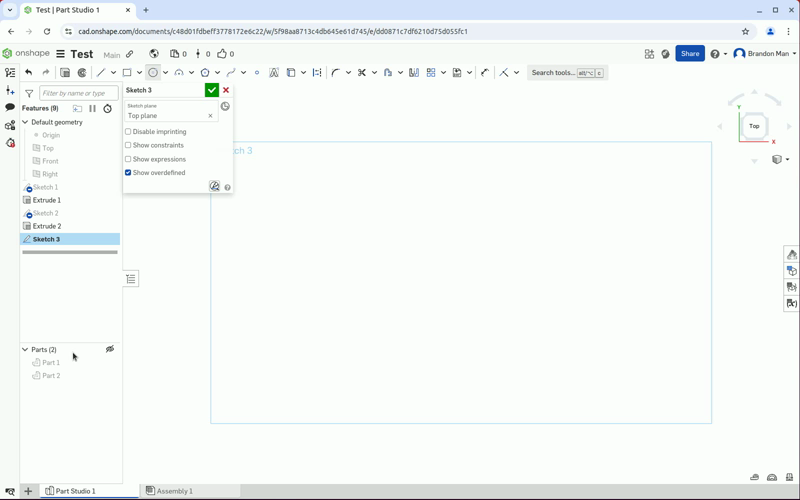
mouse_move(461, 282)
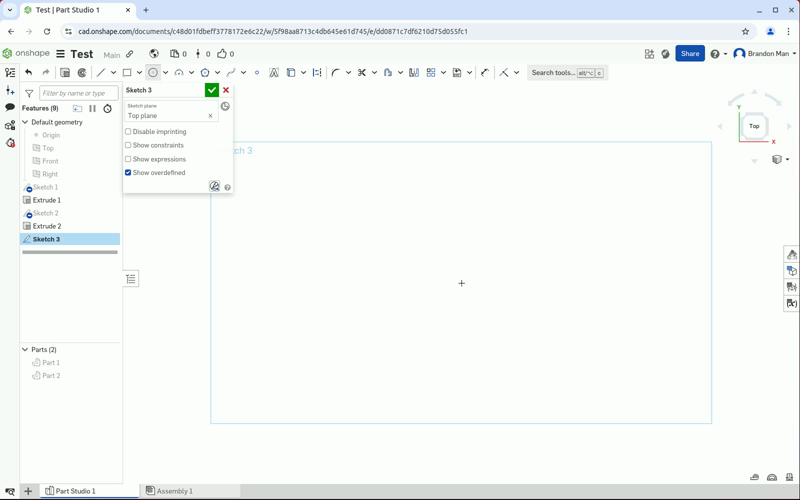
click(461, 282)
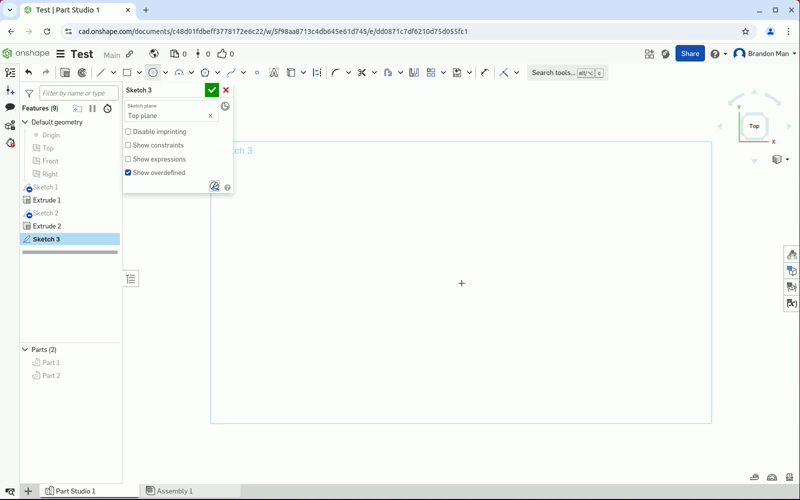
key_up(shift)
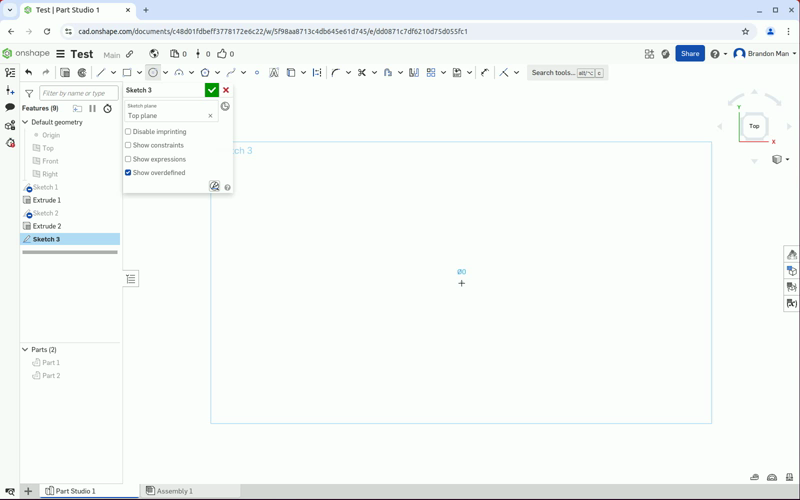
mouse_move(504, 282)
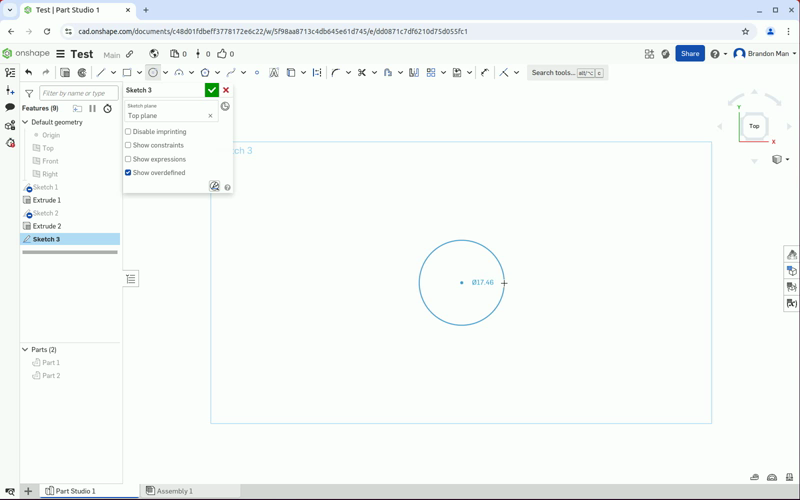
click(504, 282)
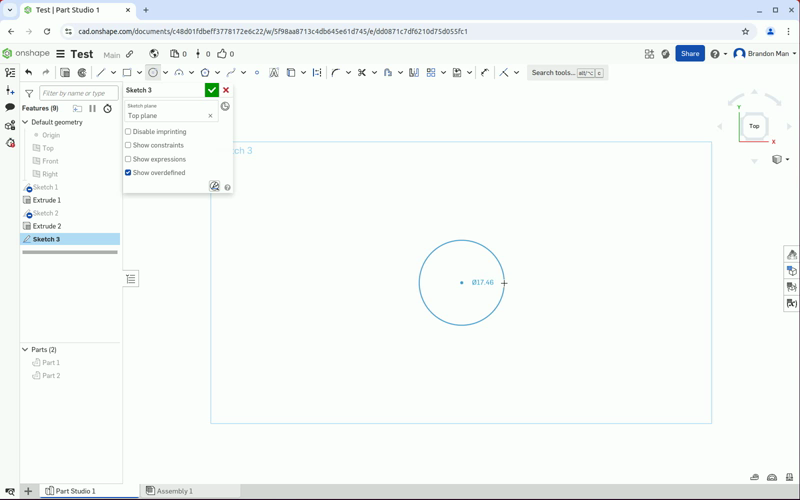
key(esc)
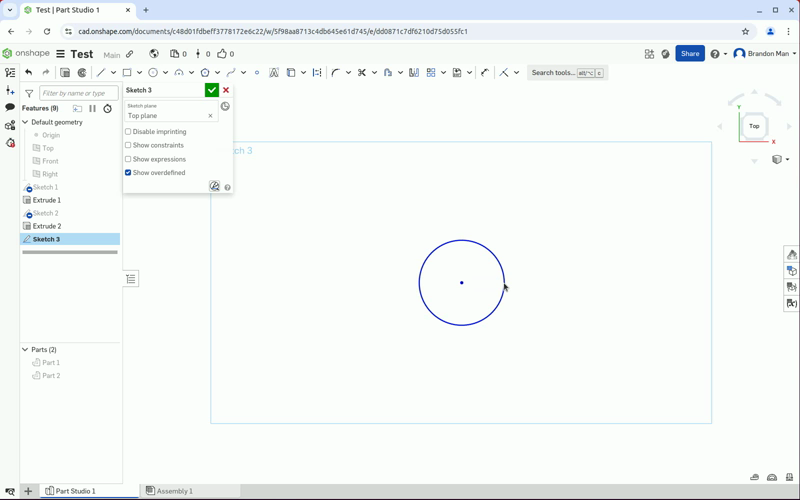
key(c)
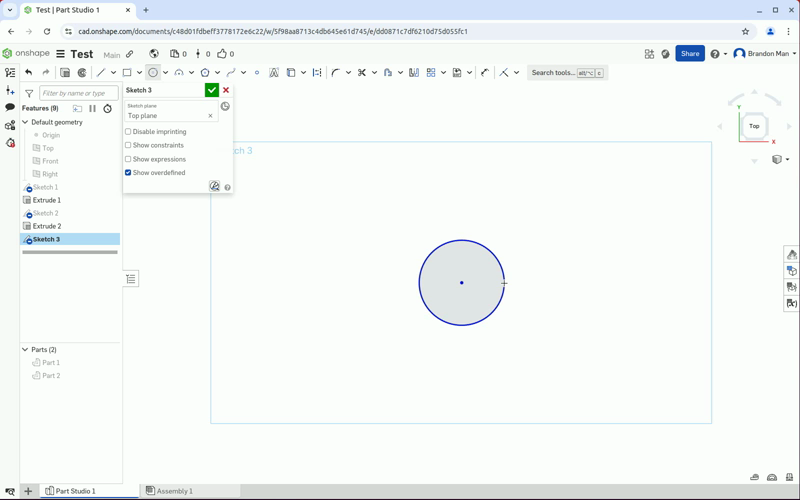
key_down(shift)
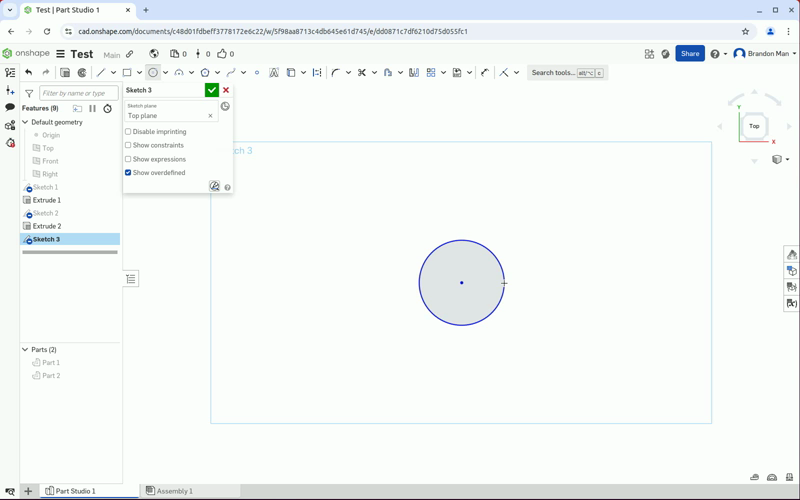
mouse_move(461, 282)
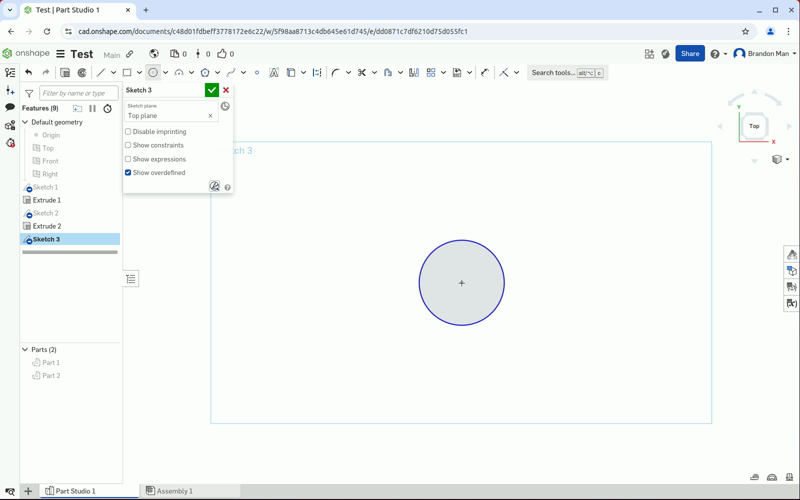
click(461, 282)
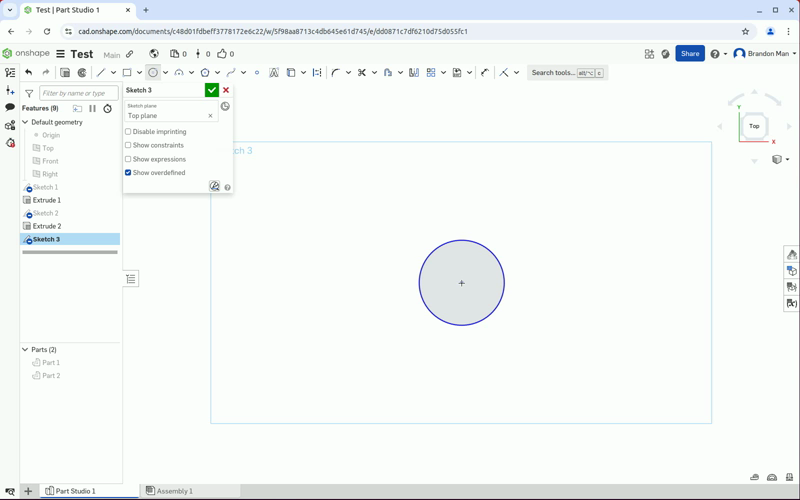
key_up(shift)
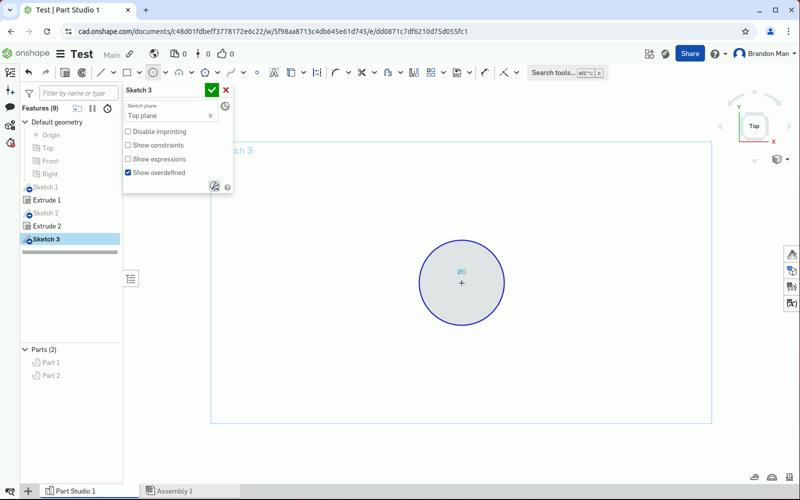
mouse_move(495, 282)
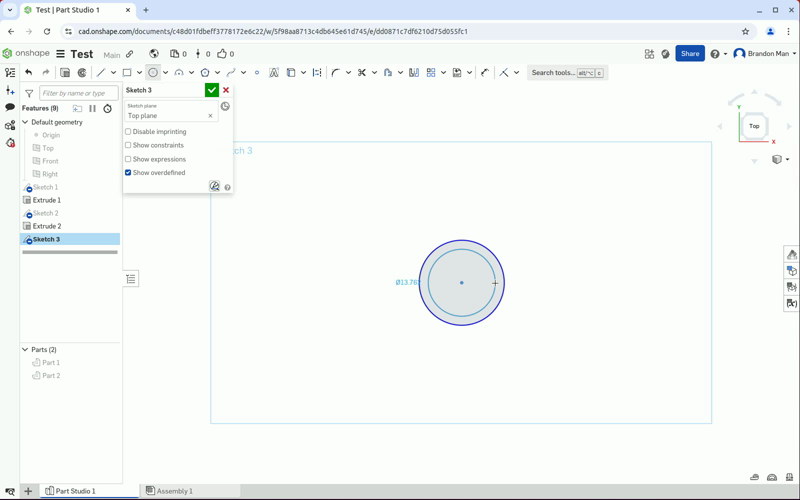
click(495, 282)
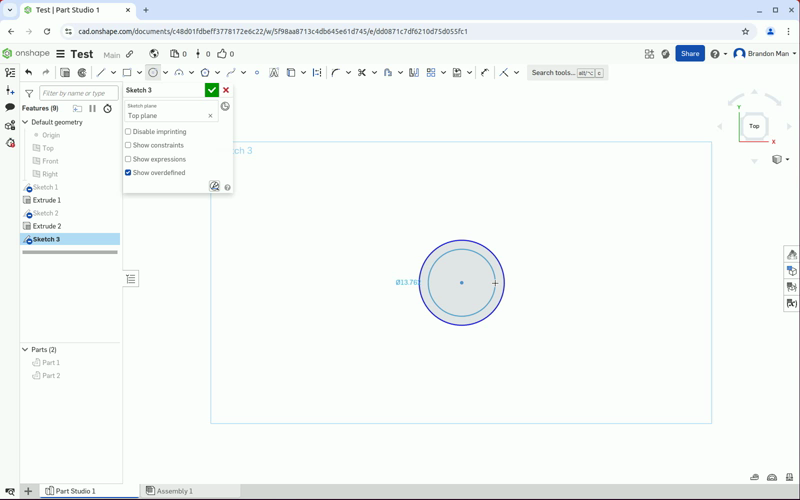
key(esc)
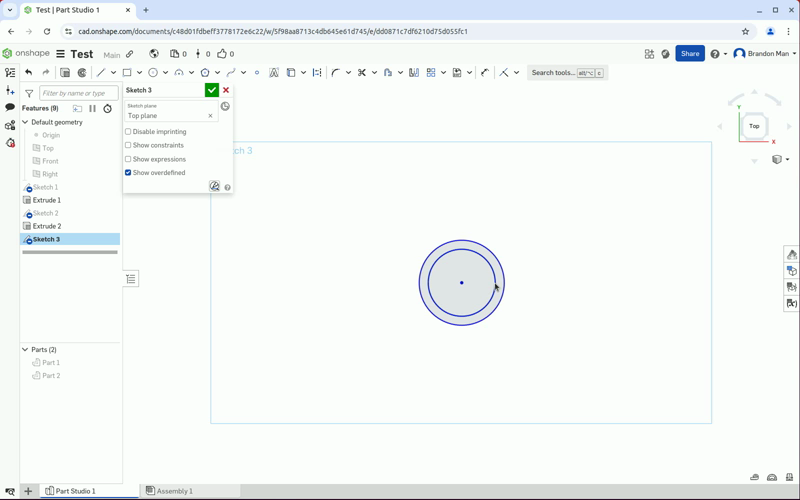
mouse_move(432, 300)
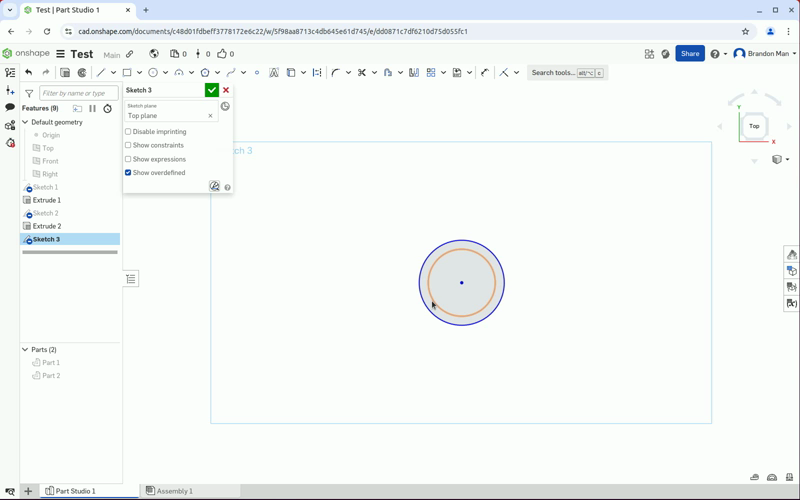
click(432, 300)
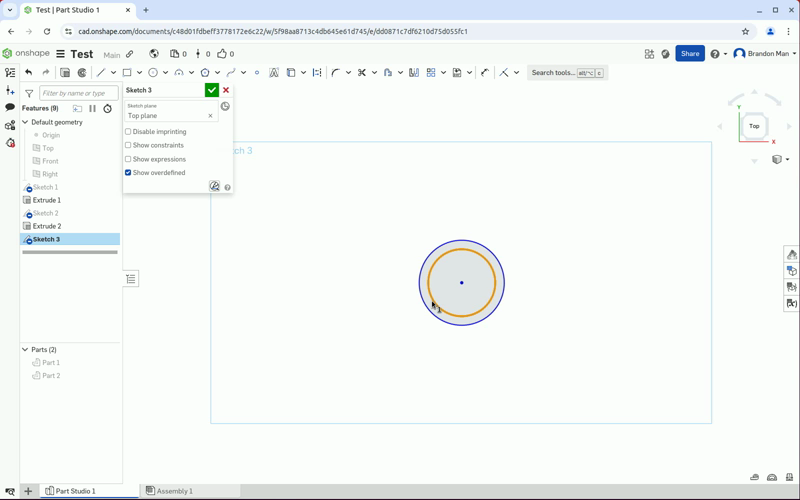
mouse_move(73, 352)
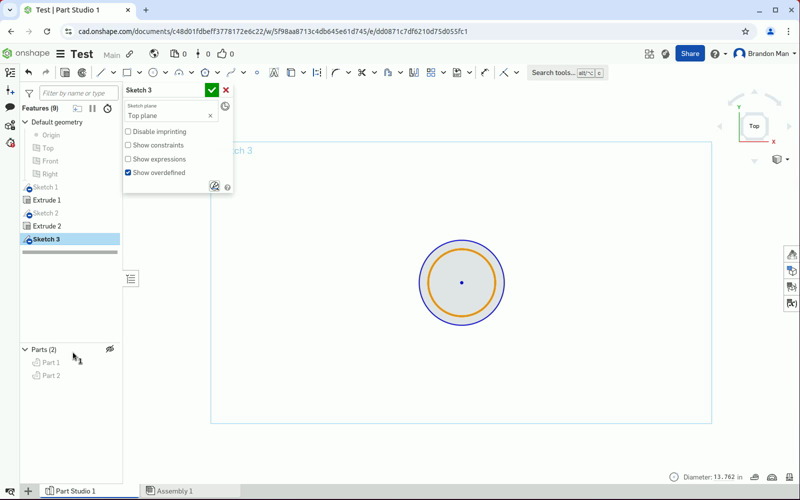
key(shift+y)
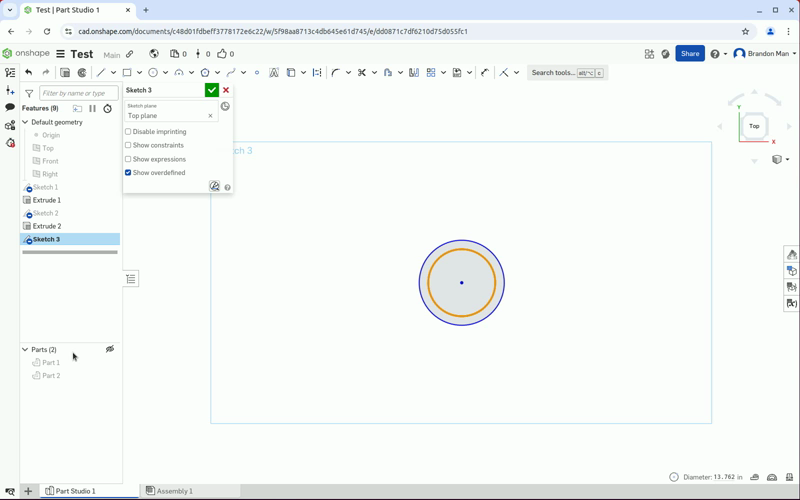
key(shift+e)
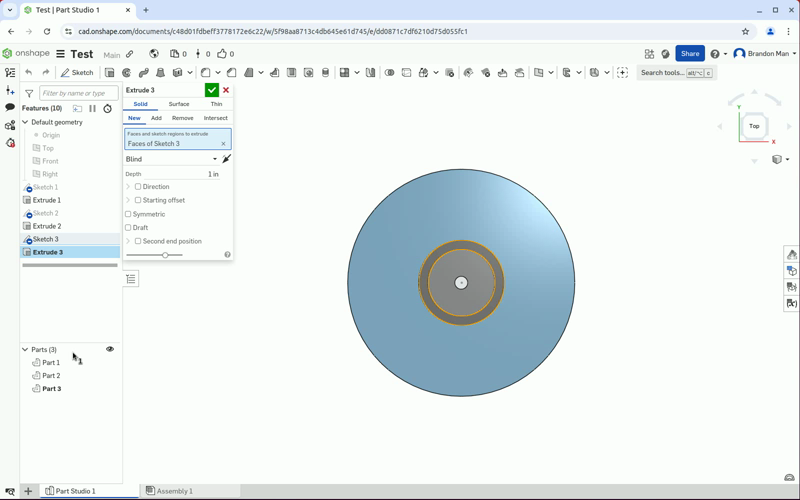
mouse_move(143, 106)
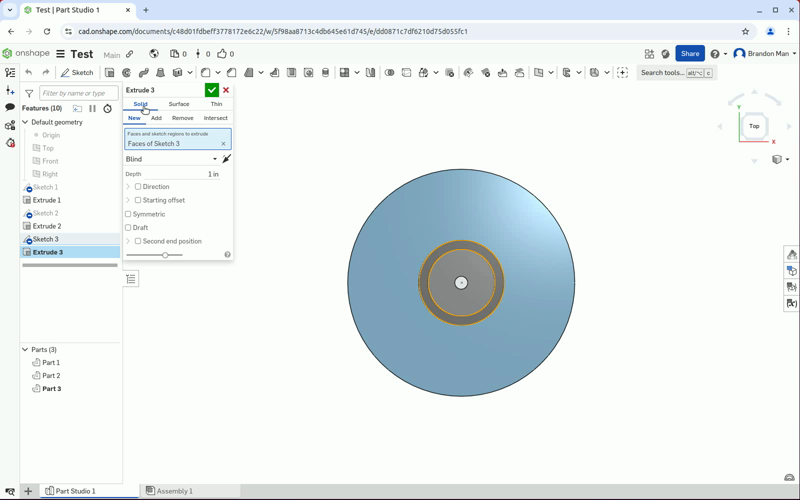
click(143, 106)
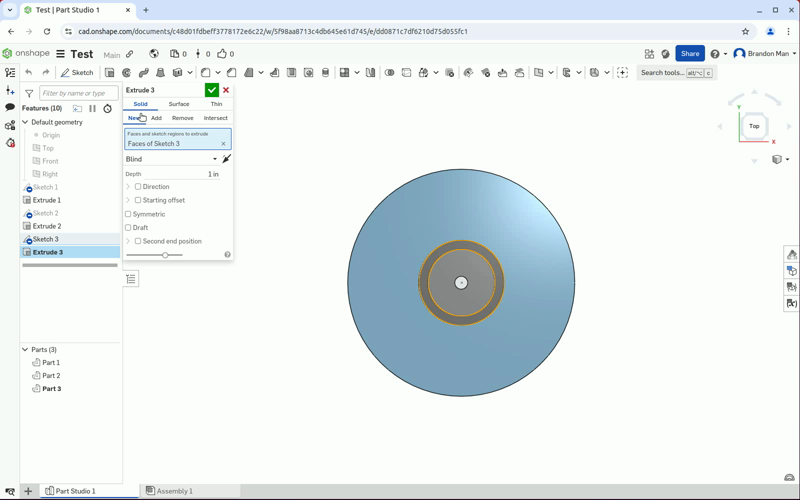
mouse_move(137, 120)
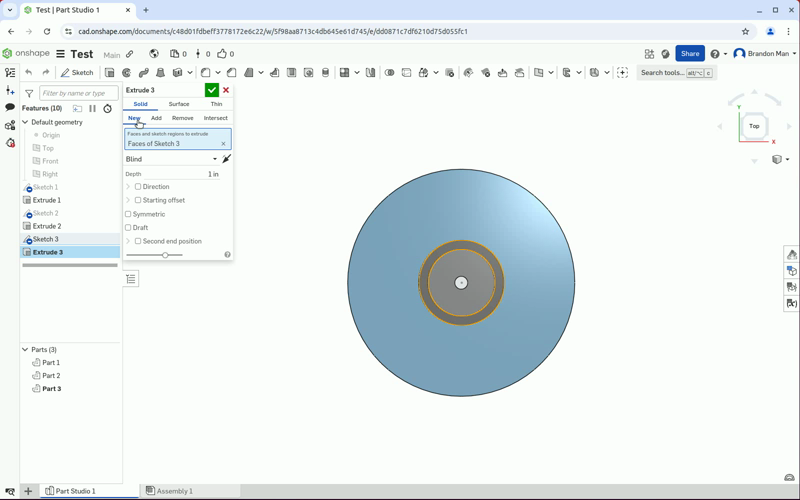
click(137, 120)
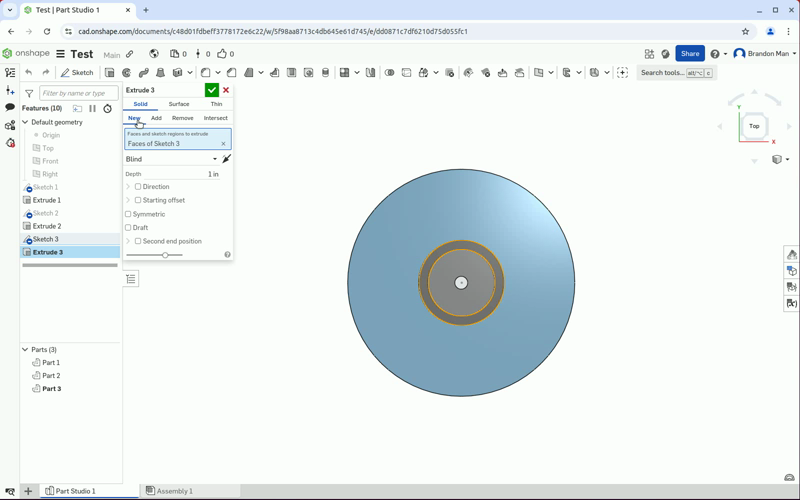
key(tab, 4)
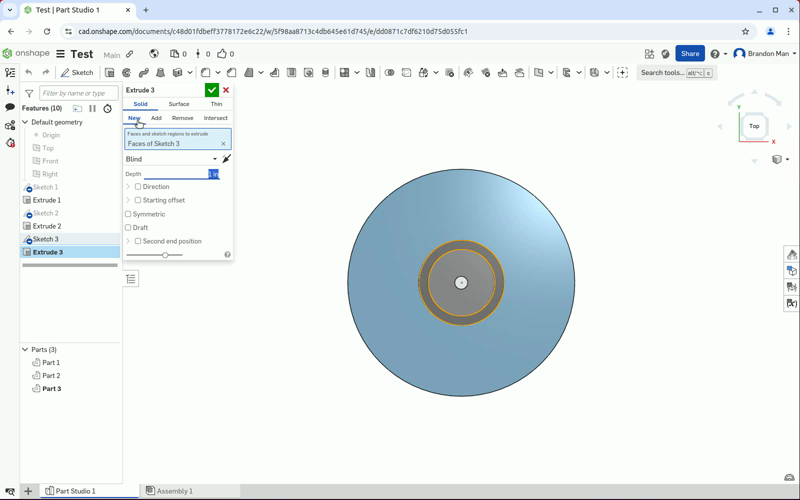
text(1.685)
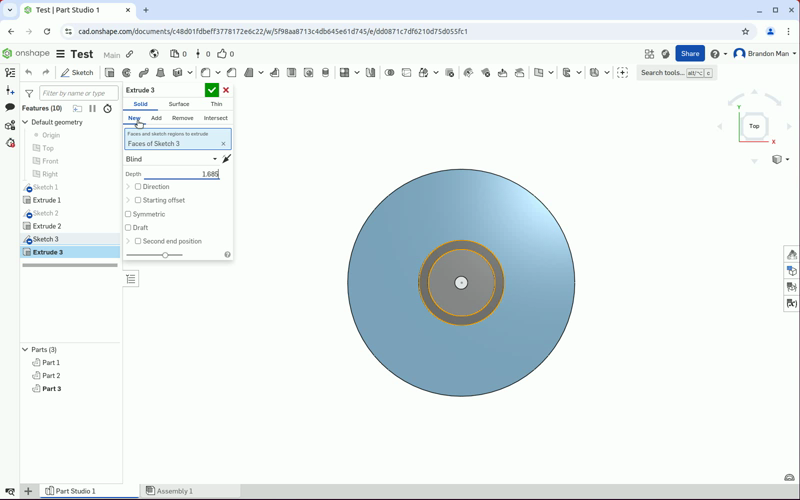
key(enter)
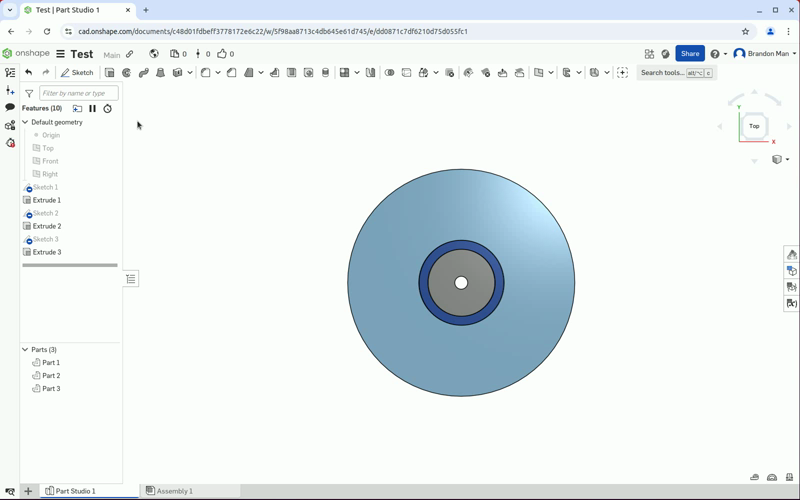
key(shift+h)
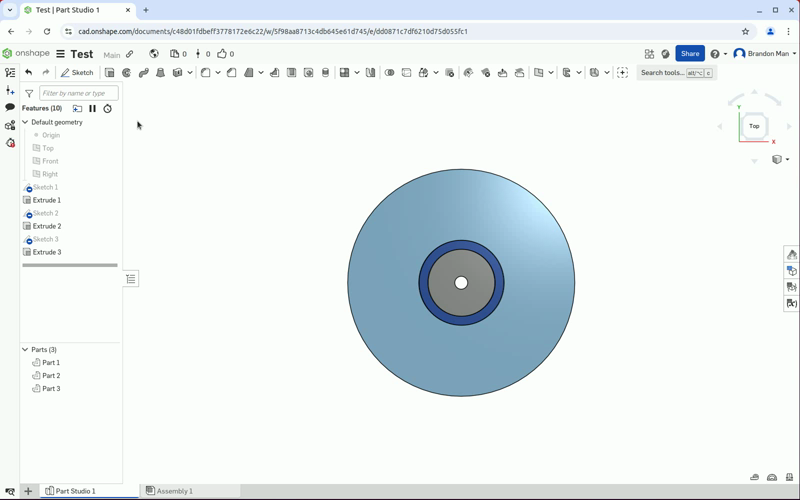
key(shift+h)
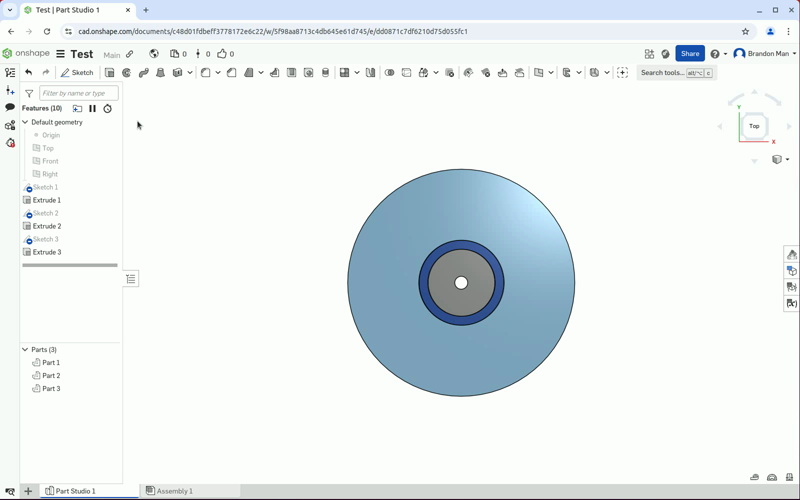
mouse_move(73, 189)
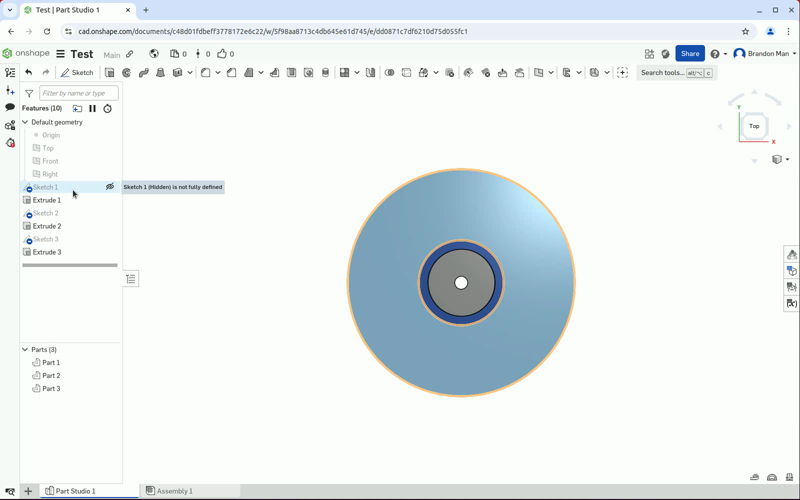
click(73, 189)
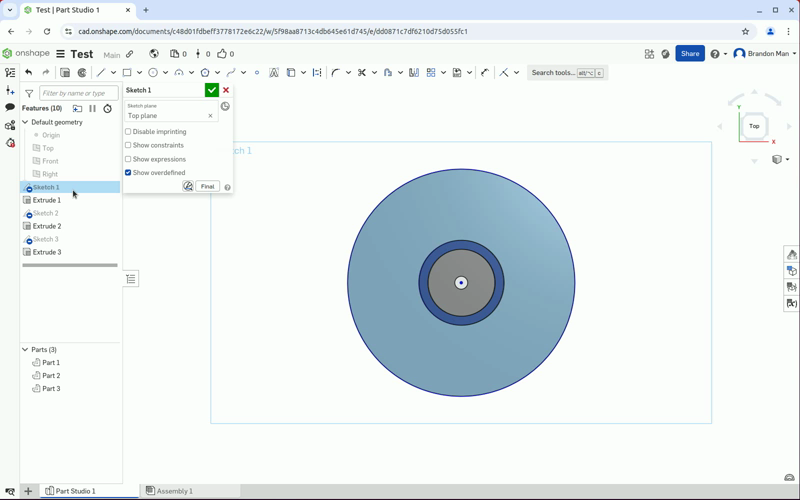
mouse_move(229, 92)
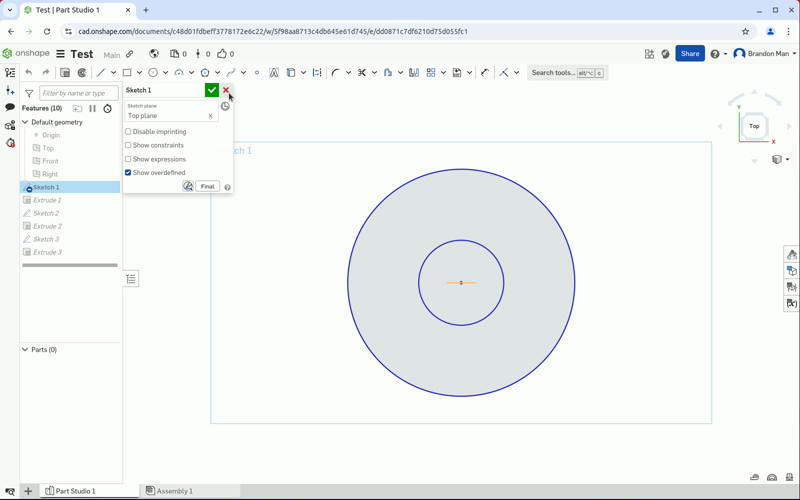
click(229, 92)
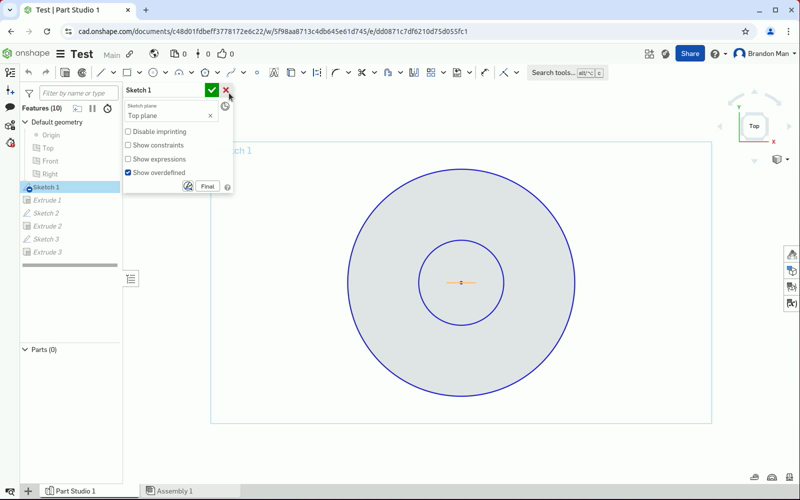
key(shift+s)
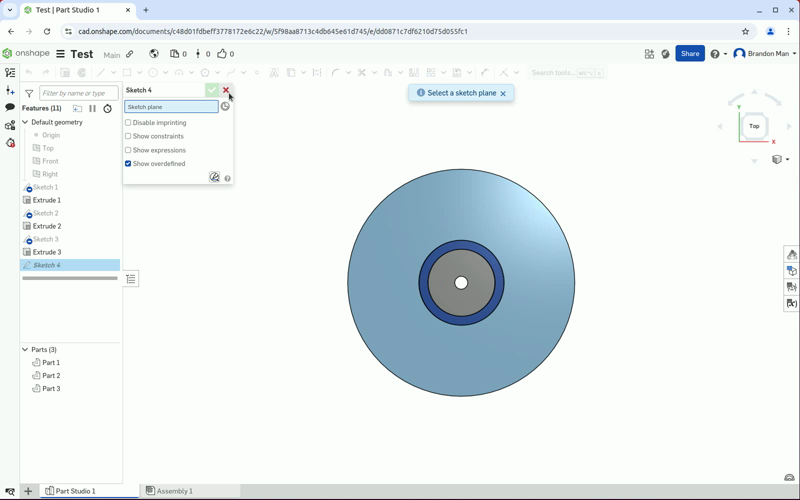
mouse_move(73, 150)
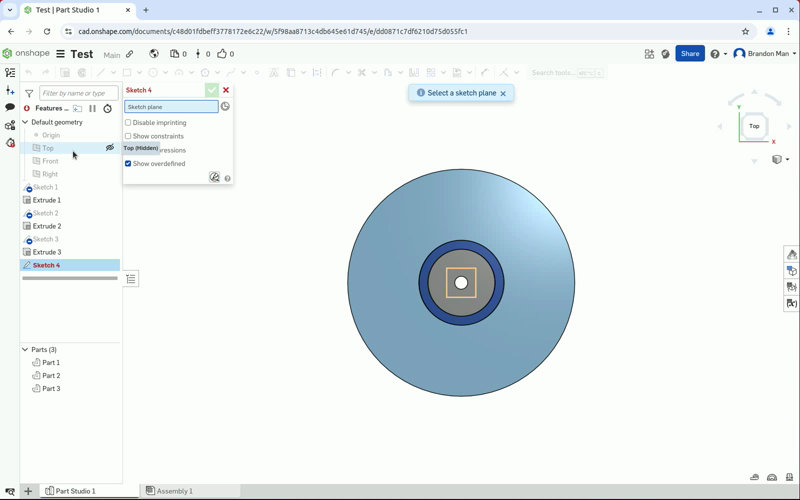
click(73, 150)
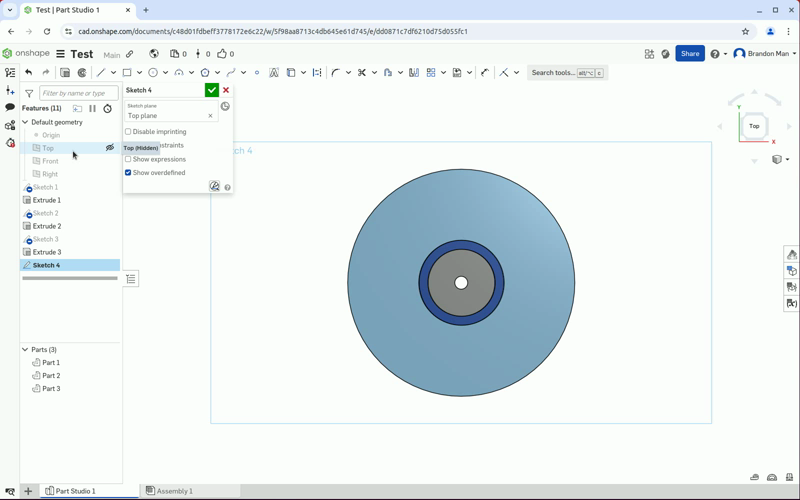
mouse_move(73, 352)
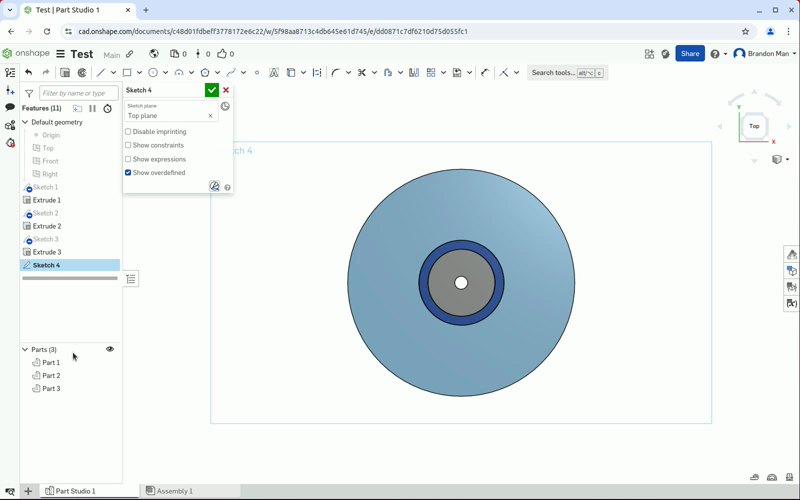
key(y)
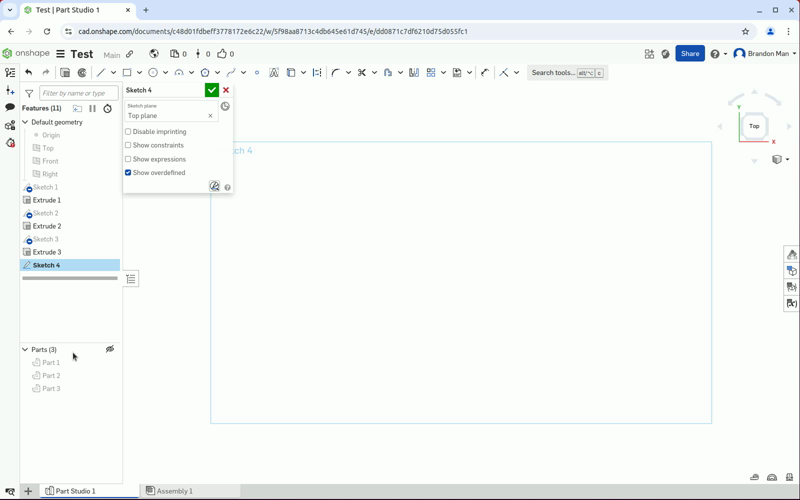
key(c)
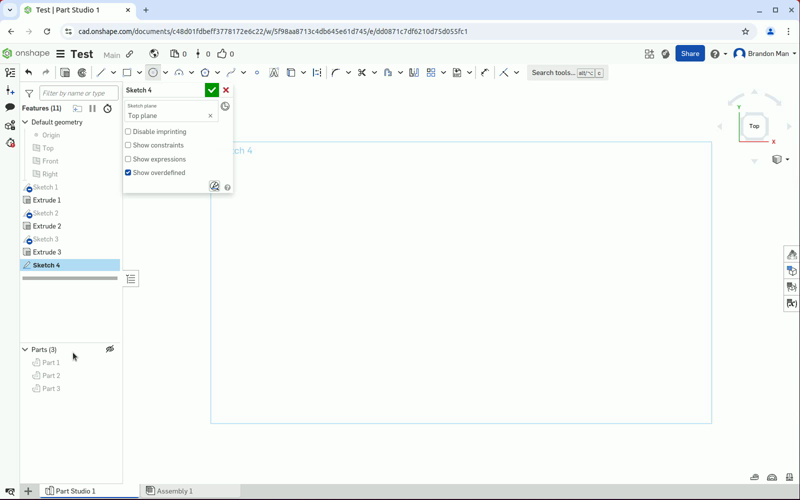
key_down(shift)
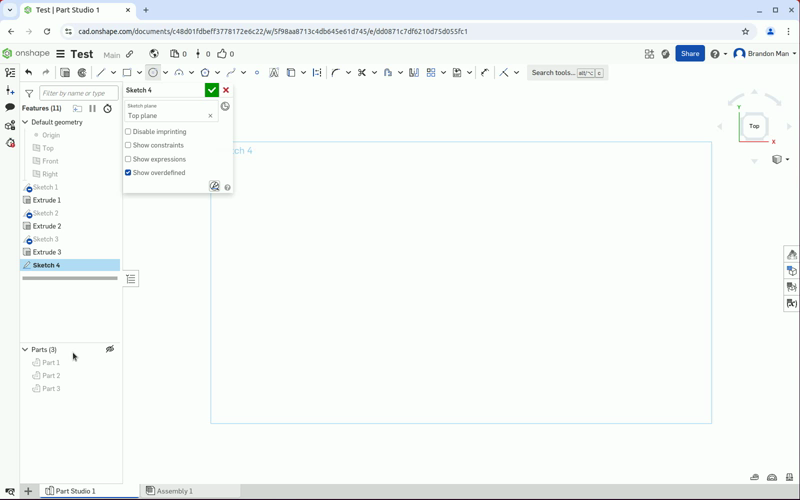
mouse_move(461, 282)
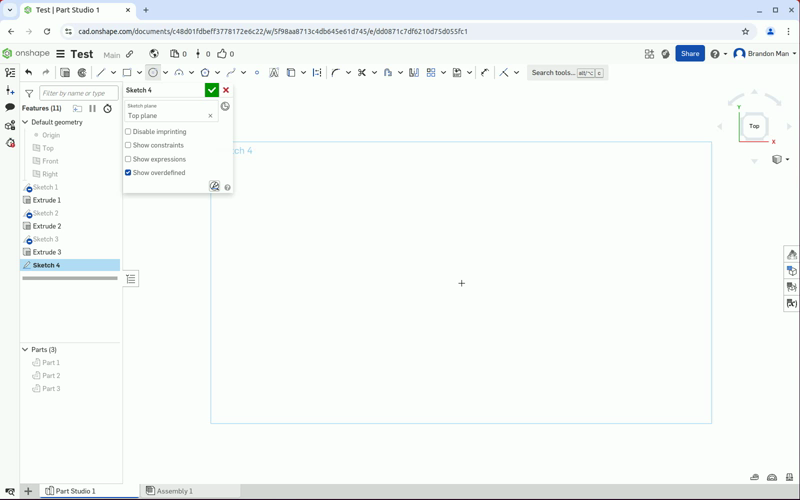
click(461, 282)
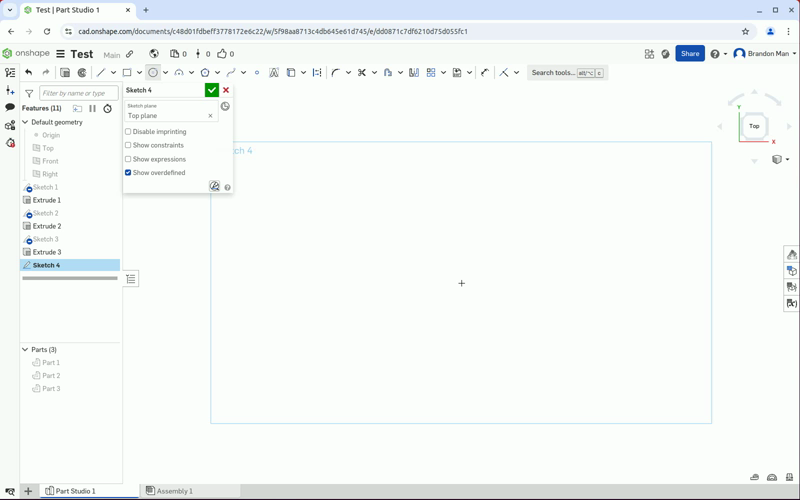
key_up(shift)
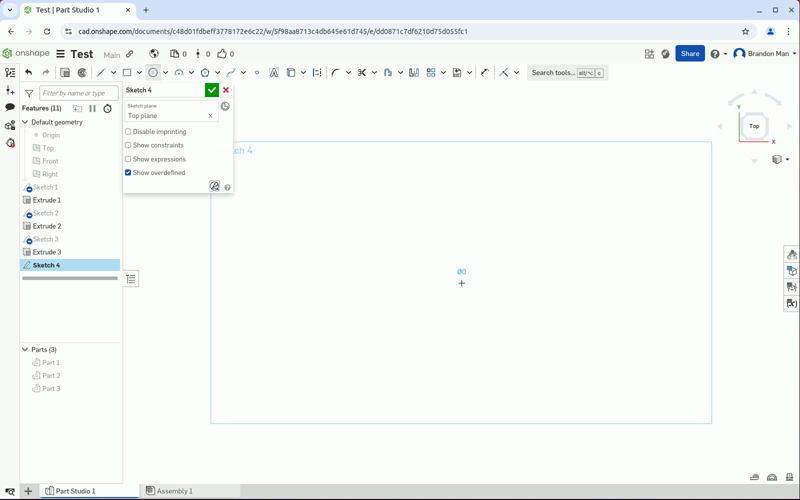
mouse_move(504, 282)
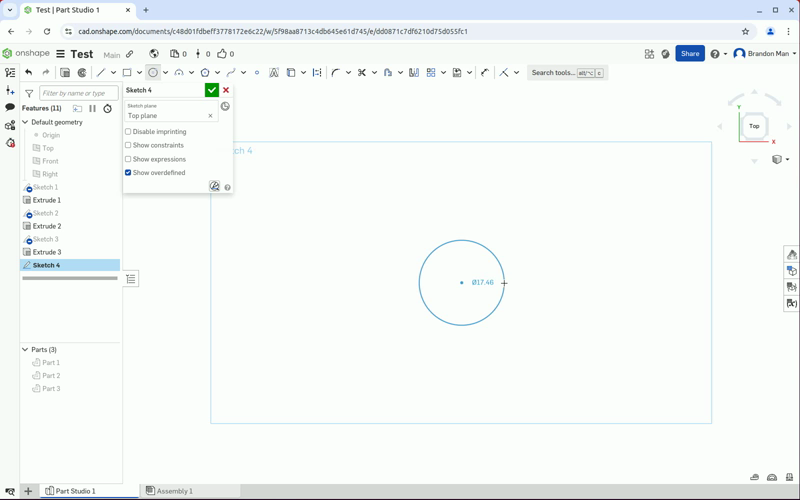
click(504, 282)
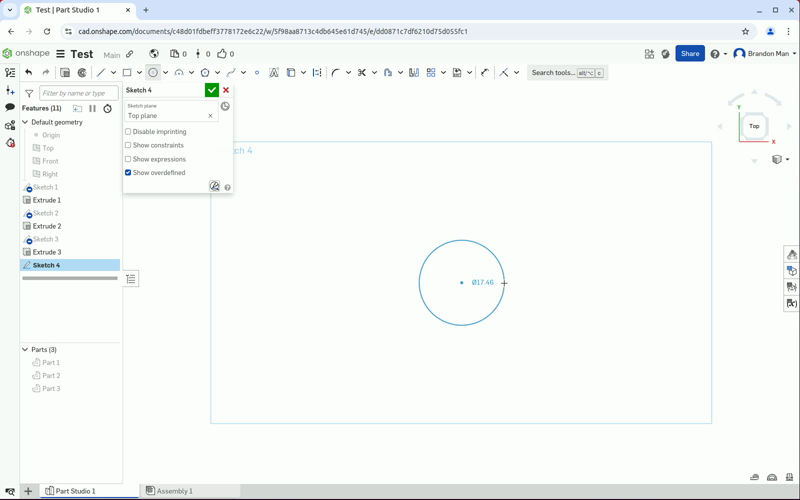
key(esc)
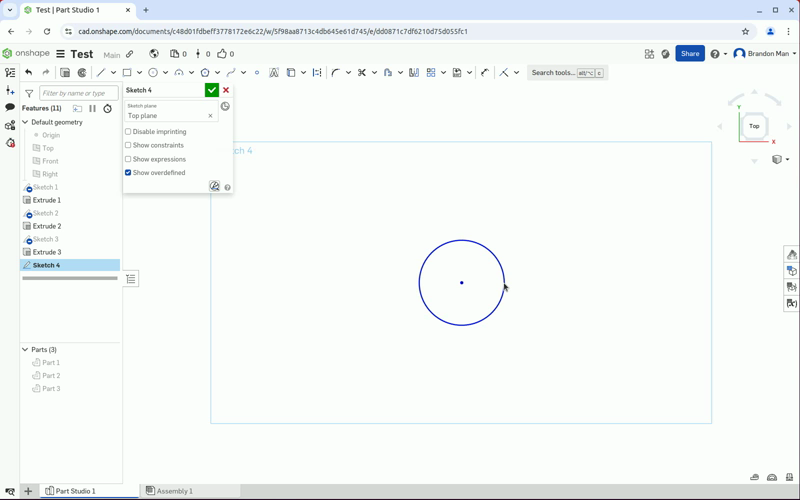
key(c)
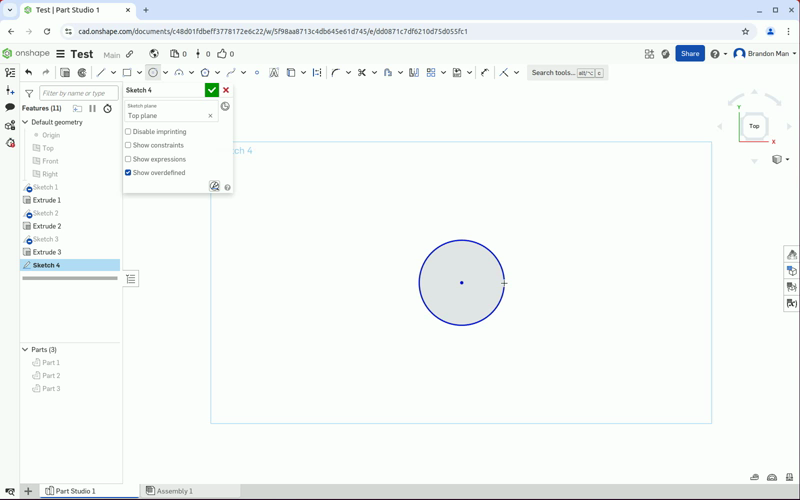
key_down(shift)
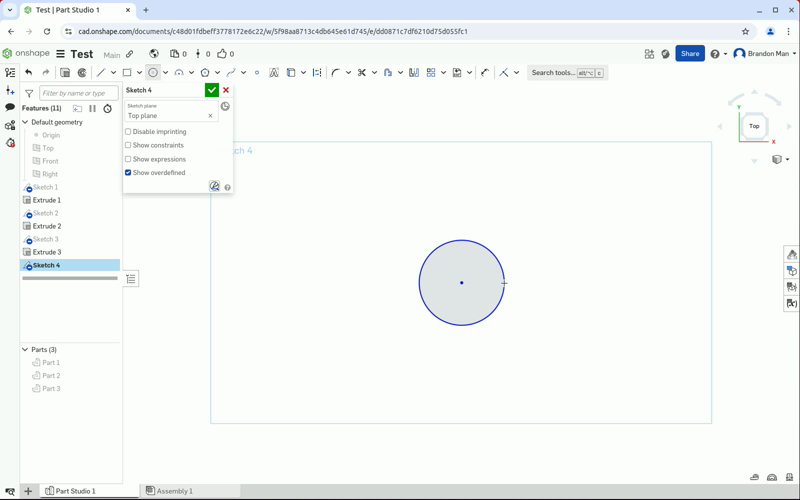
mouse_move(461, 282)
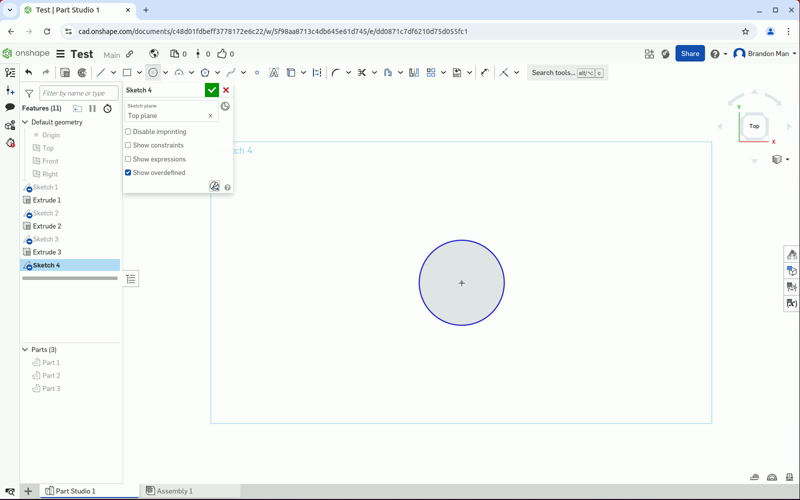
click(461, 282)
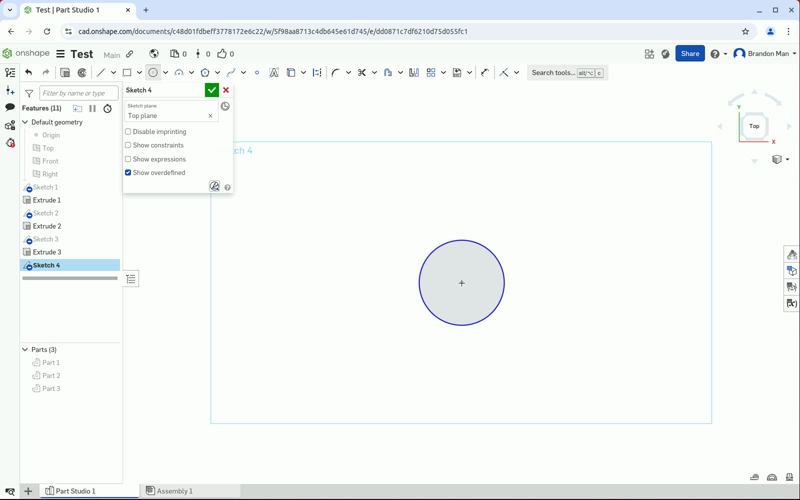
key_up(shift)
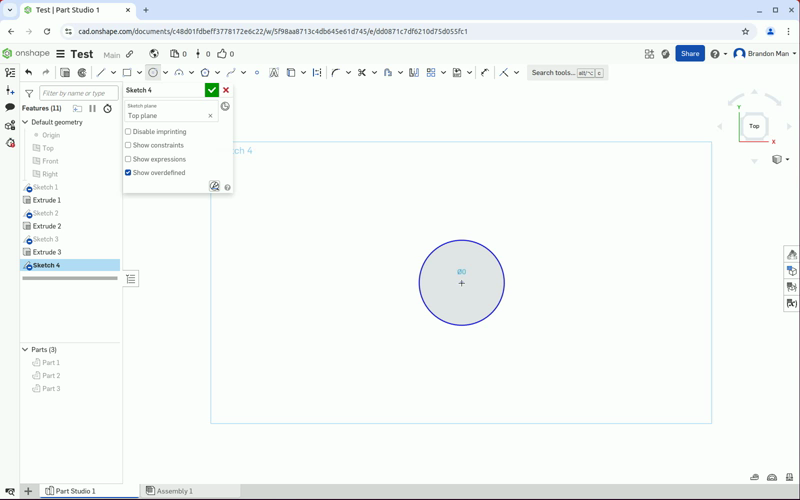
mouse_move(495, 282)
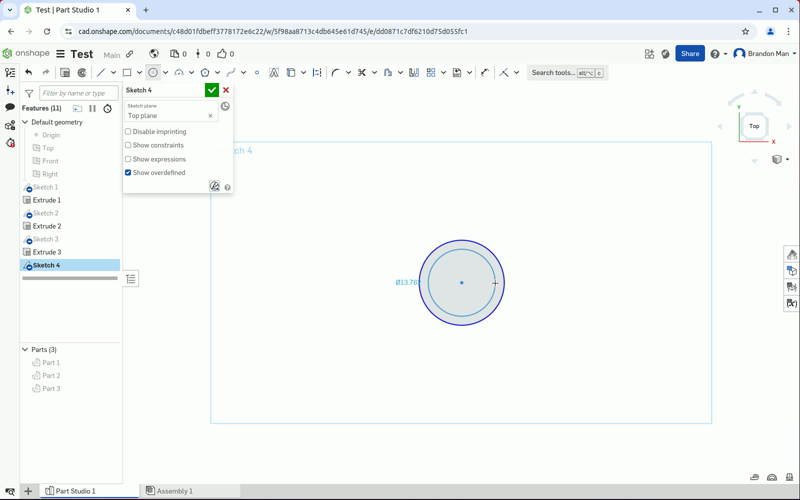
click(495, 282)
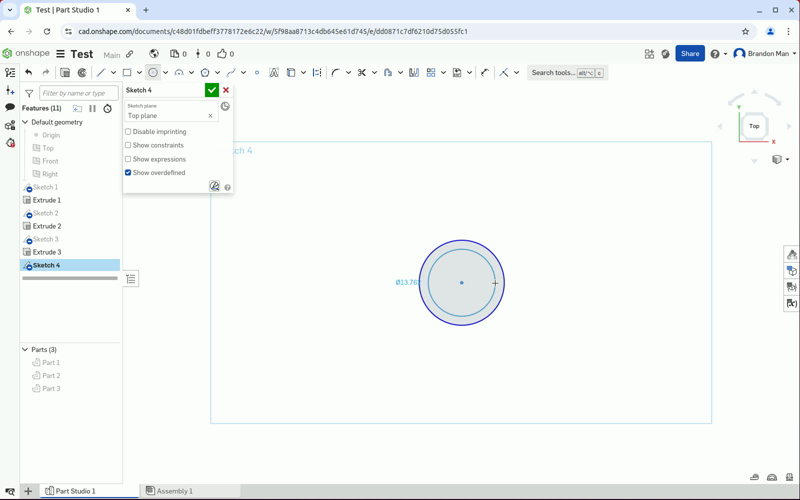
key(esc)
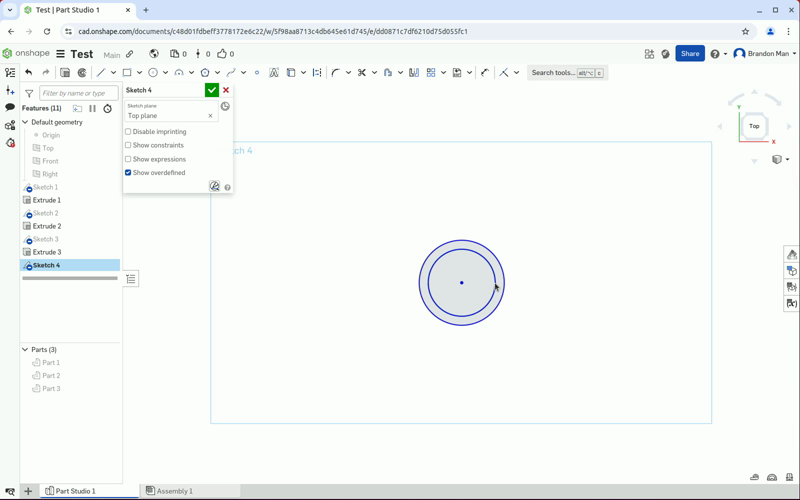
mouse_move(497, 282)
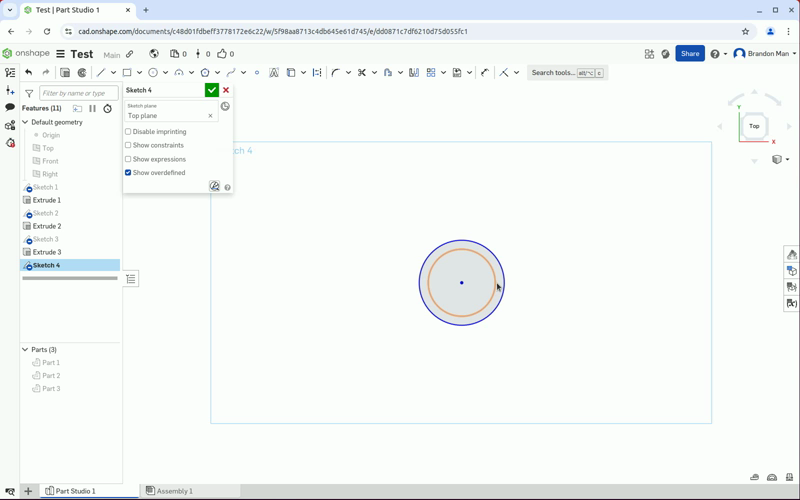
click(497, 282)
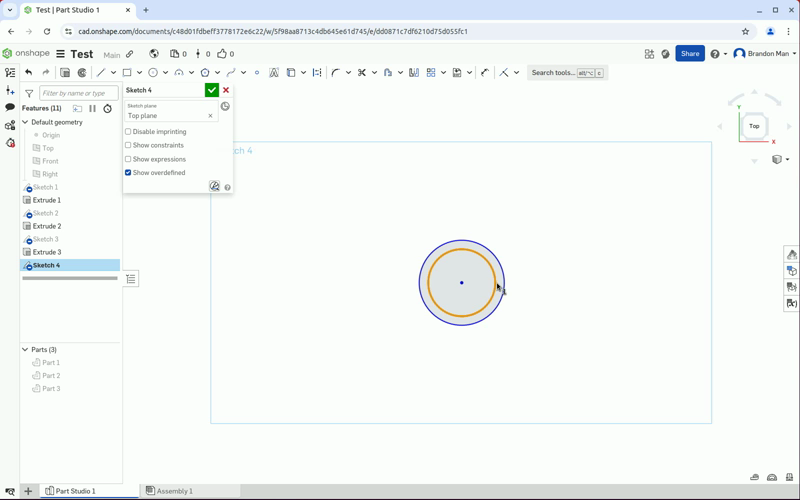
mouse_move(73, 352)
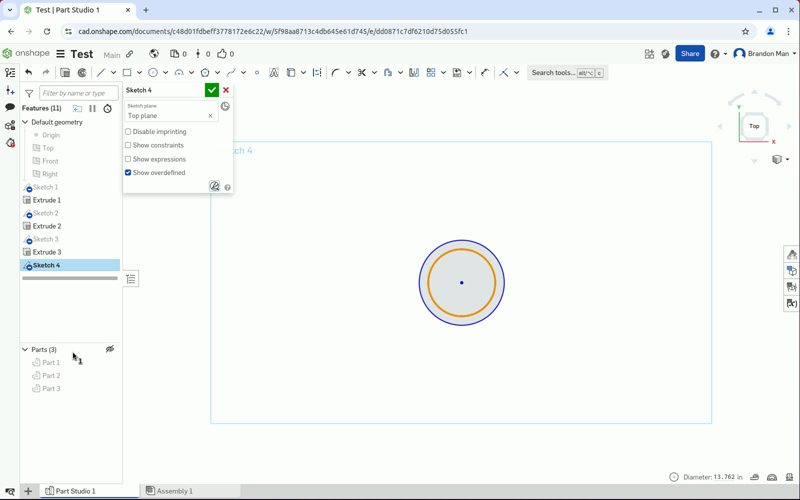
key(shift+y)
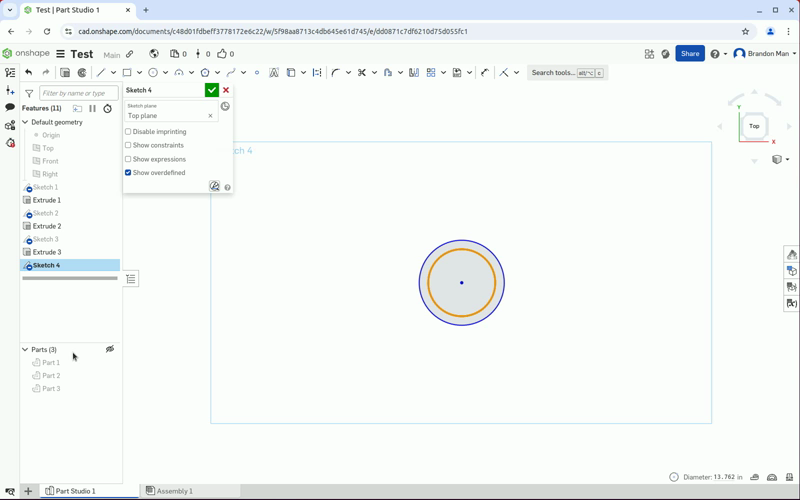
key(shift+e)
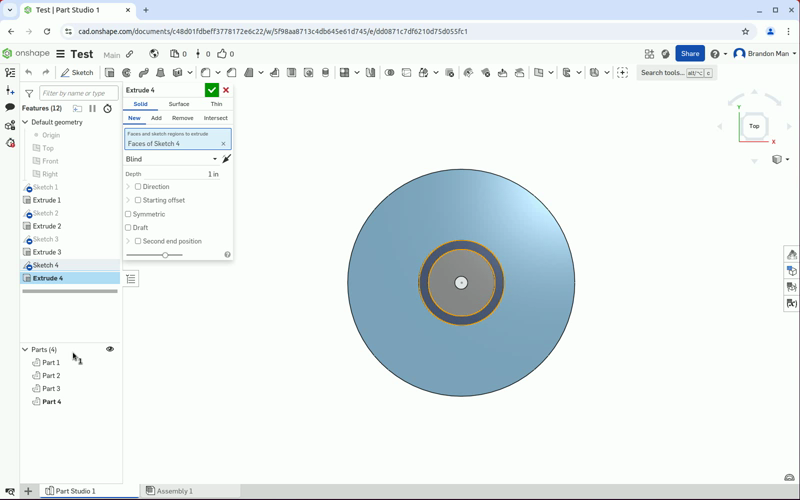
mouse_move(143, 106)
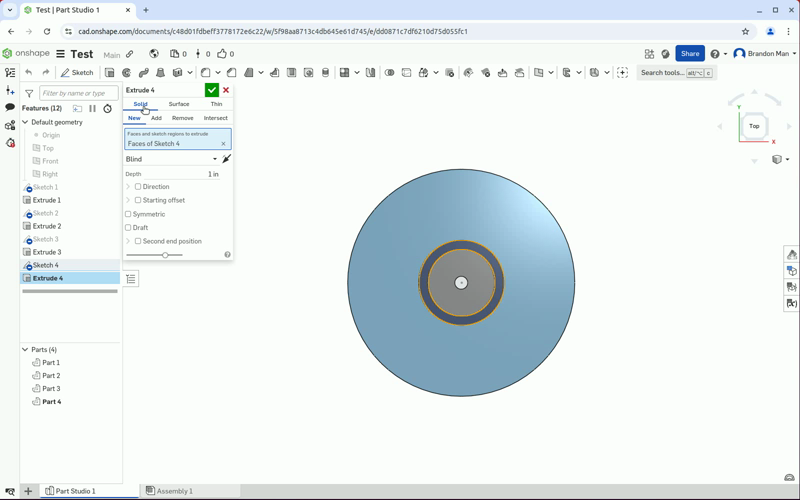
click(143, 106)
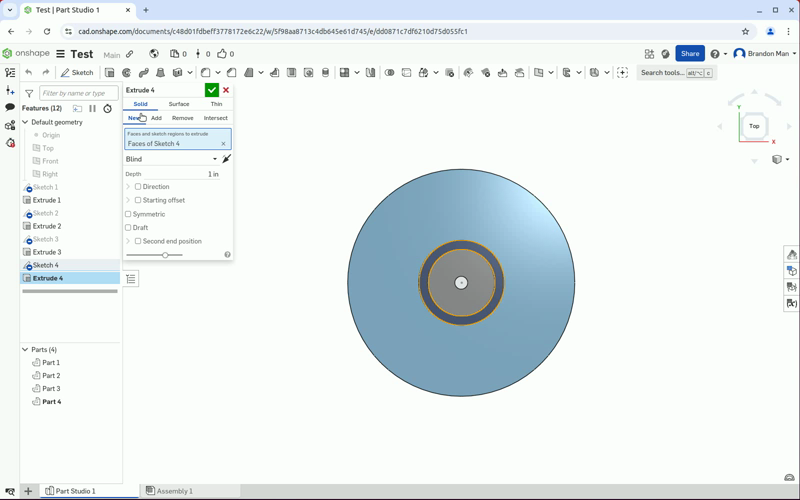
mouse_move(137, 120)
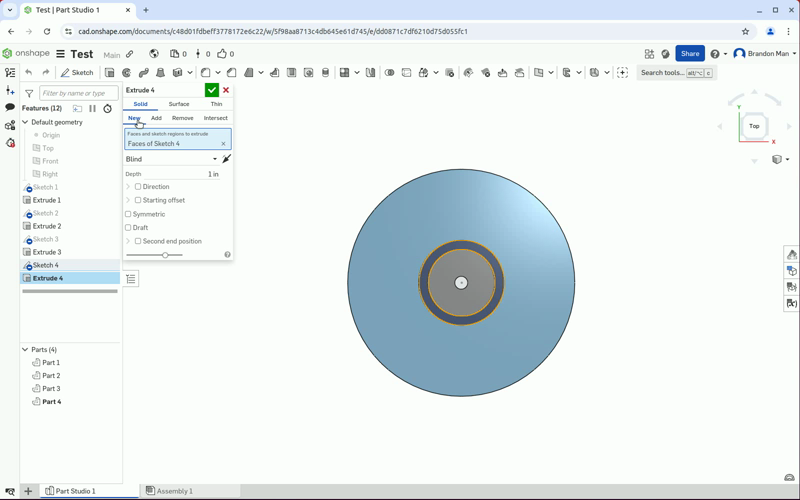
click(137, 120)
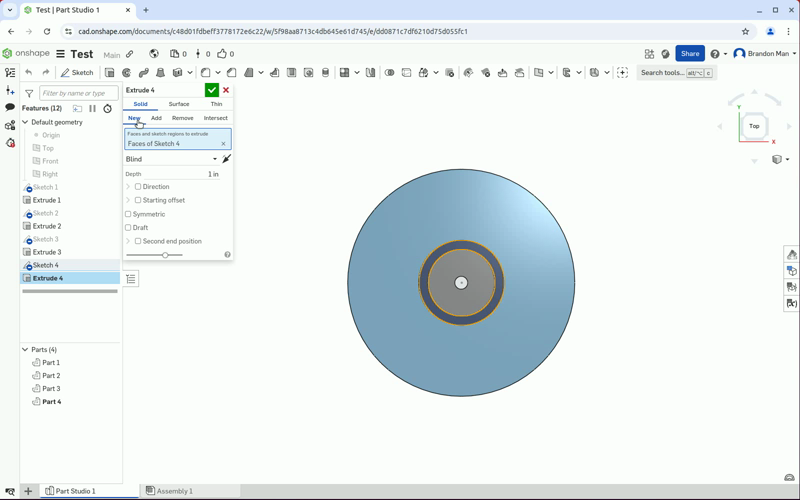
key(tab, 4)
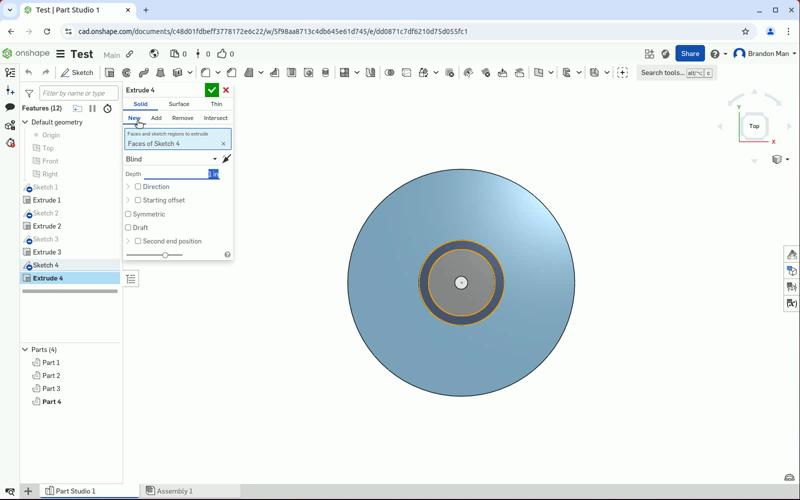
text(17.331)
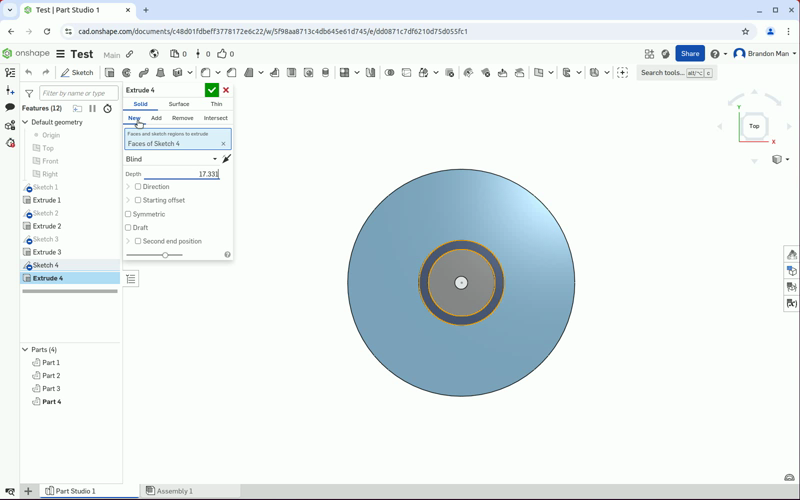
key(enter)
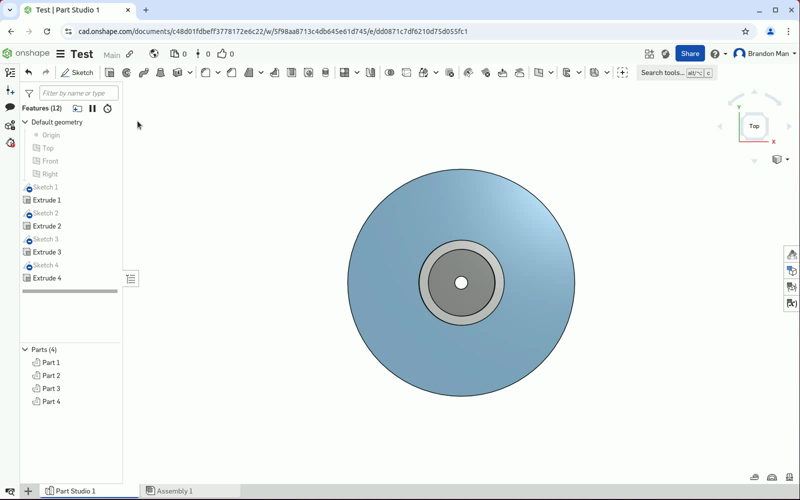
key(shift+h)
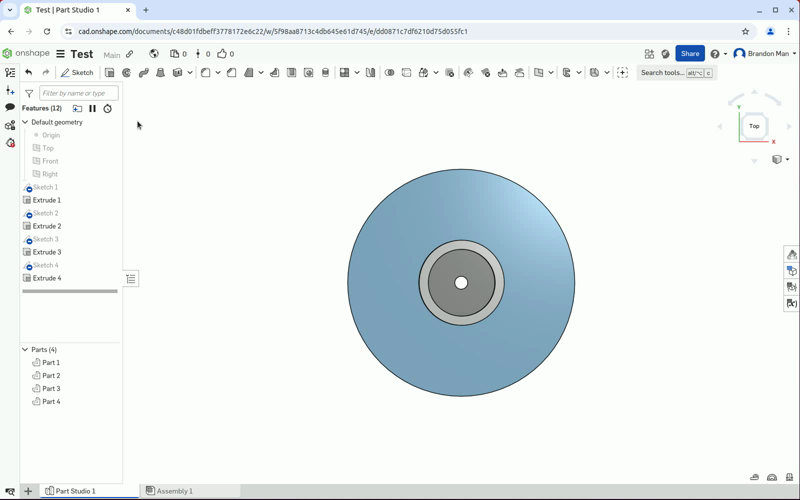
key(shift+h)
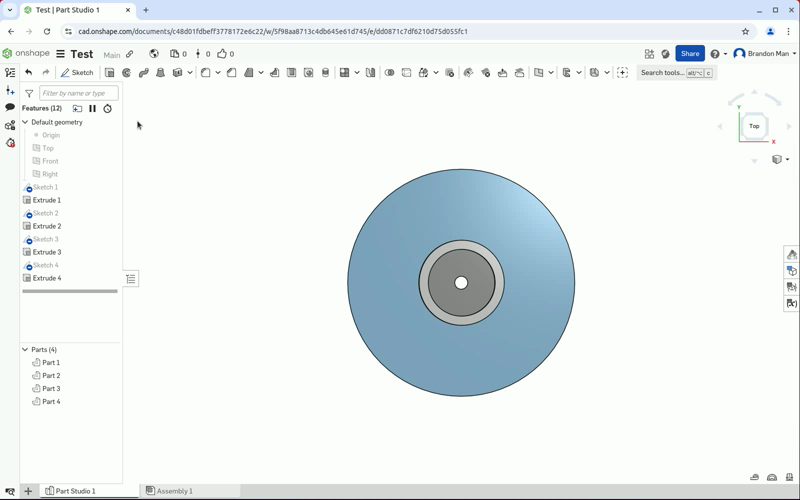
mouse_move(73, 189)
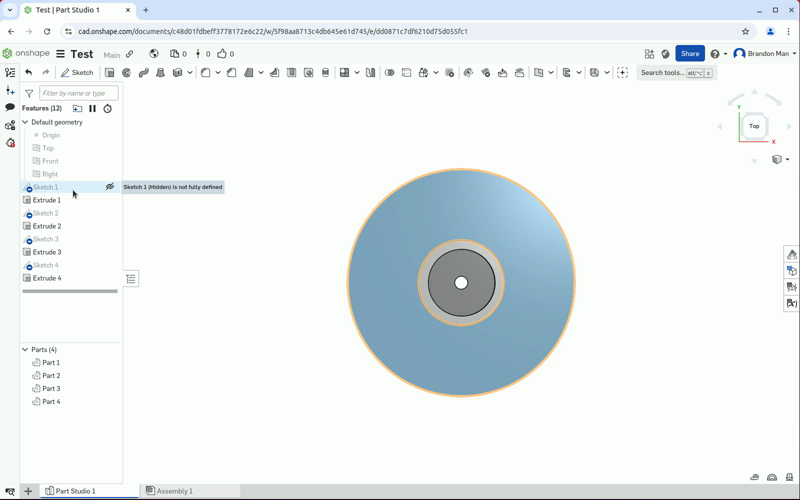
click(73, 189)
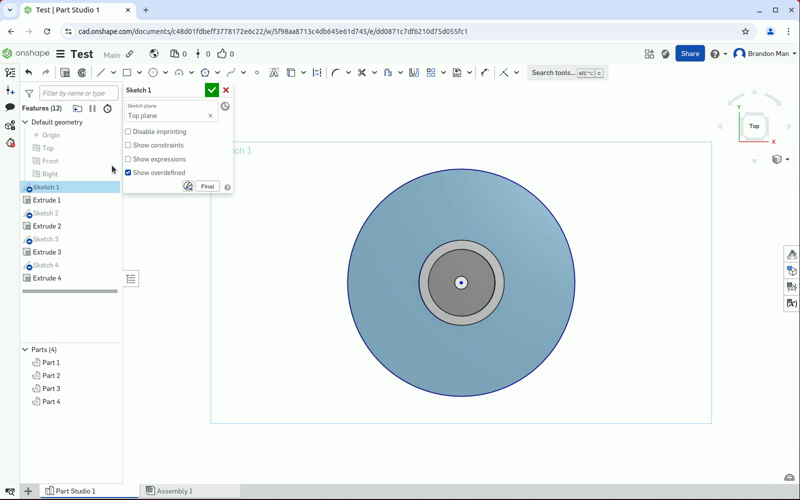
mouse_move(229, 92)
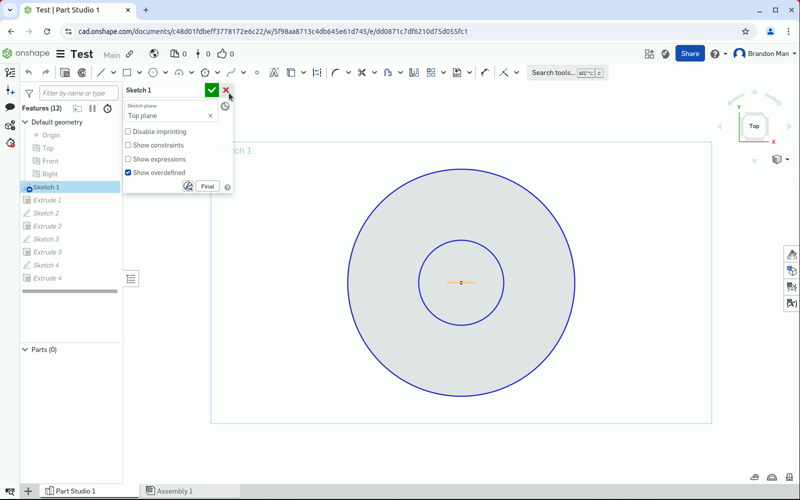
click(229, 92)
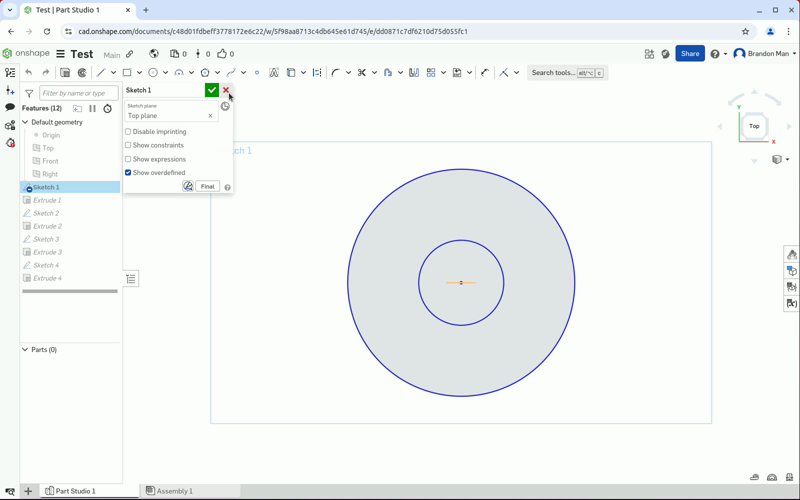
key(shift+s)
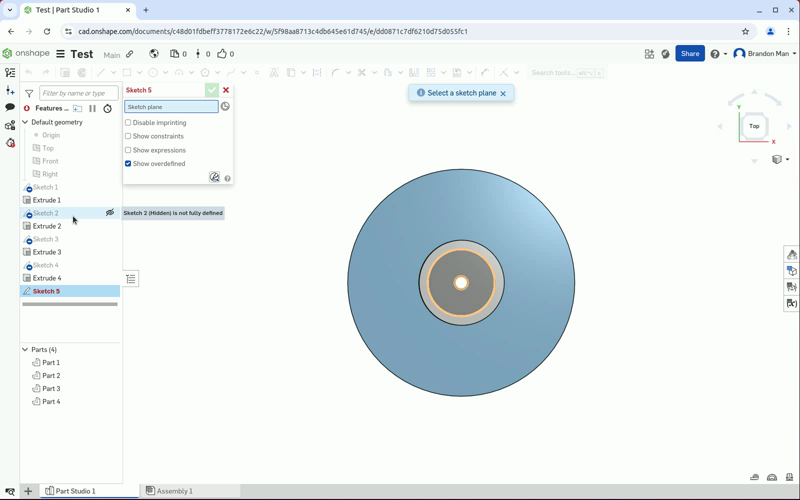
scroll(3)
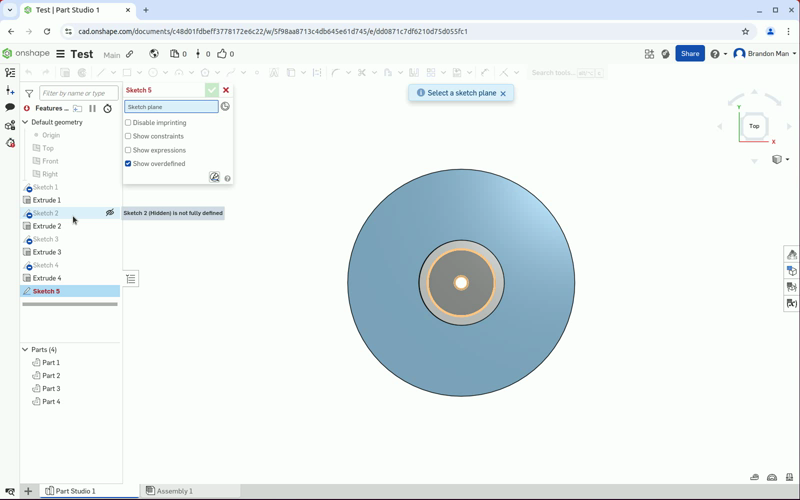
mouse_move(73, 150)
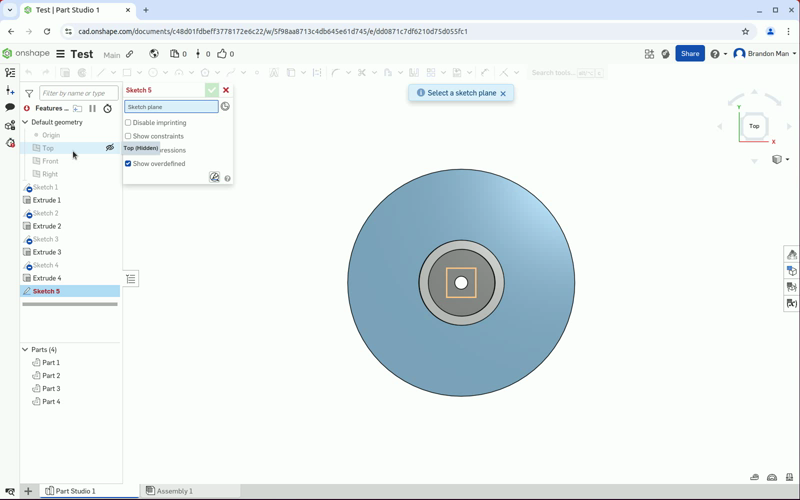
click(73, 150)
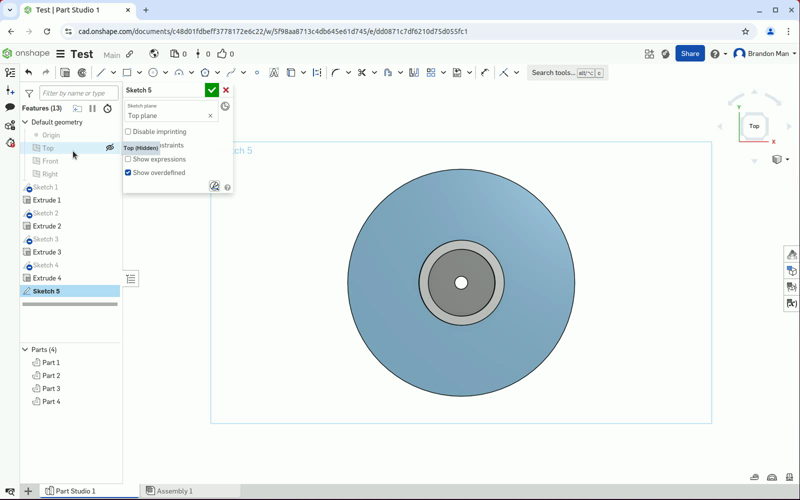
mouse_move(73, 352)
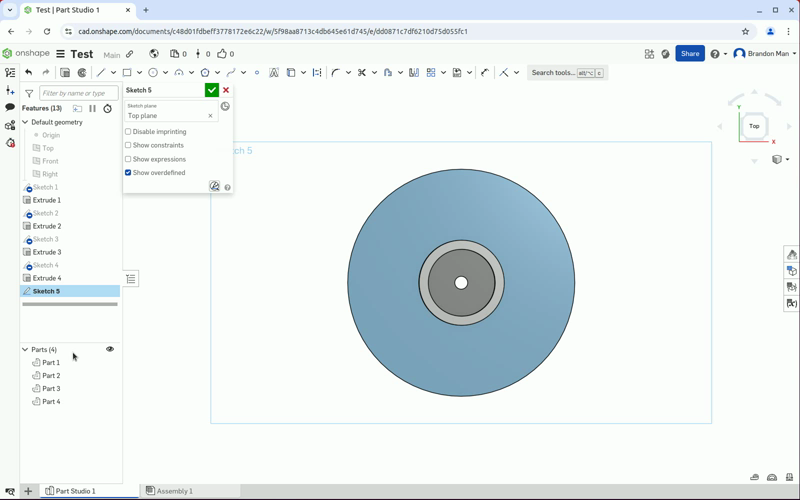
key(y)
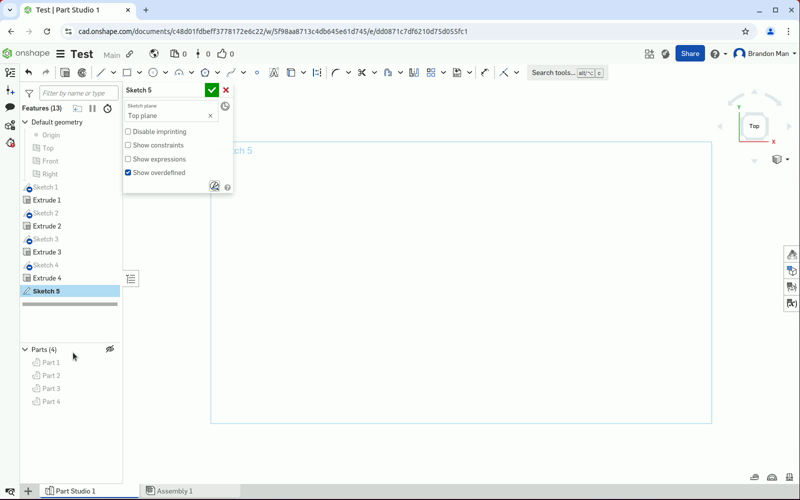
key(c)
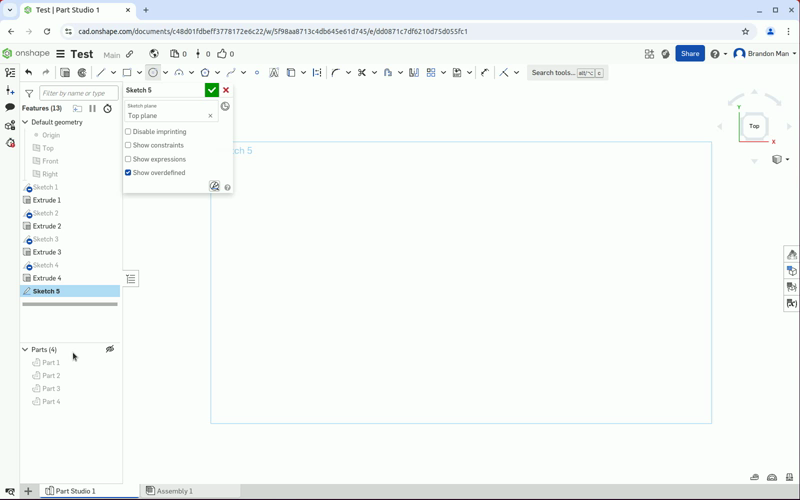
key_down(shift)
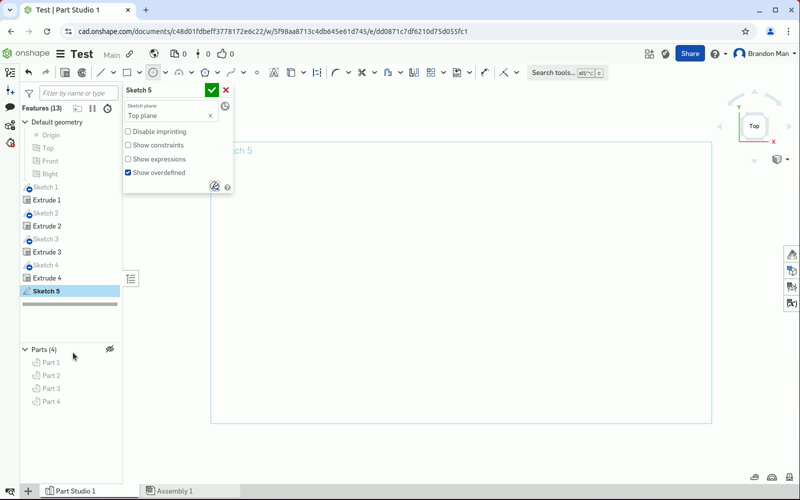
mouse_move(461, 282)
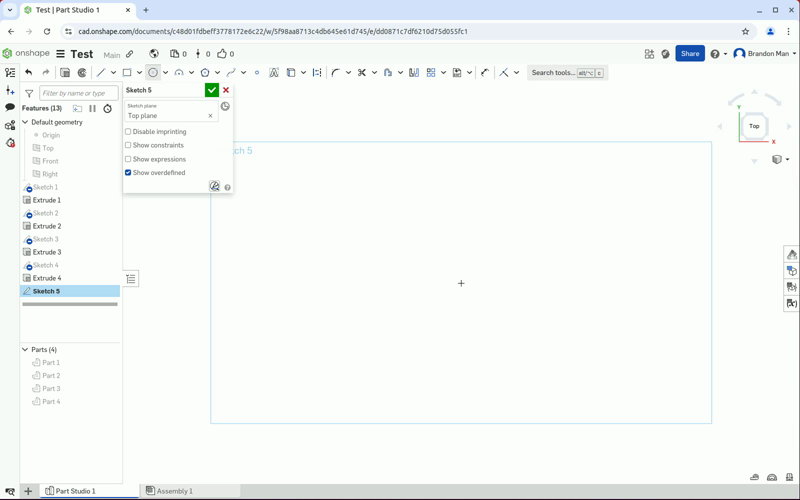
click(461, 282)
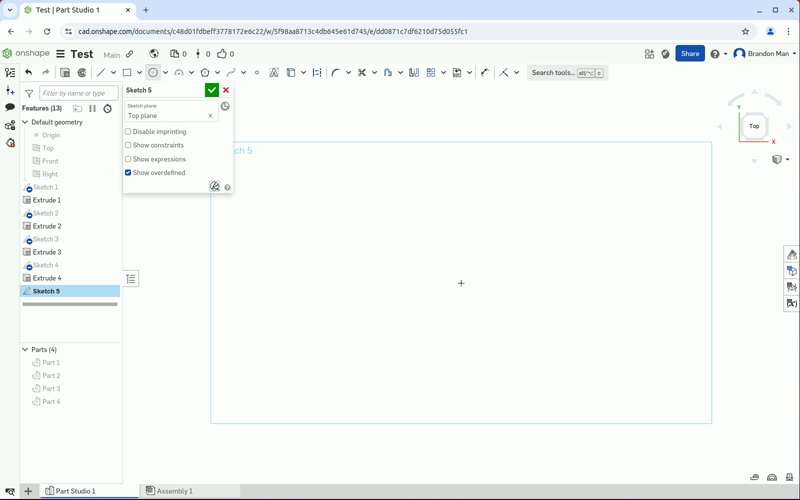
key_up(shift)
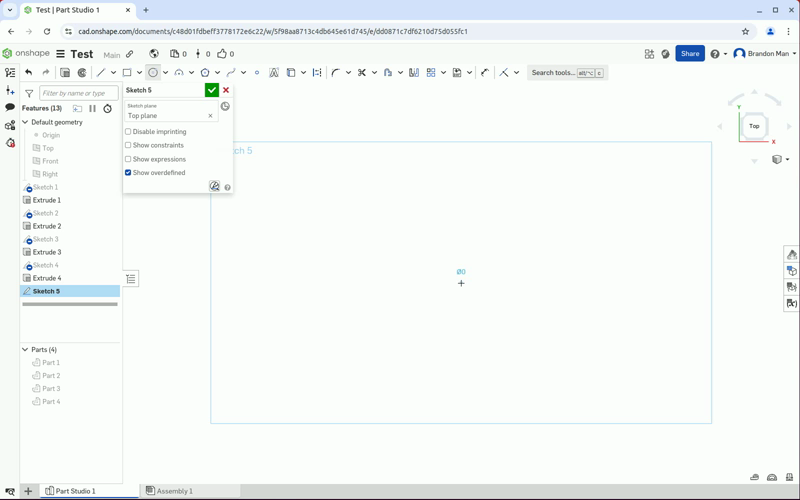
mouse_move(574, 282)
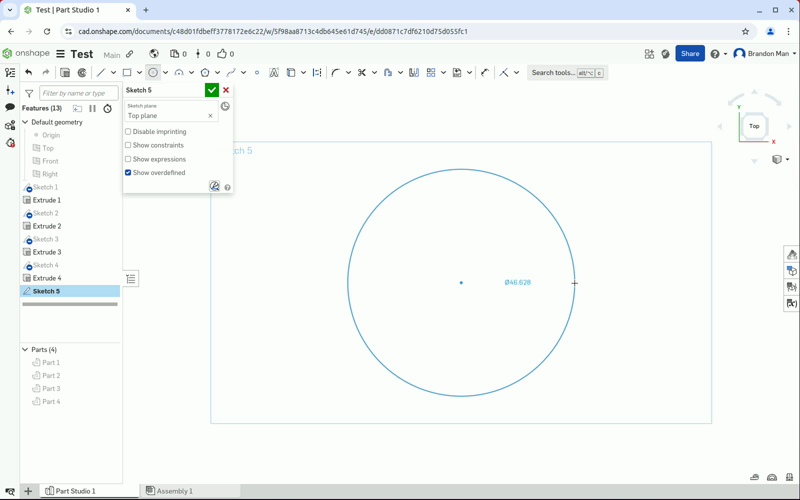
click(574, 282)
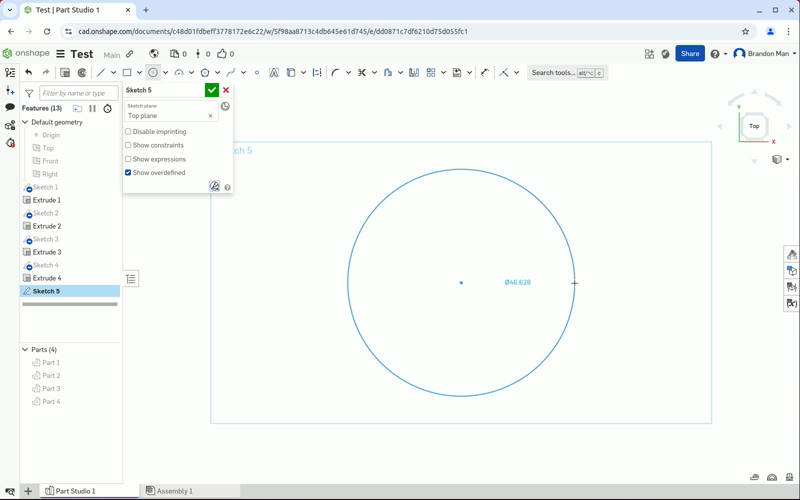
key(esc)
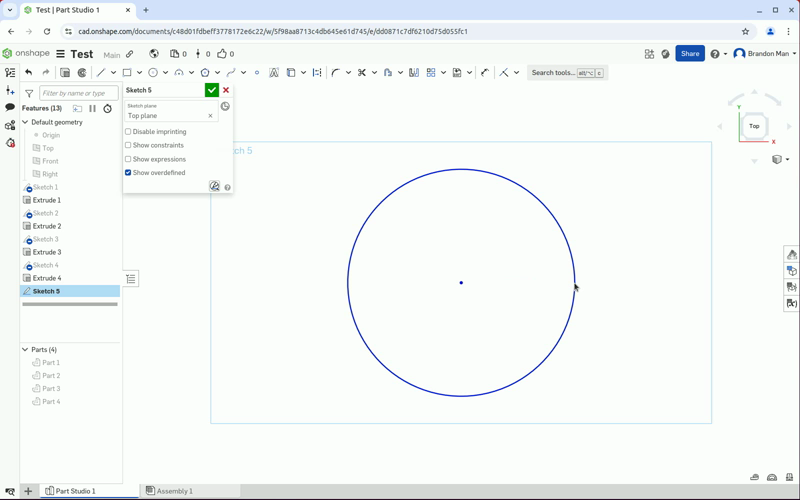
key(c)
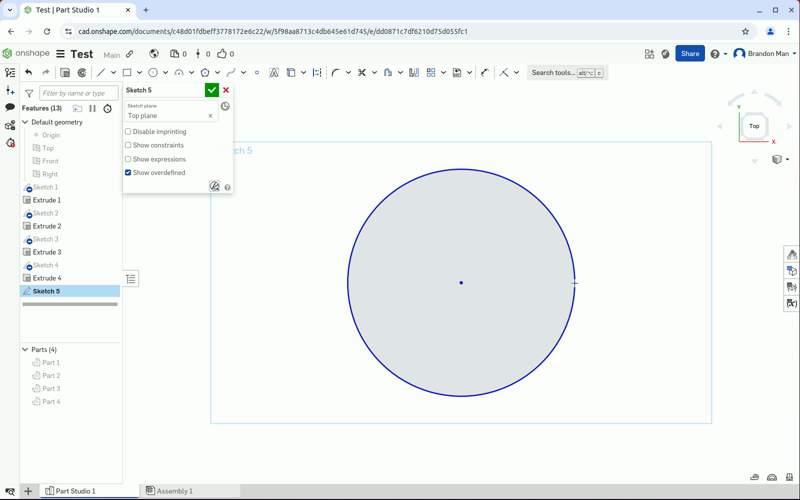
key_down(shift)
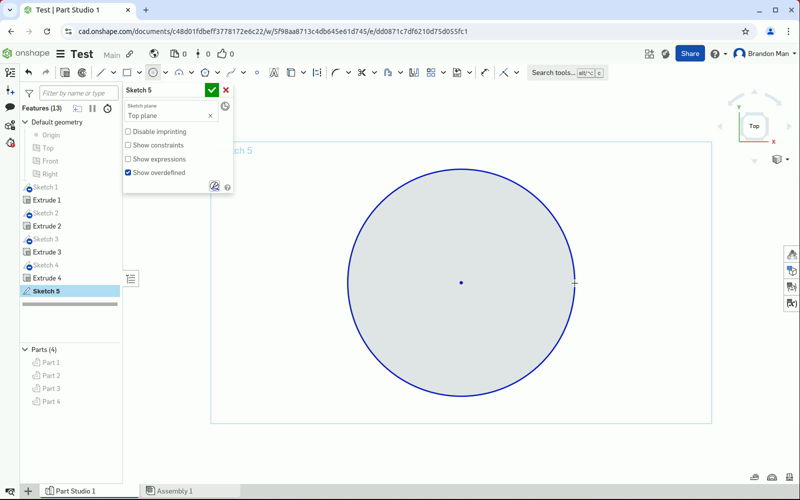
mouse_move(461, 282)
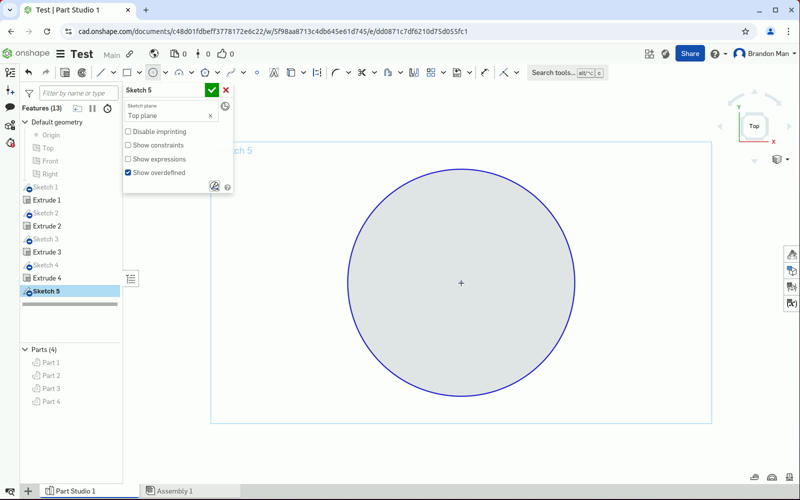
click(461, 282)
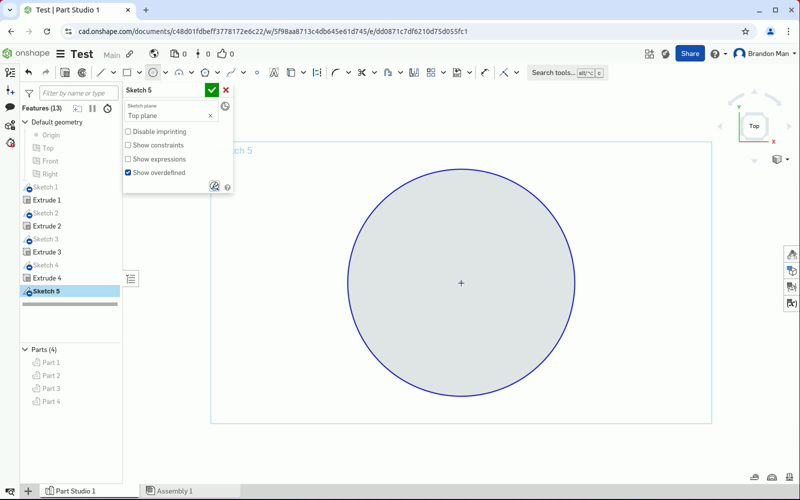
key_up(shift)
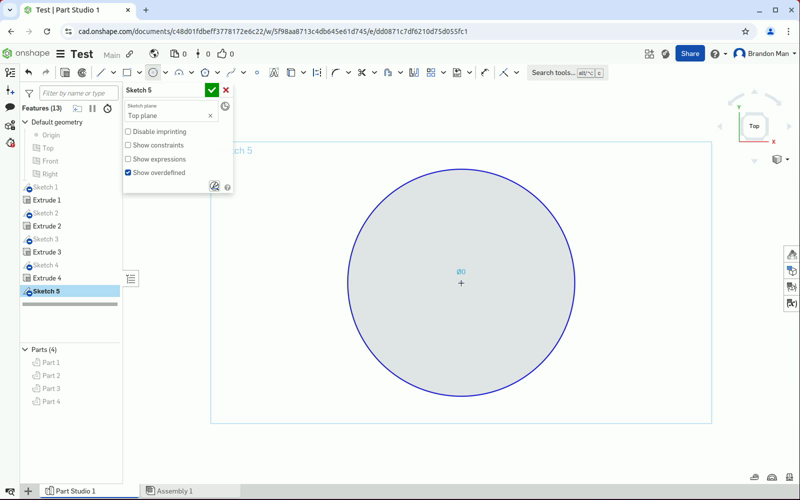
mouse_move(503, 282)
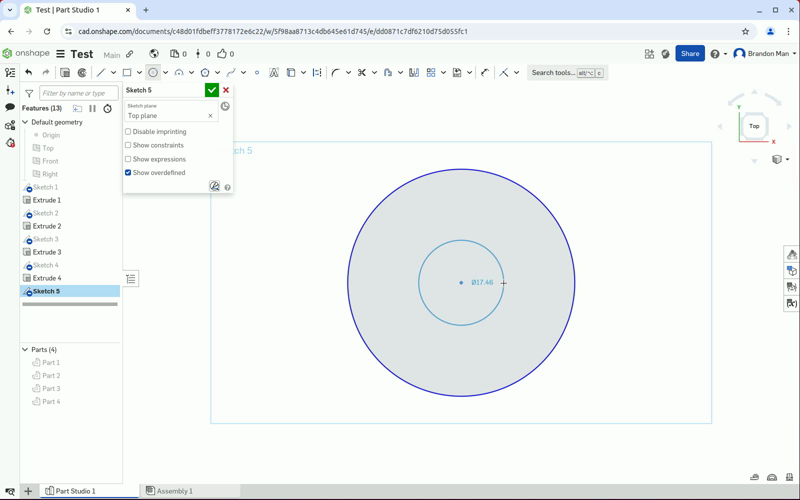
click(503, 282)
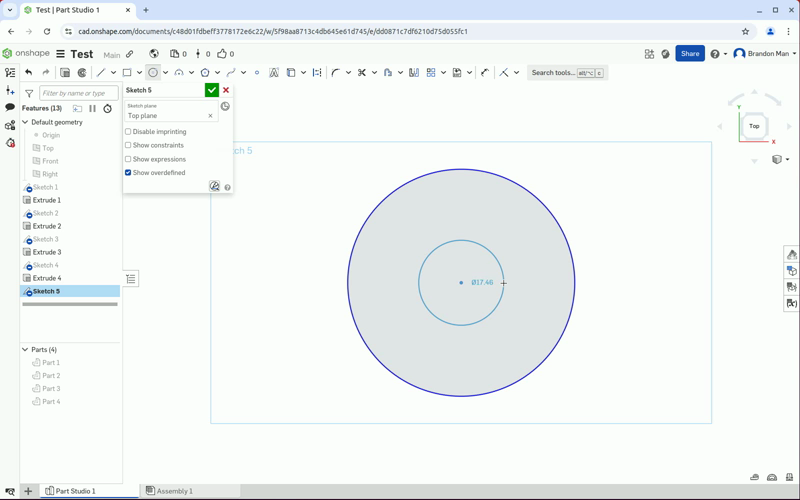
key(esc)
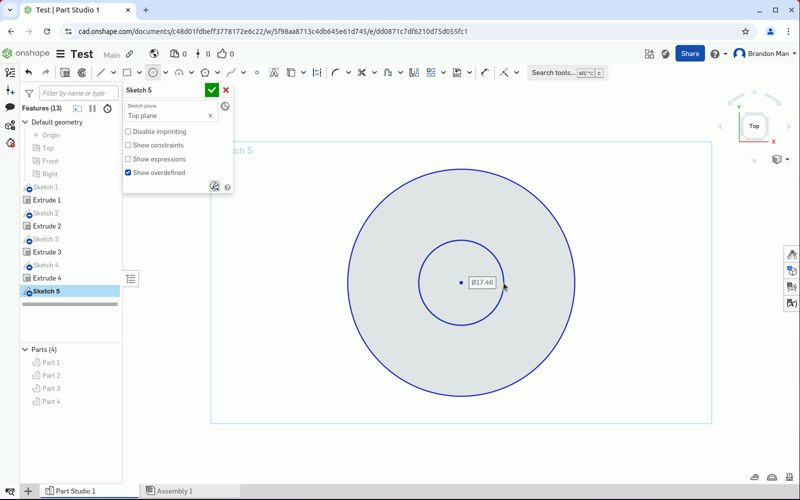
mouse_move(520, 330)
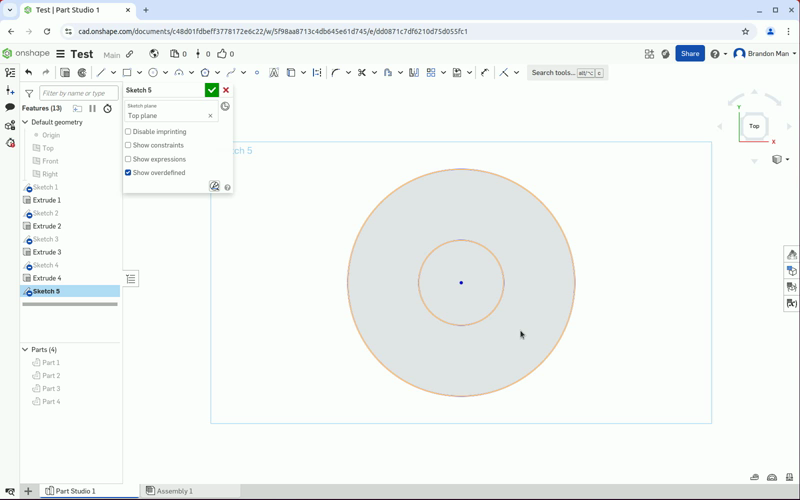
click(520, 330)
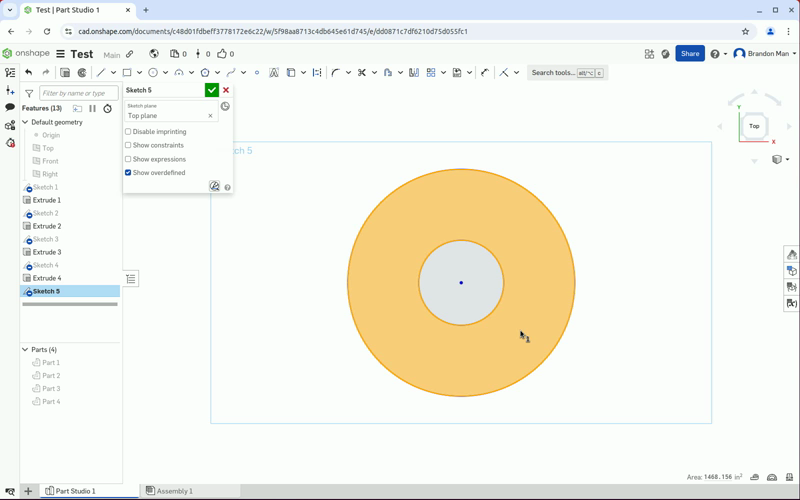
mouse_move(73, 352)
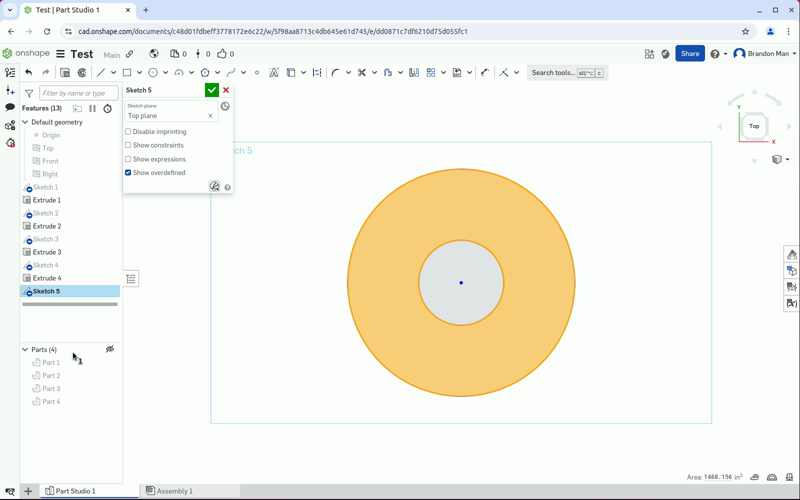
key(shift+y)
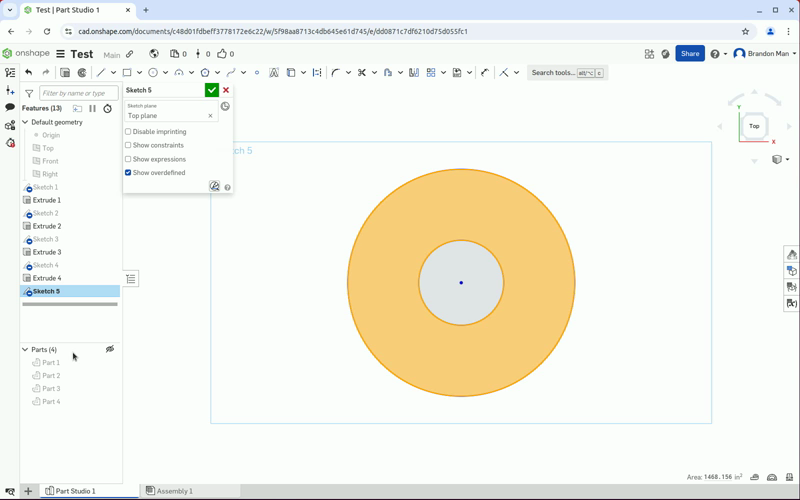
key(shift+e)
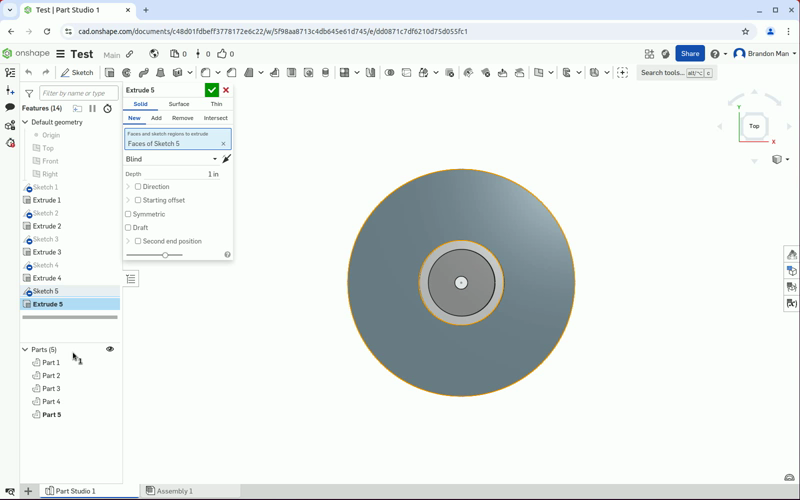
mouse_move(143, 106)
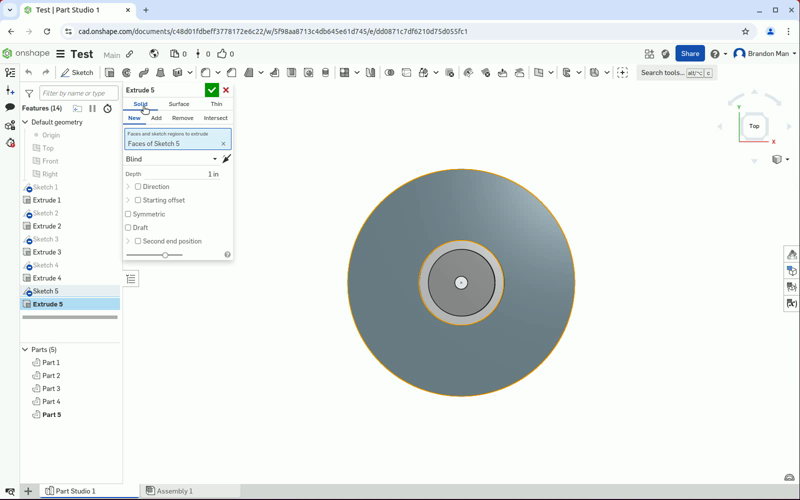
click(143, 106)
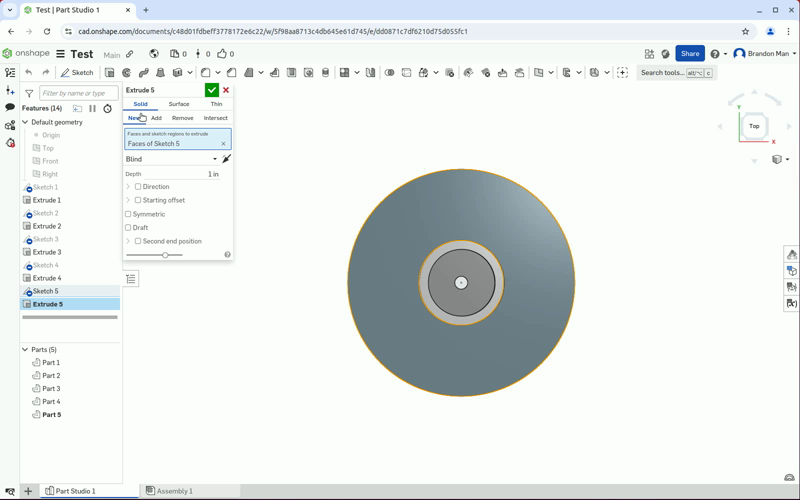
mouse_move(137, 120)
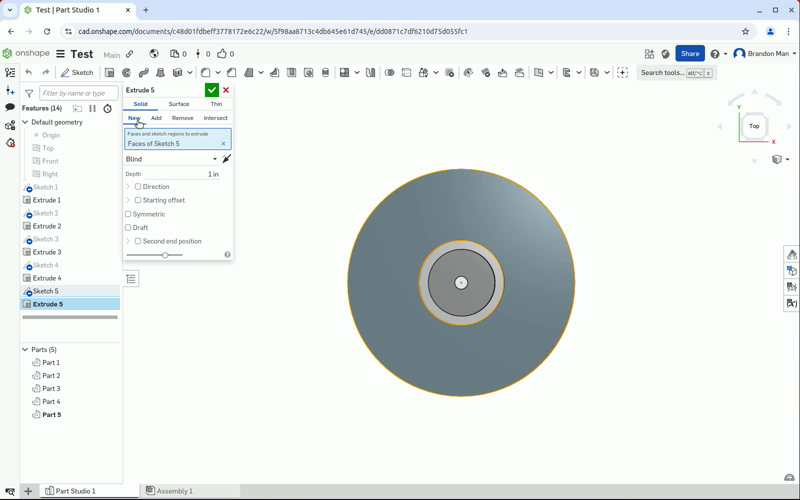
click(137, 120)
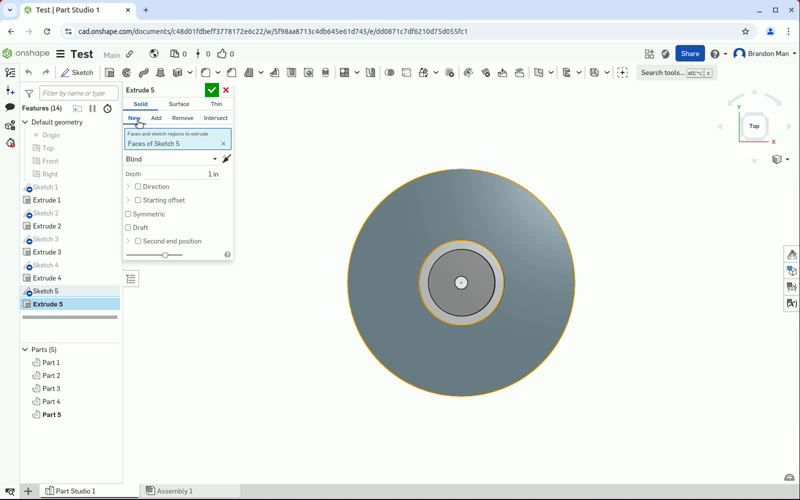
key(tab, 4)
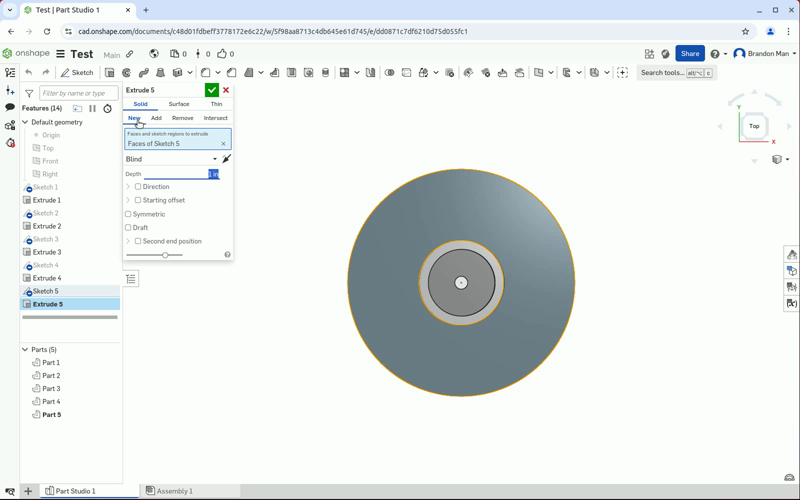
text(1.685)
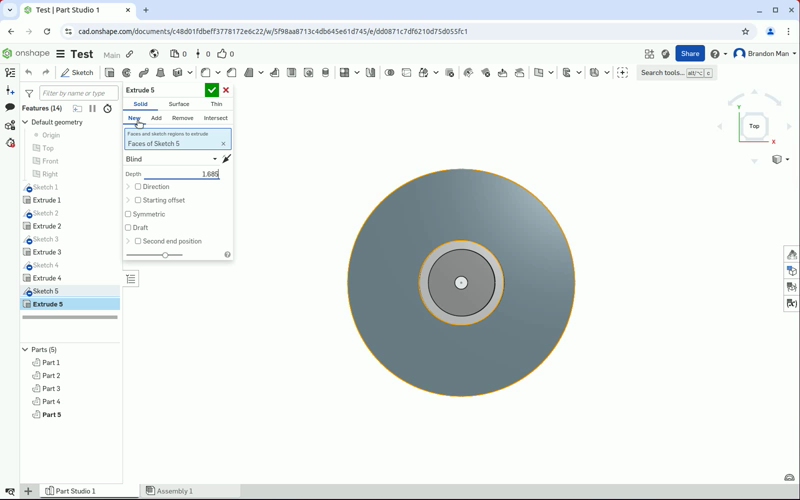
key(enter)
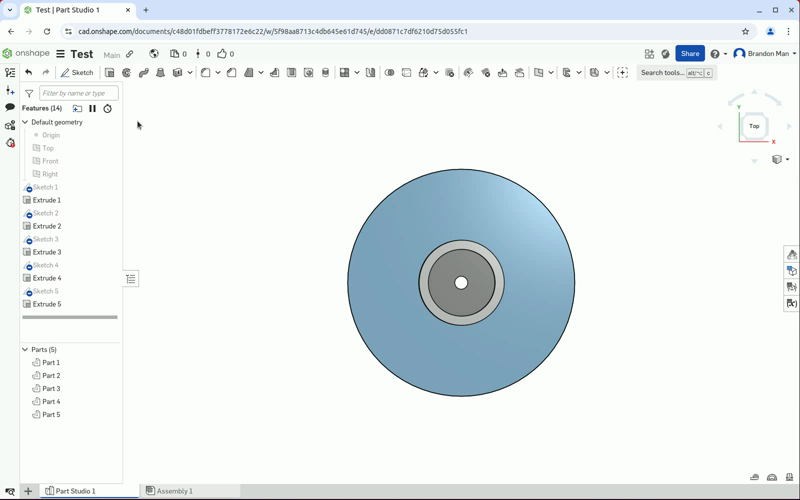
key(shift+h)
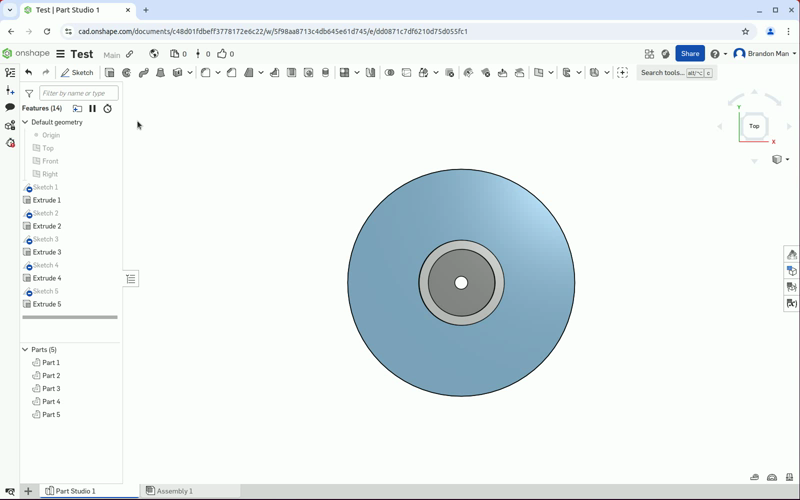
key(shift+h)
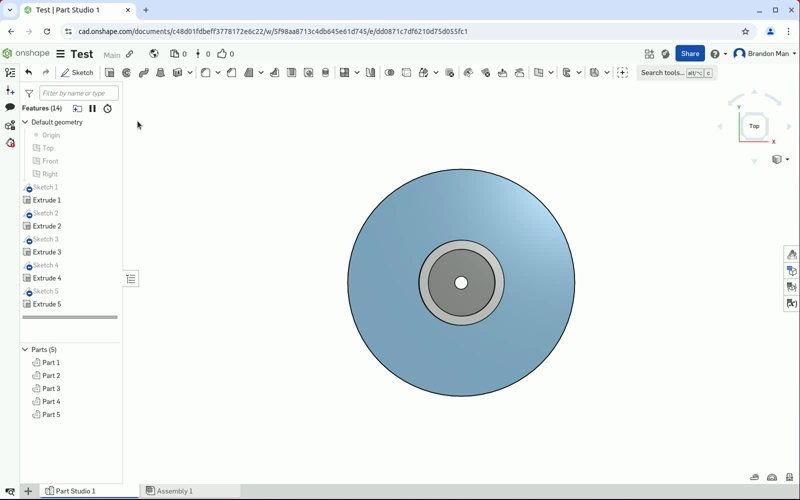
key(shift+7)
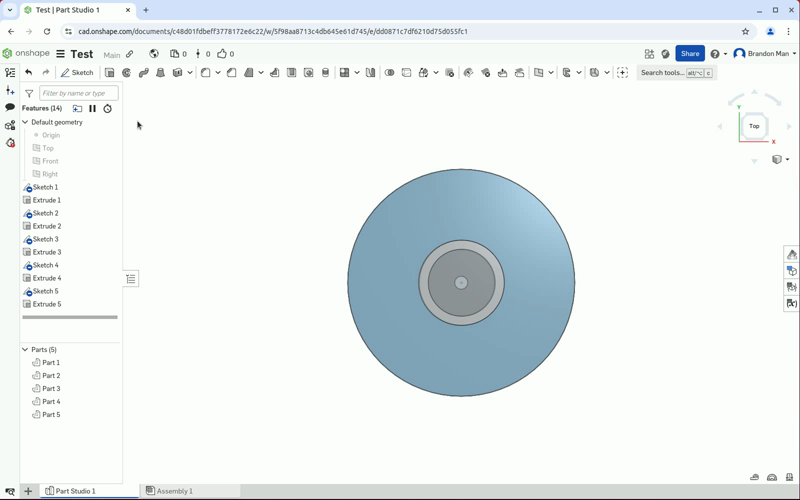
key(up, 3)
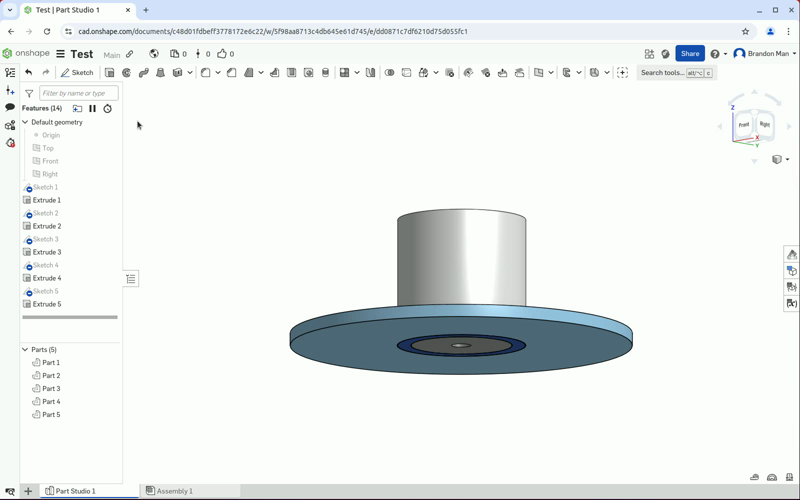
key(left, 3)
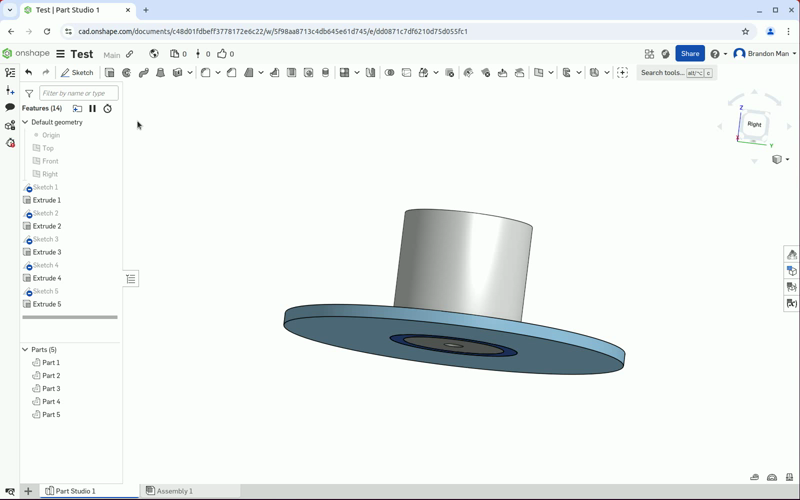
key(right, 3)
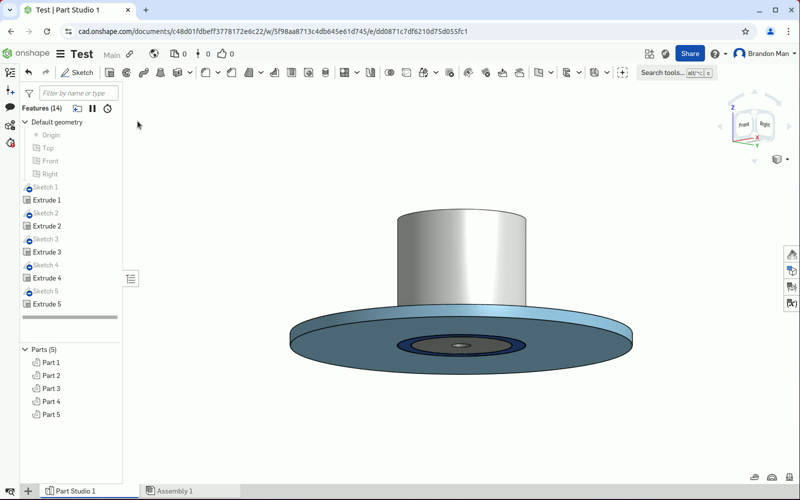
key(down, 3)
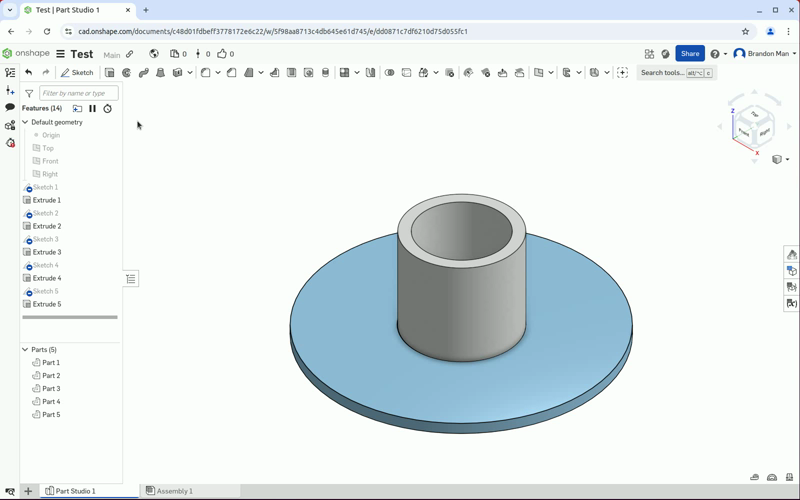
mouse_move(73, 189)
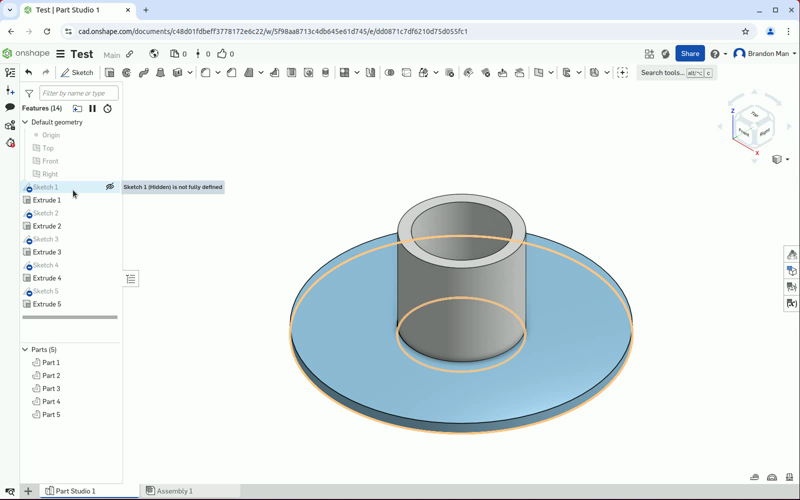
click(73, 189)